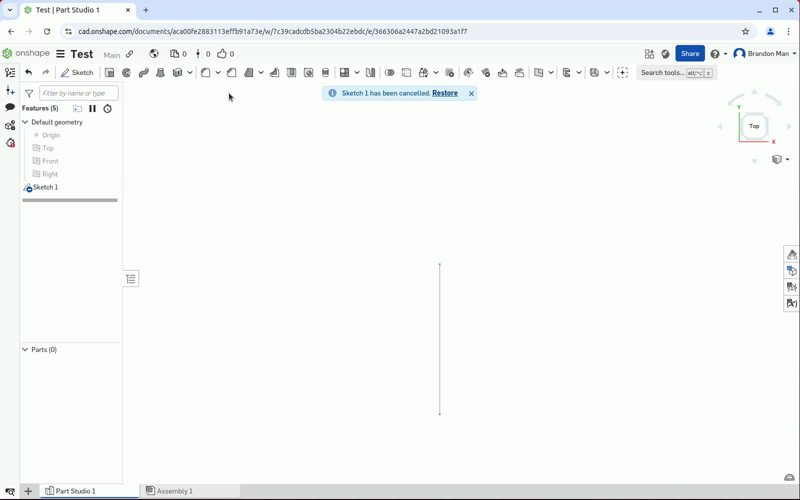
key(shift+h)
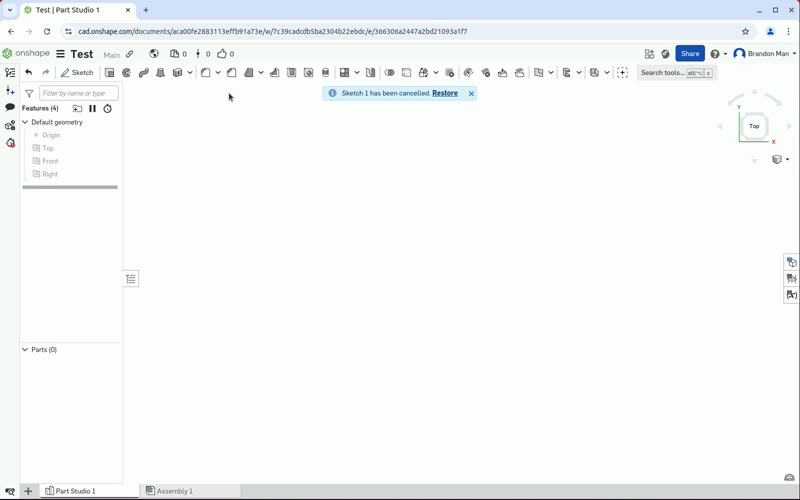
mouse_move(73, 352)
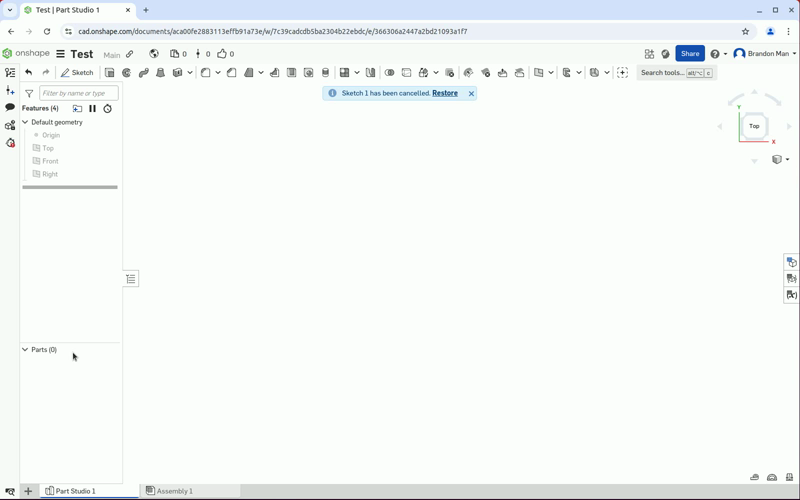
key(y)
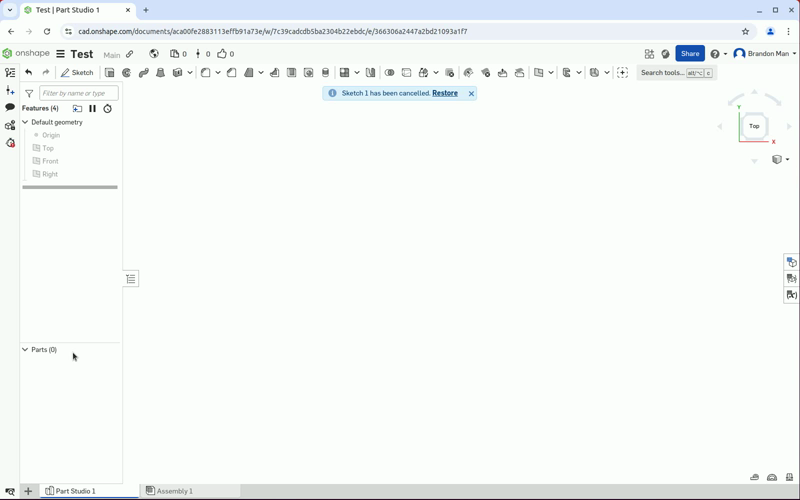
key(shift+p)
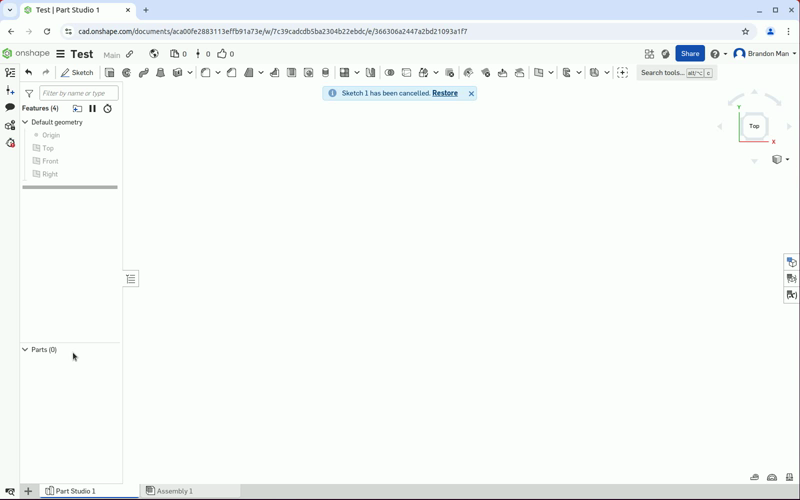
key(space)
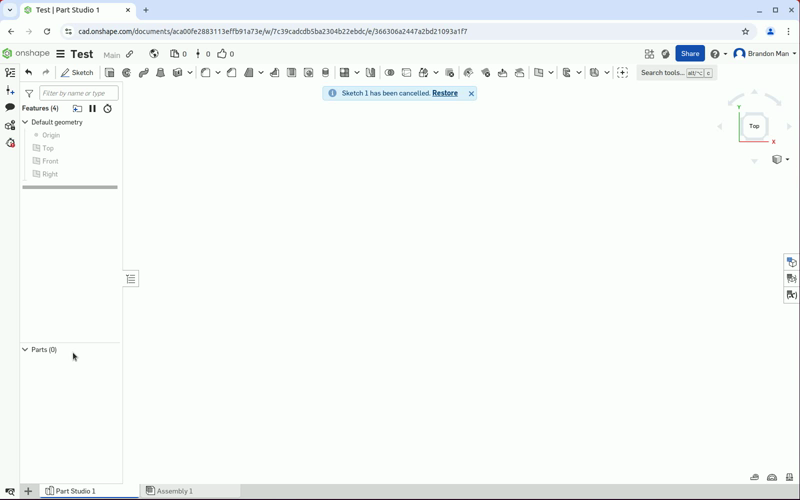
key_down(shift)
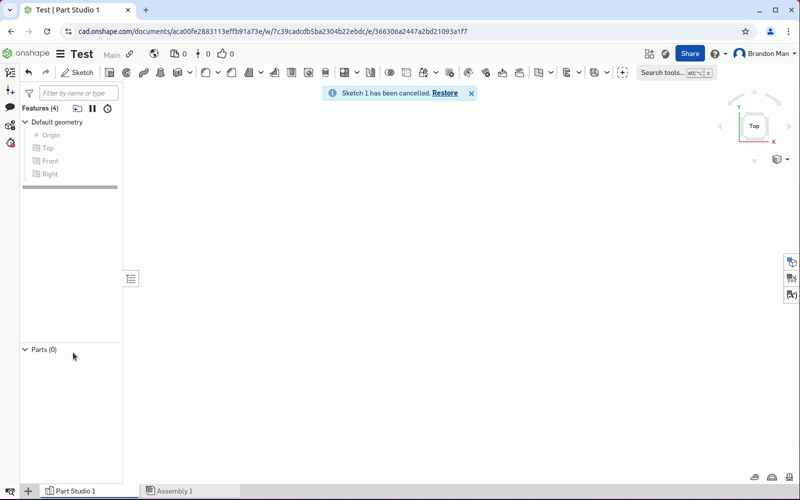
key(up)
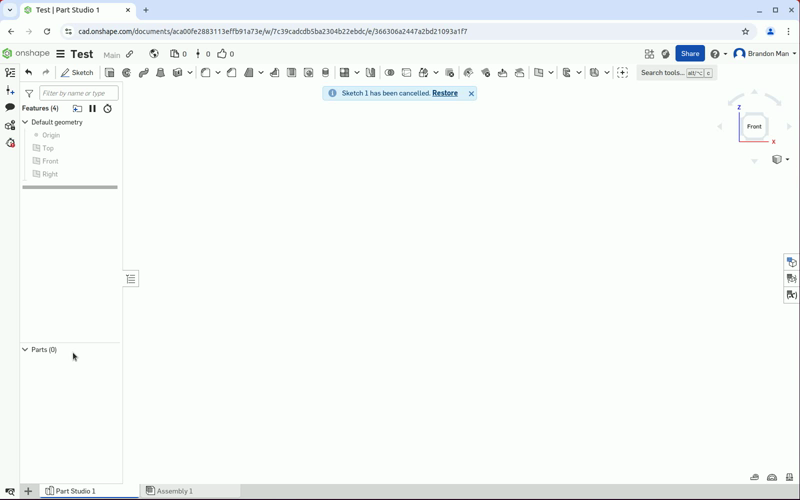
key_up(shift)
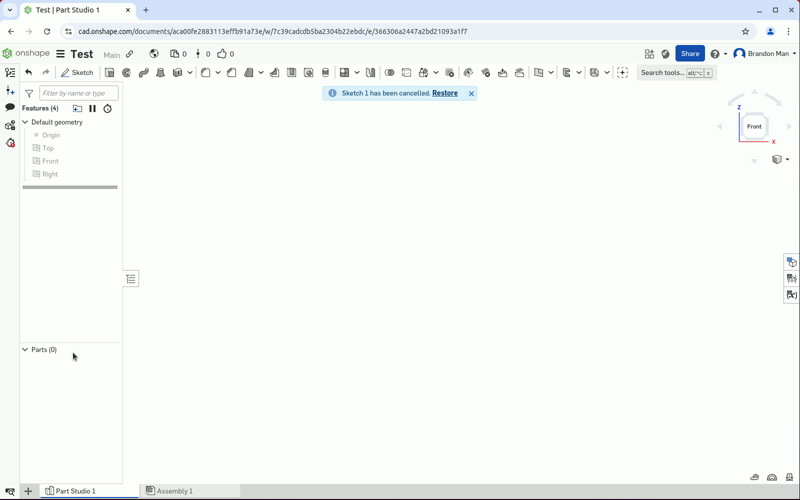
key(space)
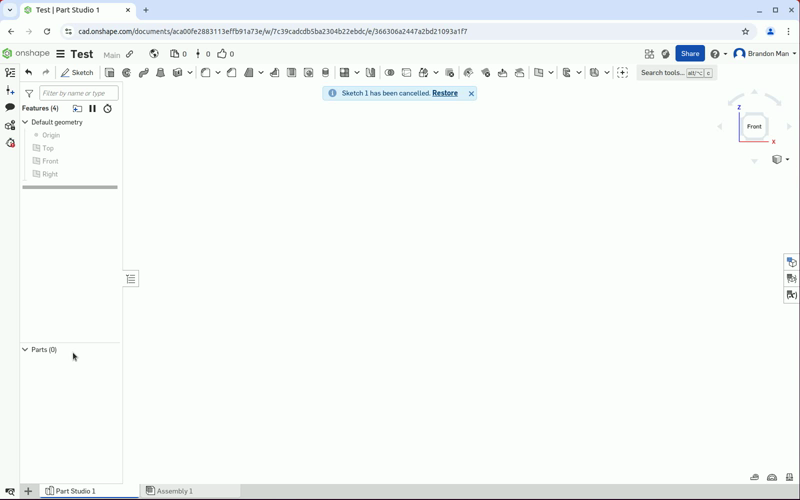
key_down(shift)
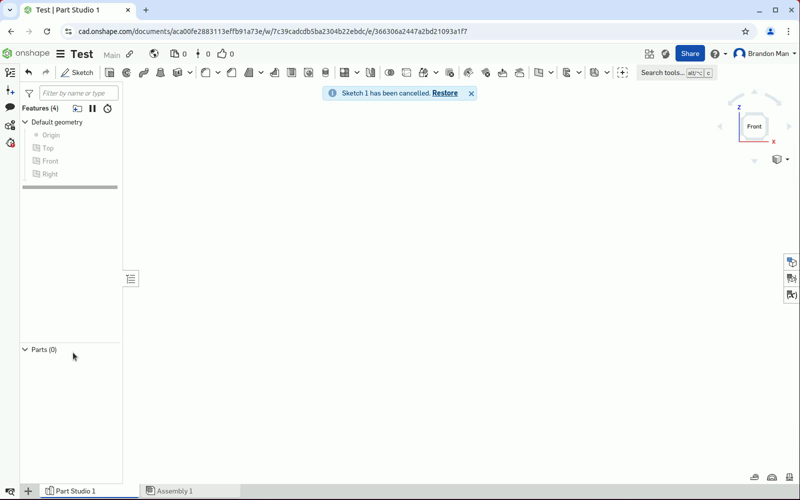
key(left)
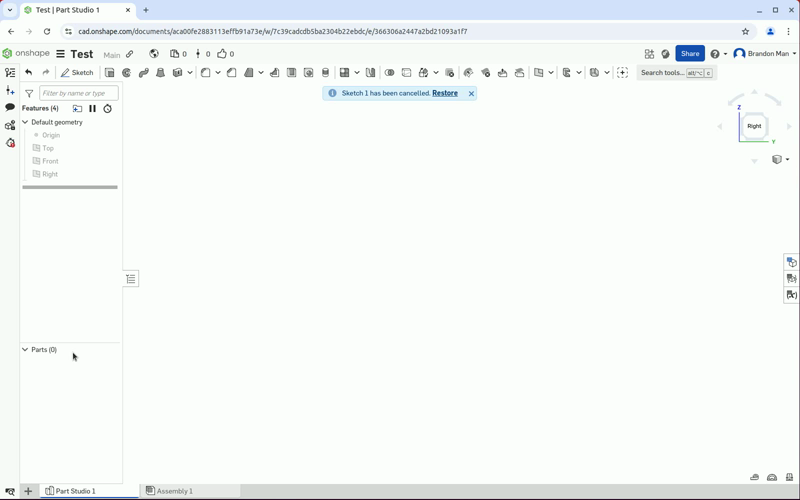
key_up(shift)
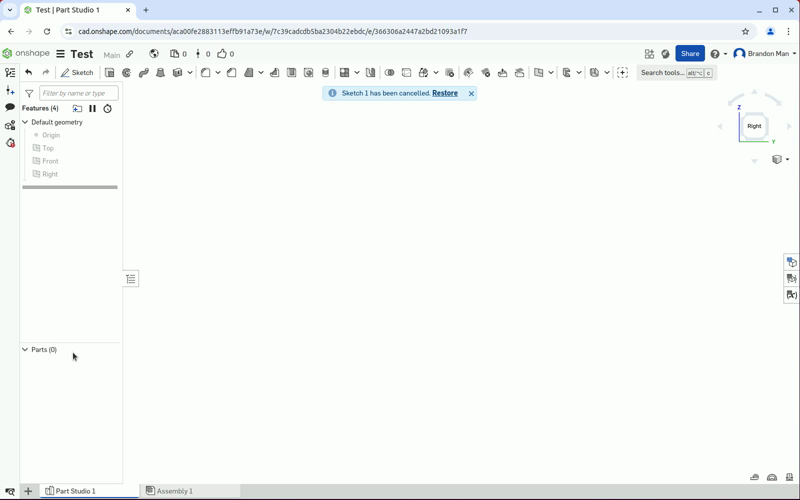
mouse_move(73, 352)
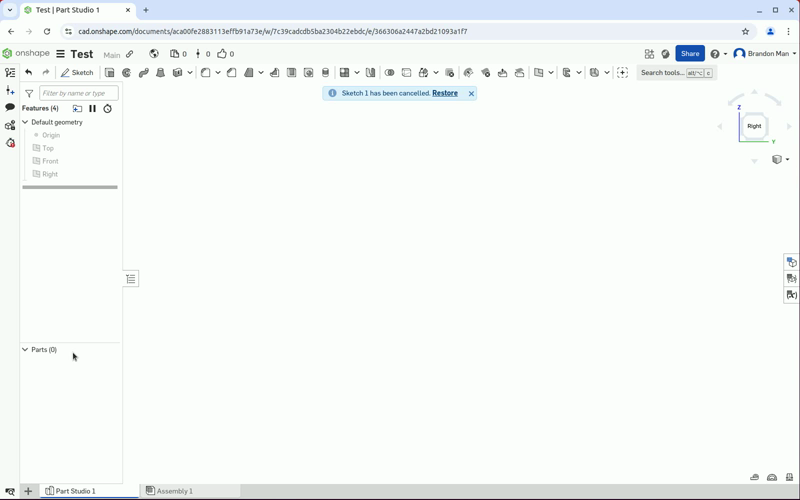
key(shift+y)
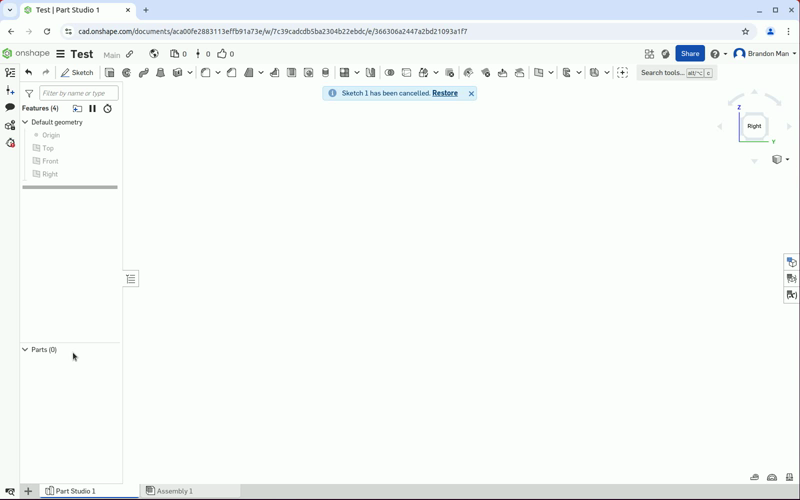
key(shift+s)
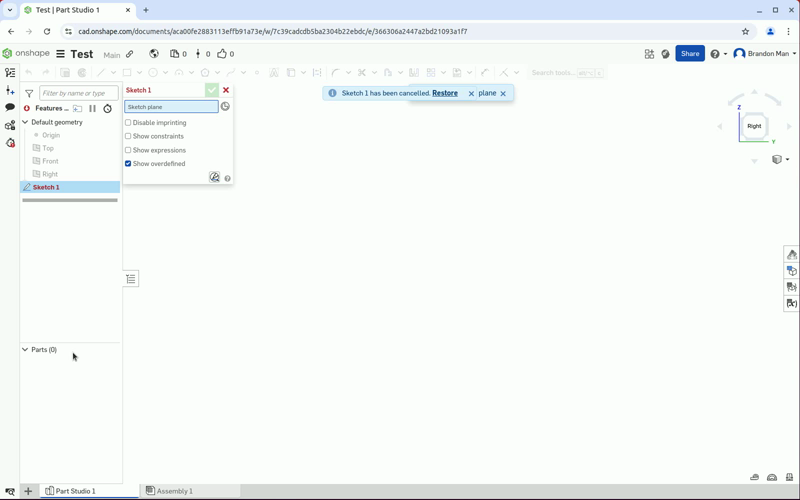
mouse_move(73, 176)
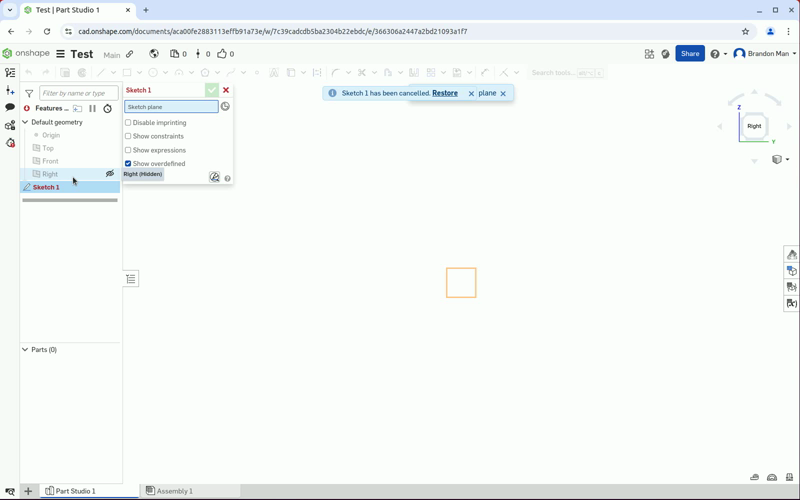
click(73, 176)
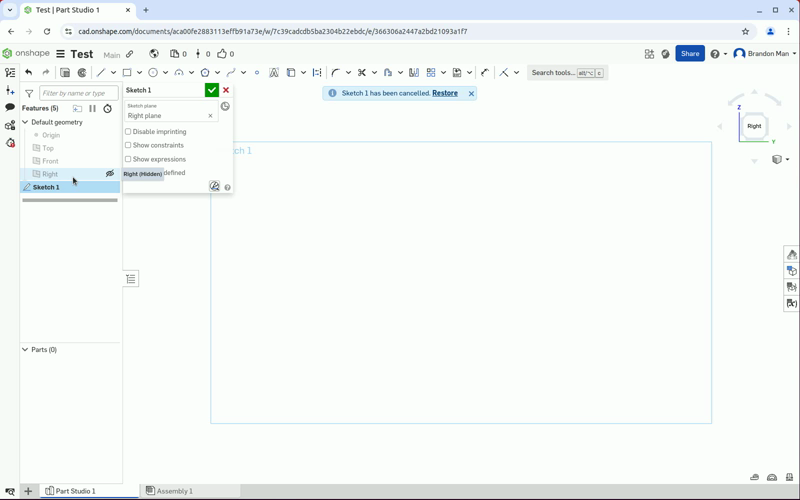
mouse_move(73, 352)
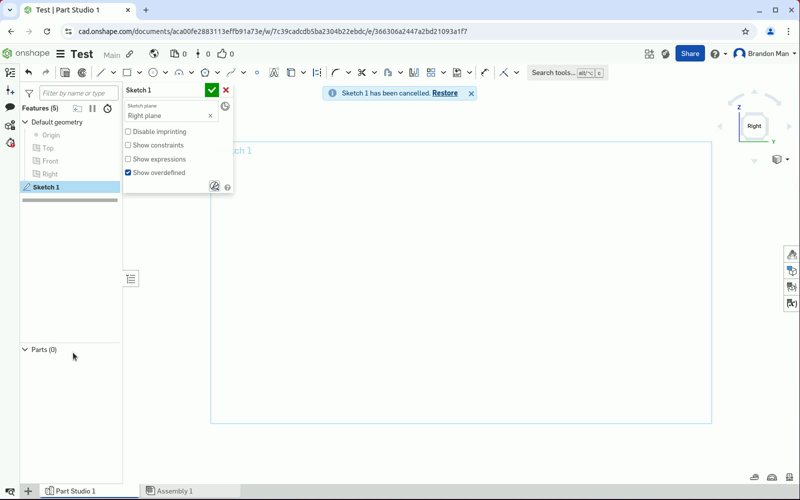
key(y)
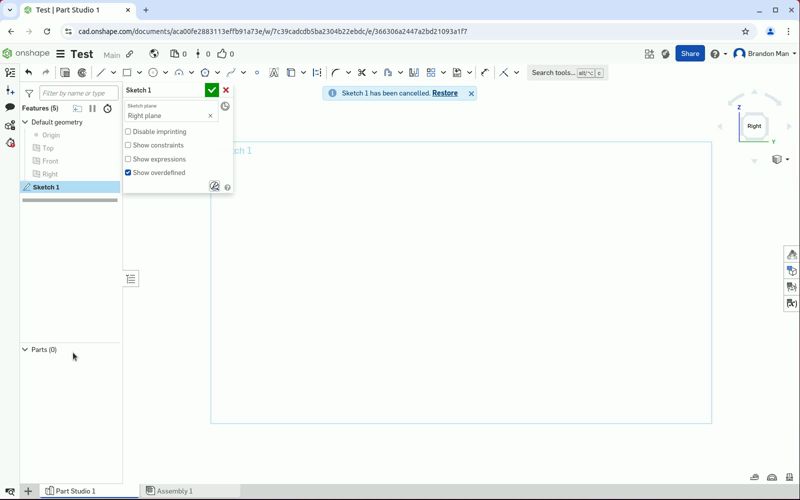
key(c)
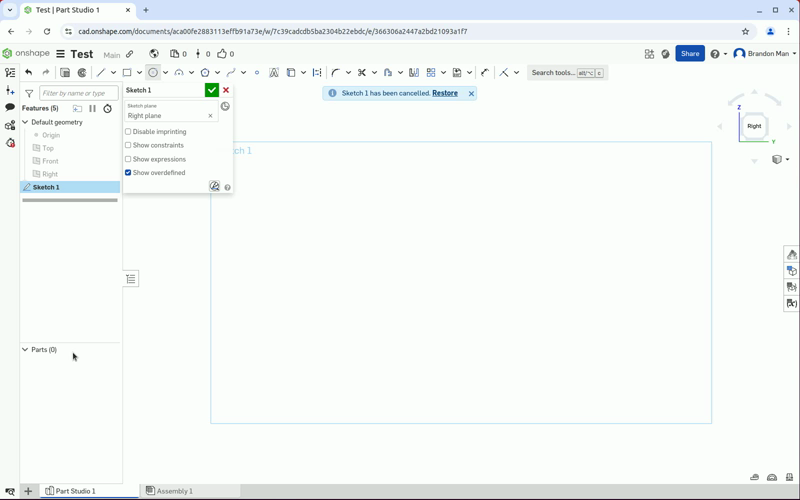
key_down(shift)
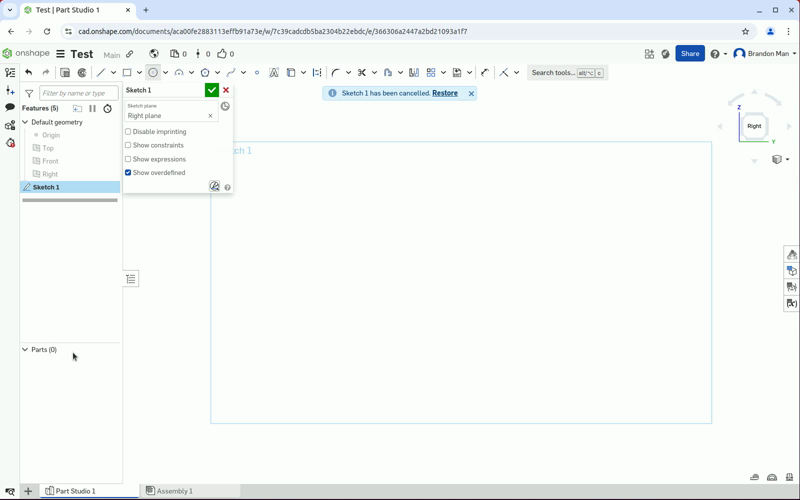
mouse_move(461, 282)
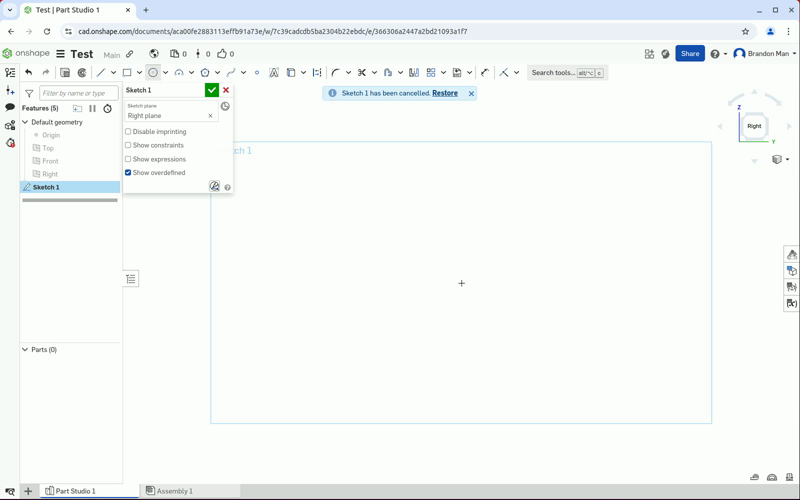
click(461, 282)
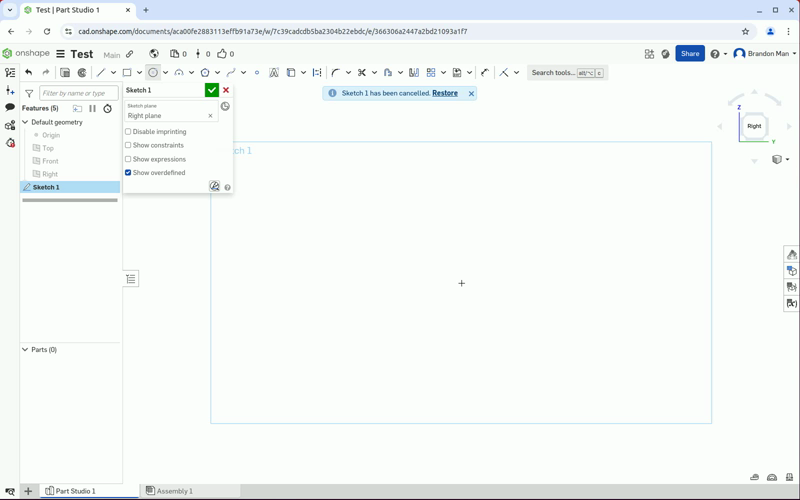
key_up(shift)
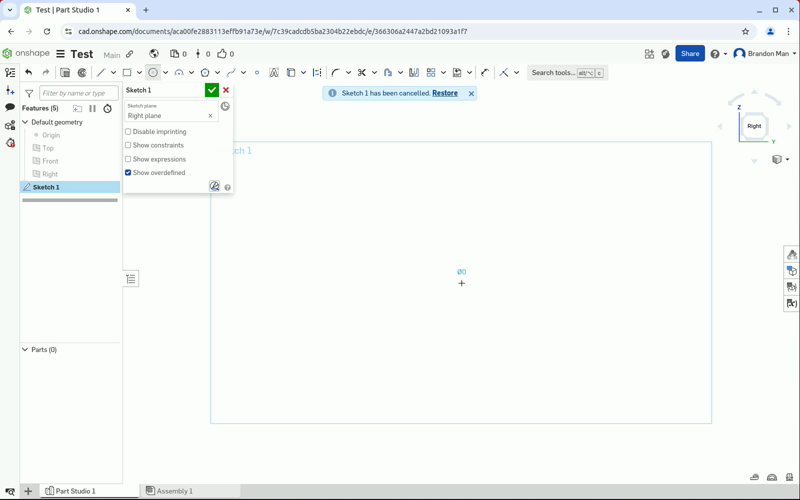
mouse_move(464, 282)
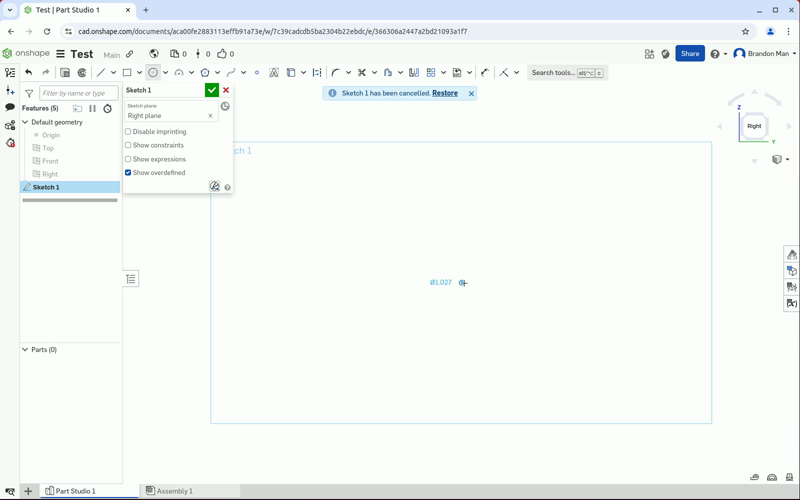
scroll(6)
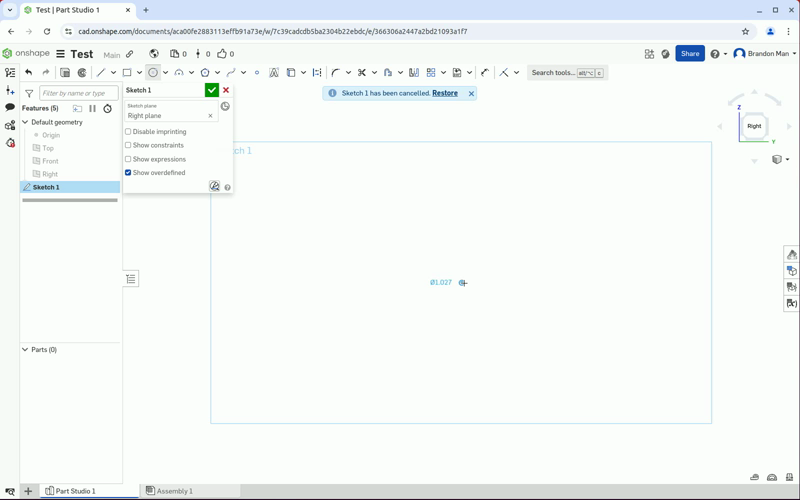
scroll(6)
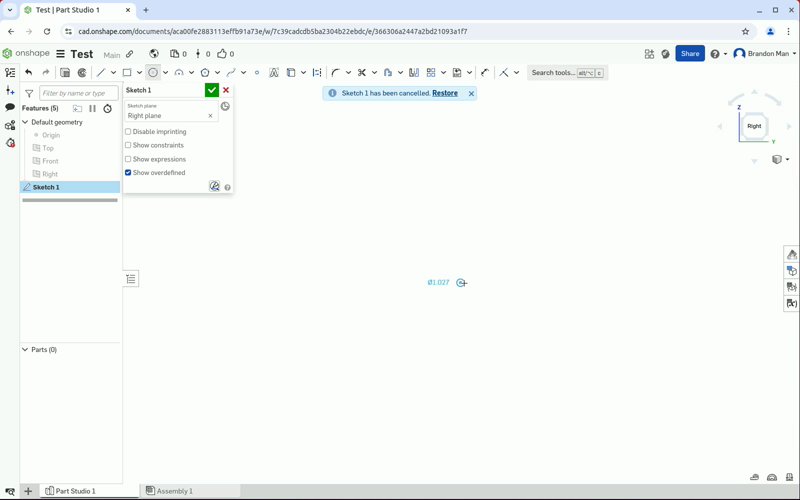
scroll(6)
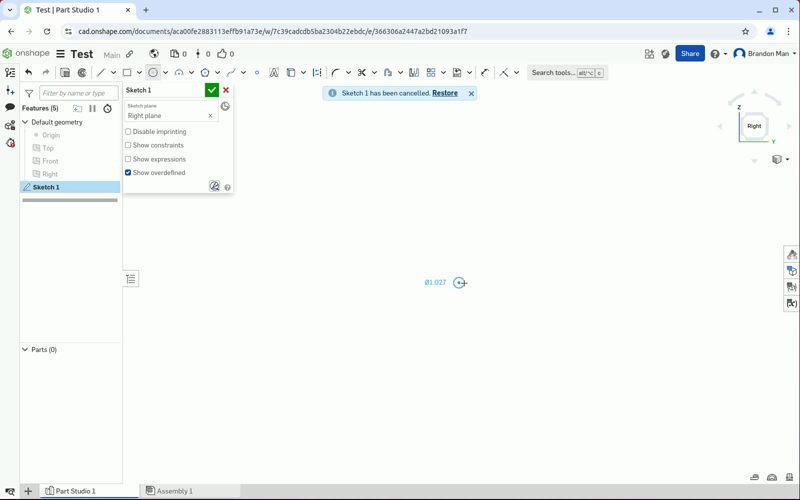
scroll(6)
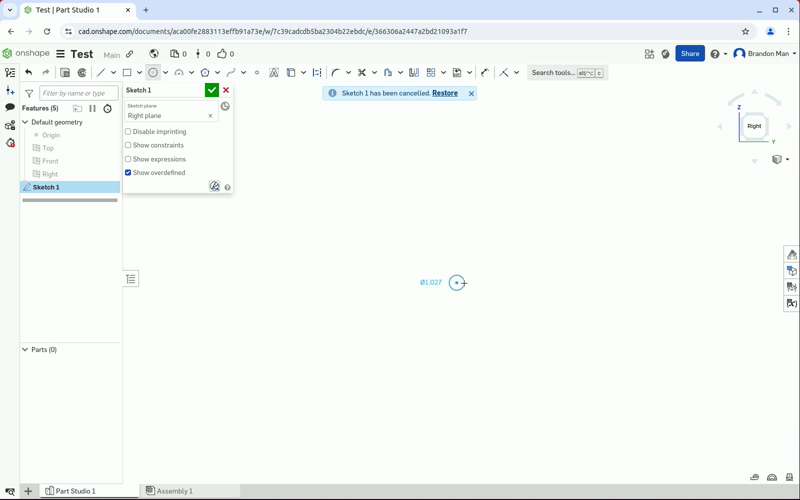
scroll(6)
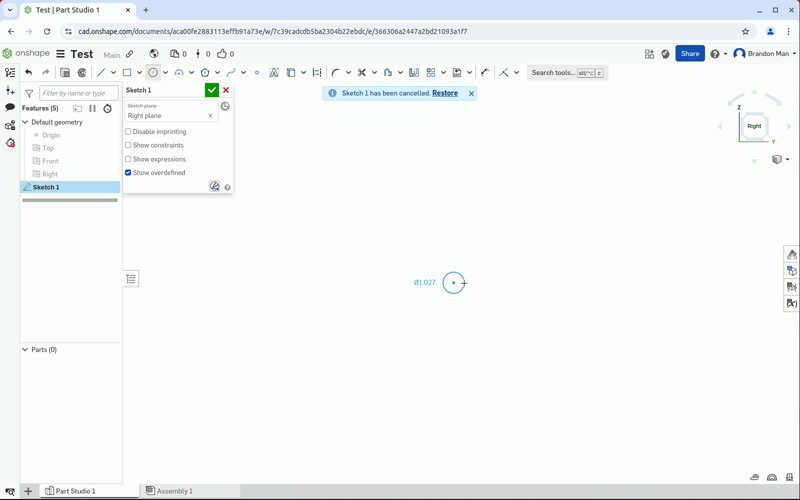
scroll(6)
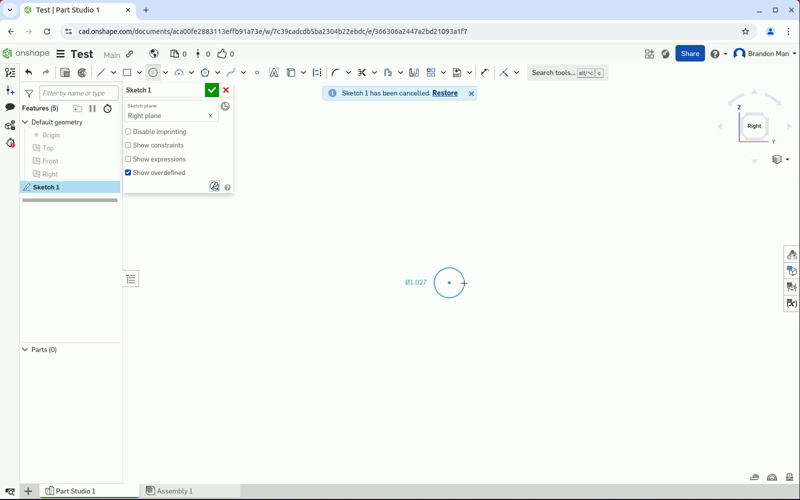
scroll(6)
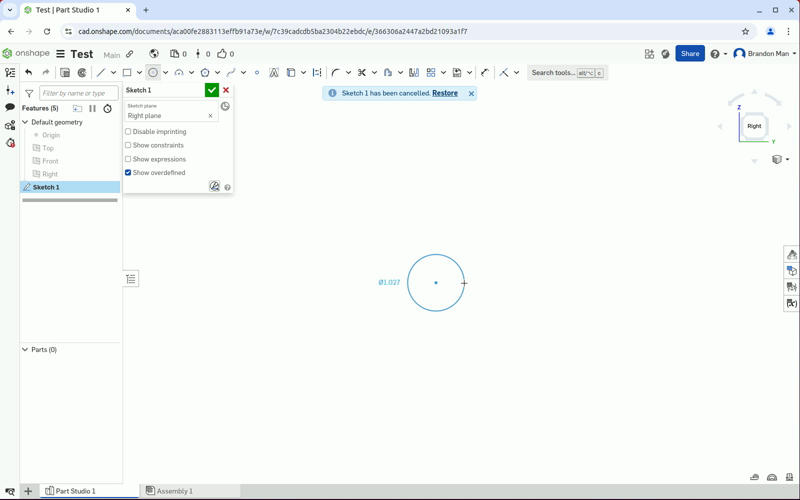
click(464, 282)
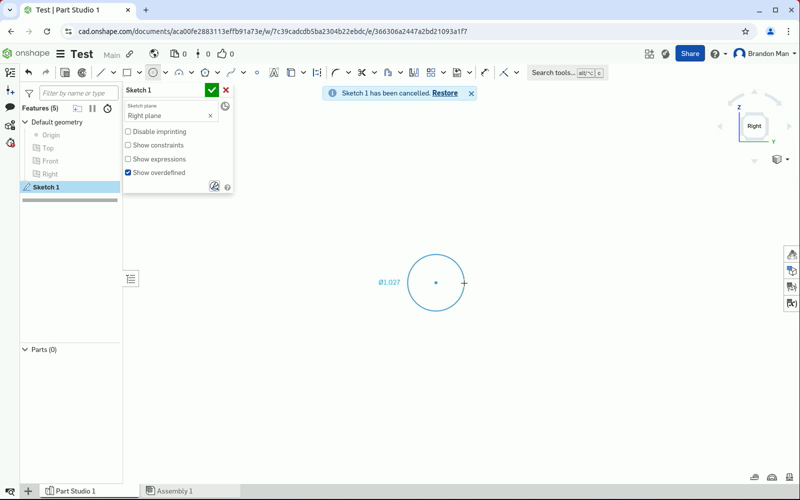
scroll(-6)
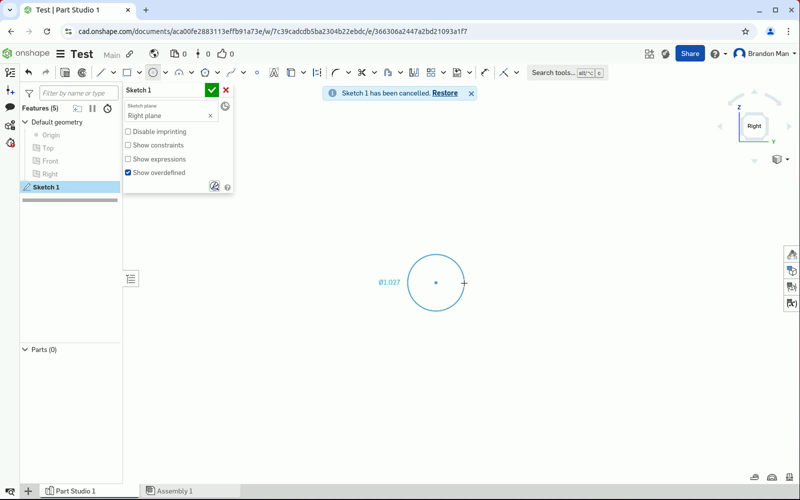
scroll(-6)
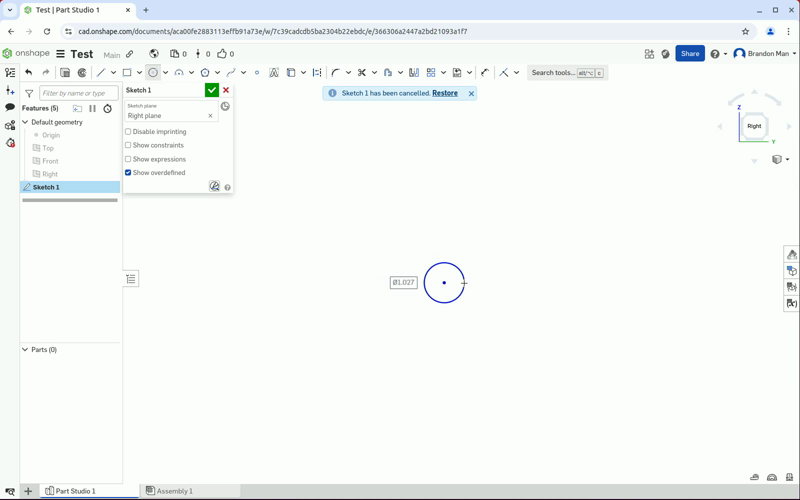
scroll(-6)
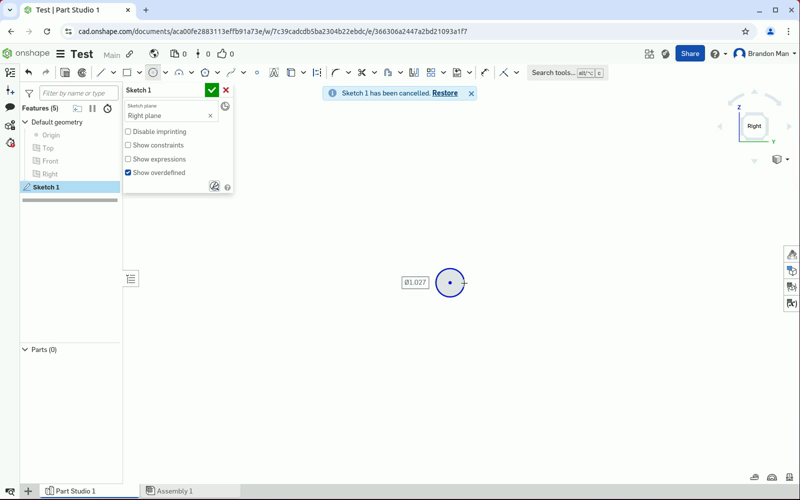
scroll(-6)
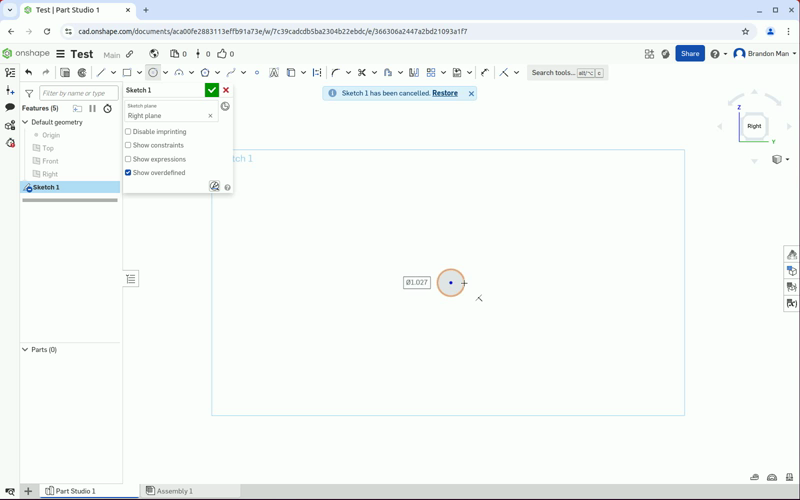
scroll(-6)
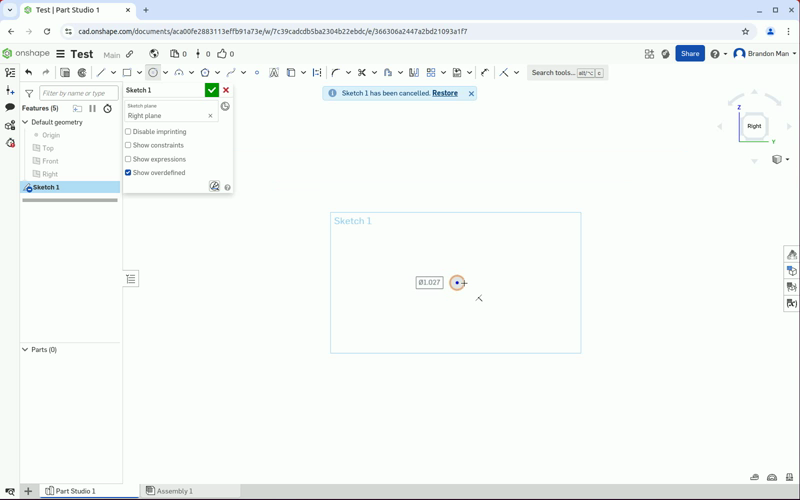
scroll(-6)
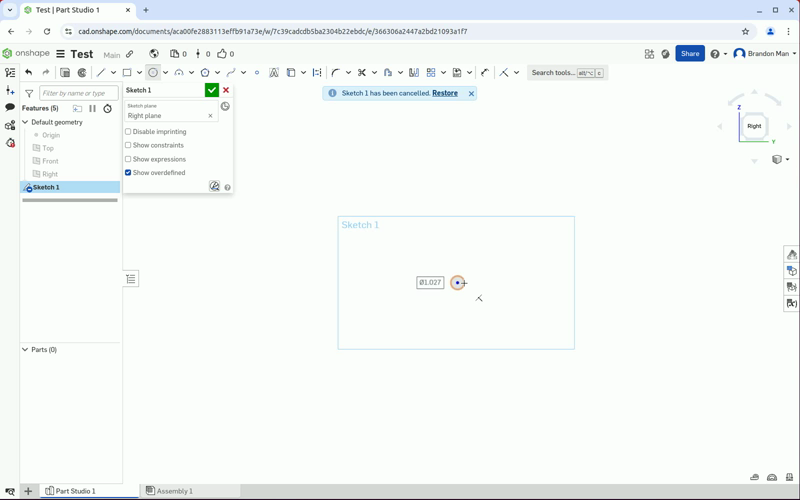
scroll(-6)
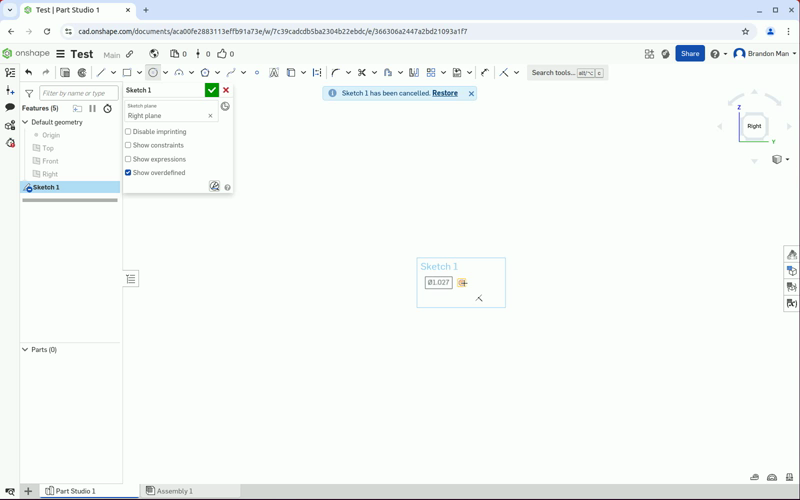
key(esc)
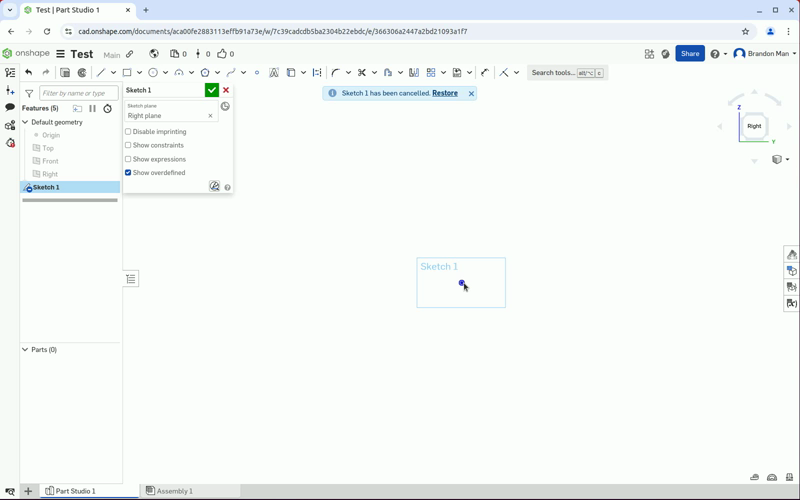
mouse_move(460, 283)
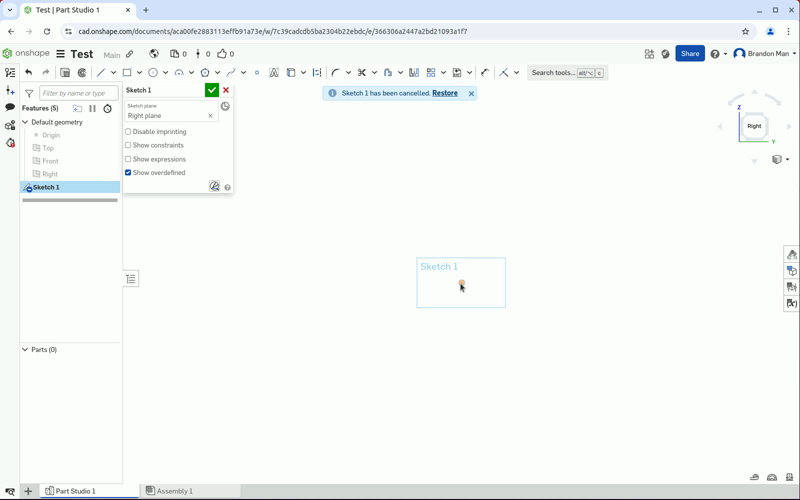
scroll(6)
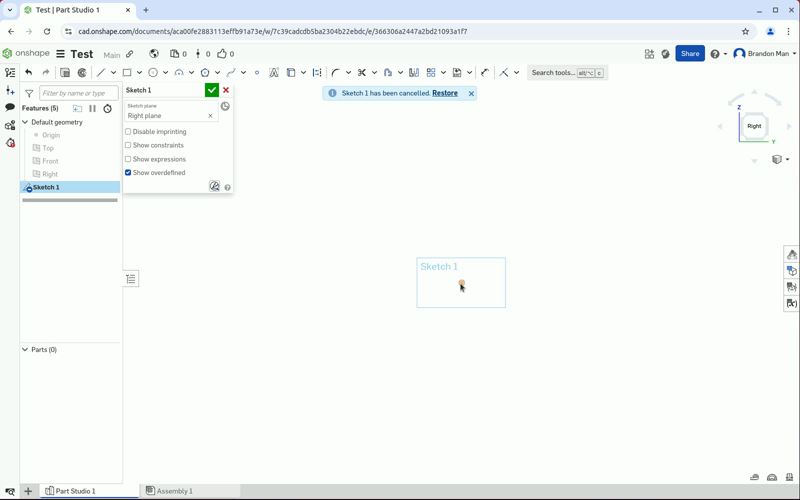
scroll(6)
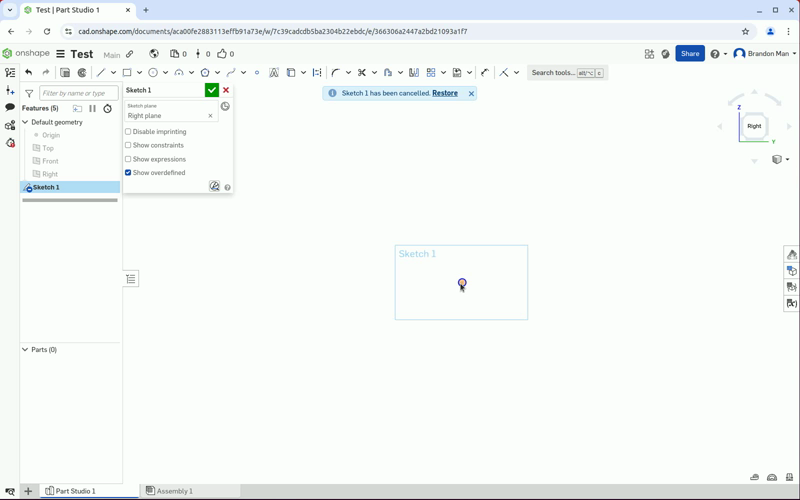
scroll(6)
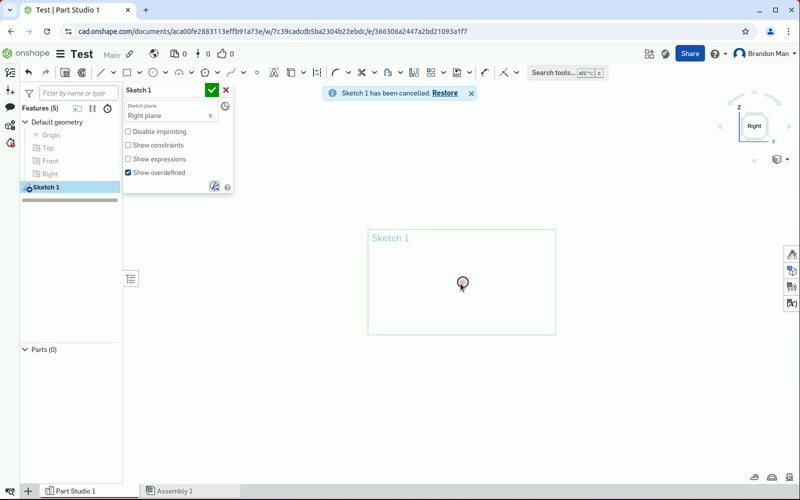
scroll(6)
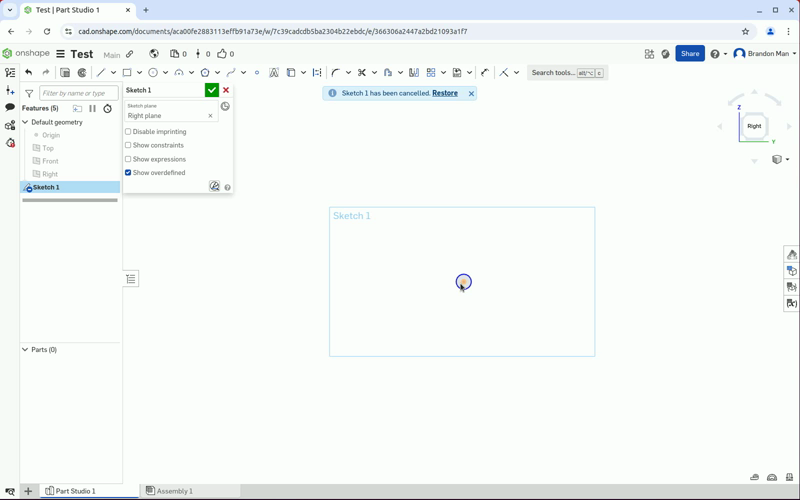
scroll(6)
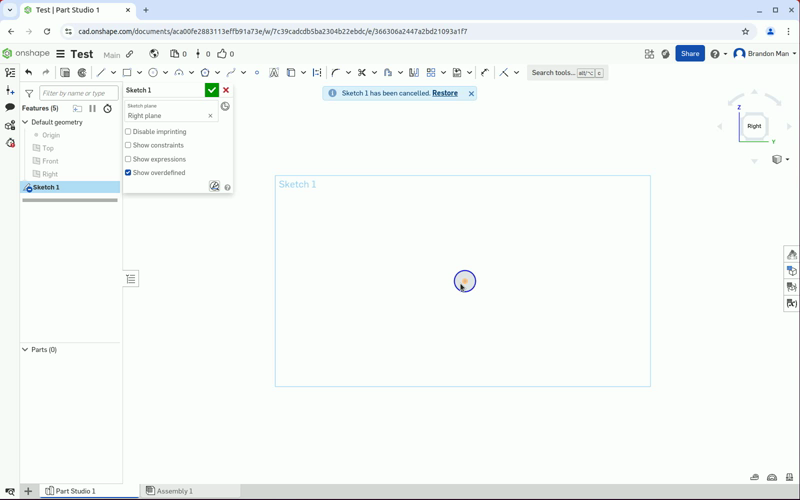
scroll(6)
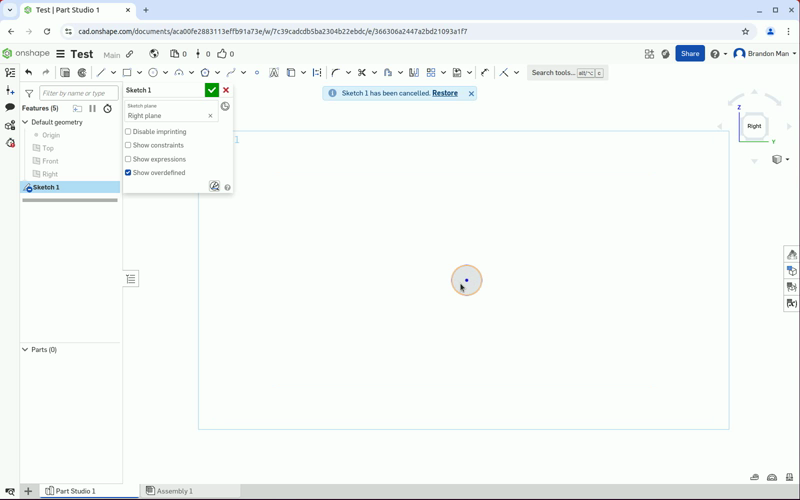
scroll(6)
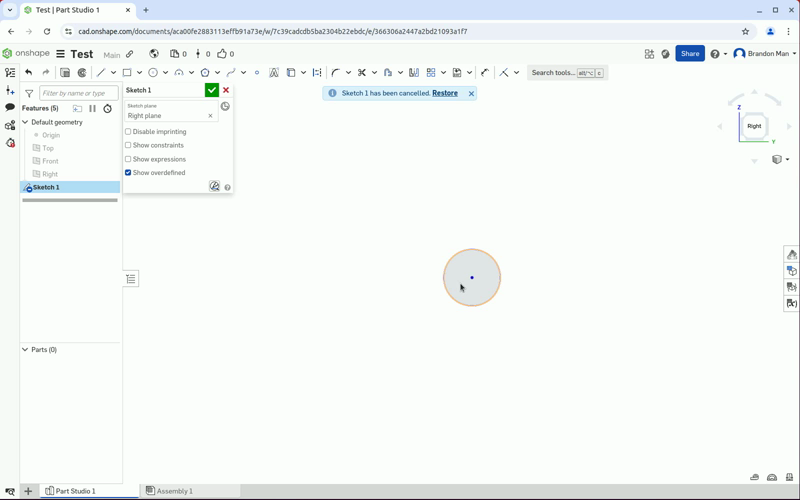
click(460, 283)
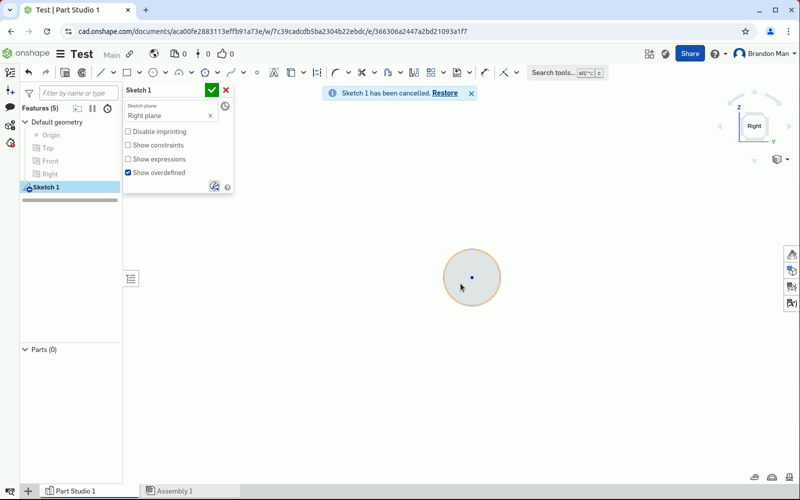
scroll(-6)
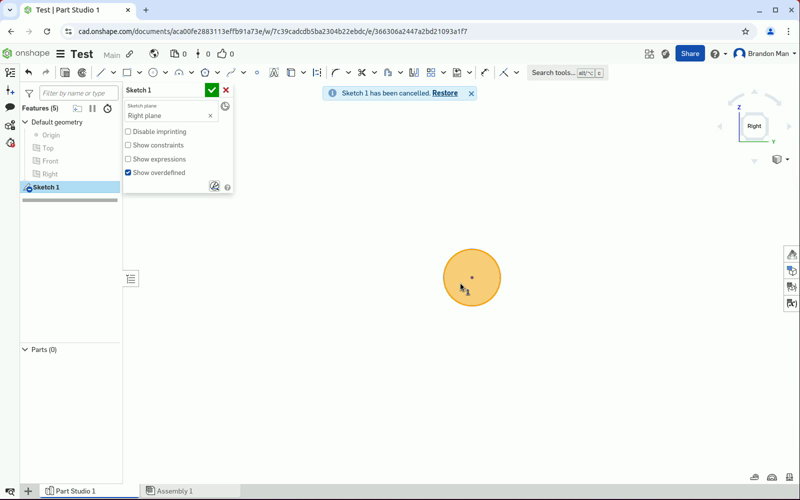
scroll(-6)
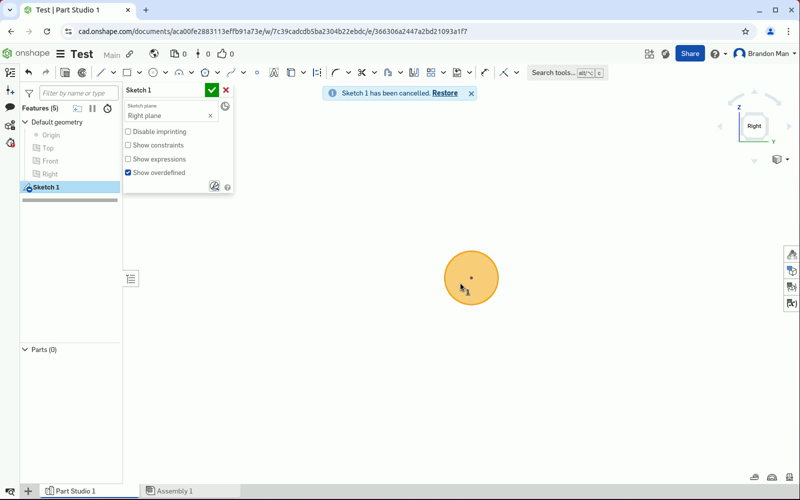
scroll(-6)
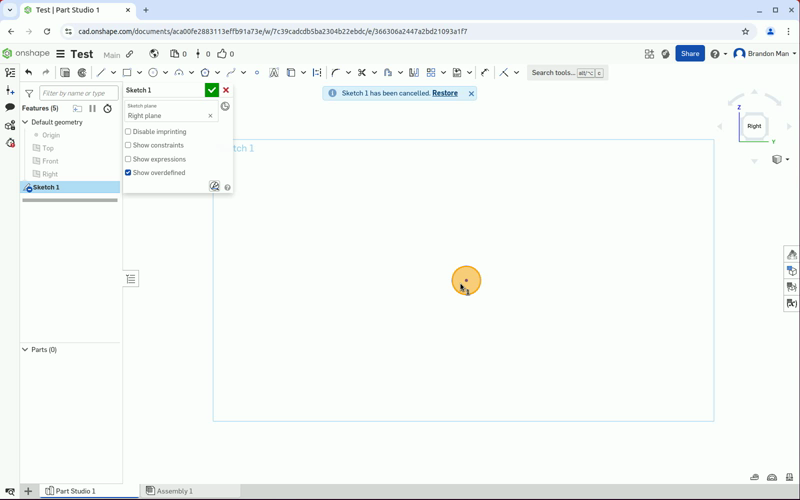
scroll(-6)
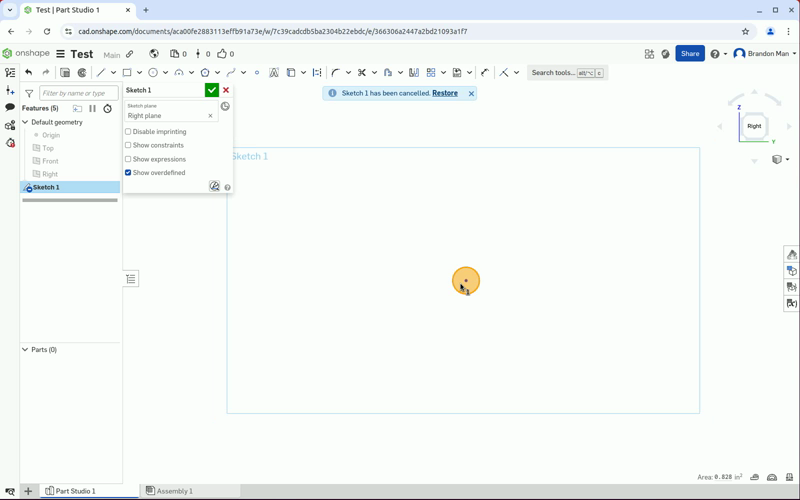
scroll(-6)
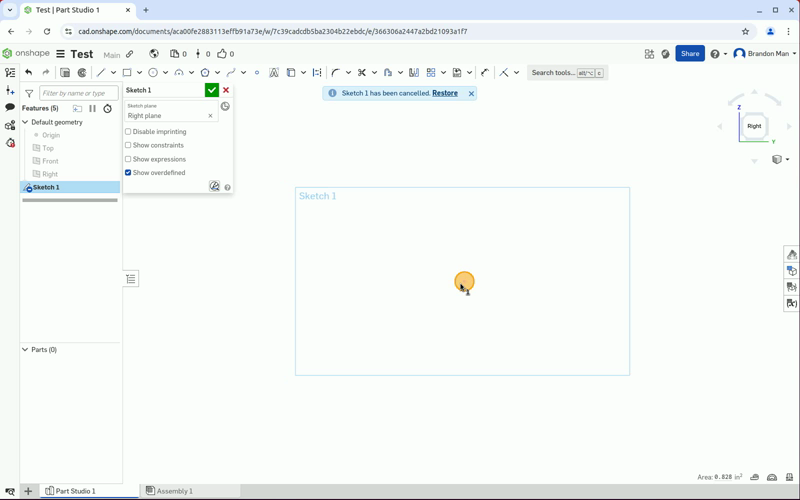
scroll(-6)
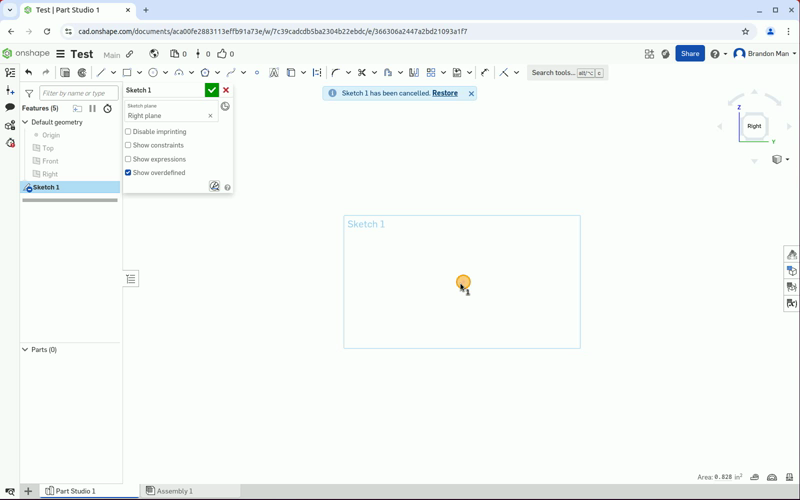
scroll(-6)
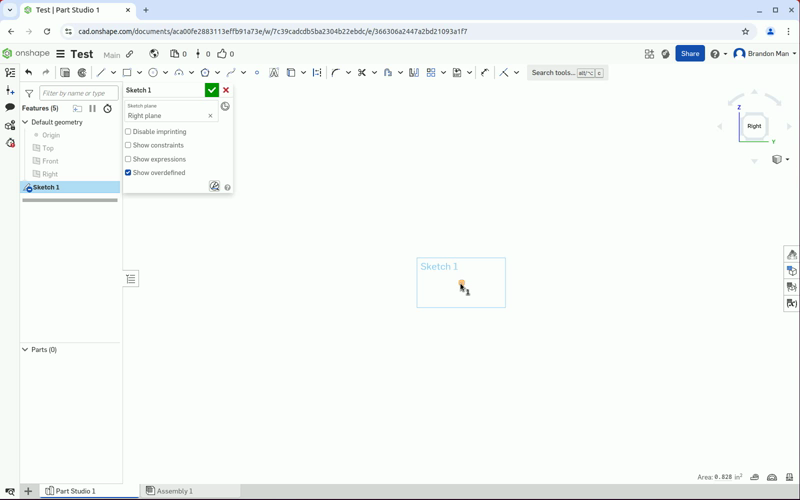
mouse_move(73, 352)
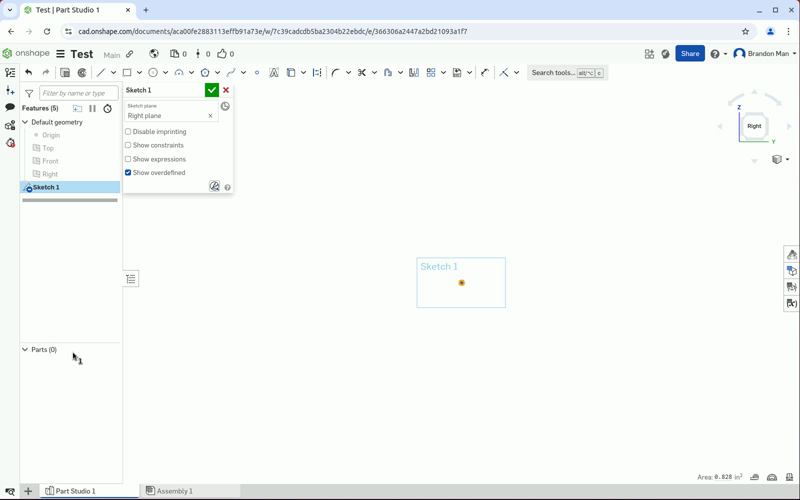
key(shift+y)
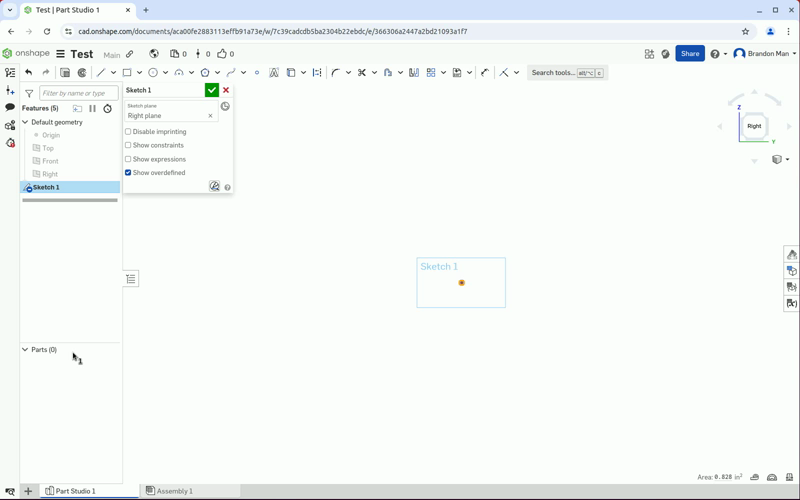
key(shift+e)
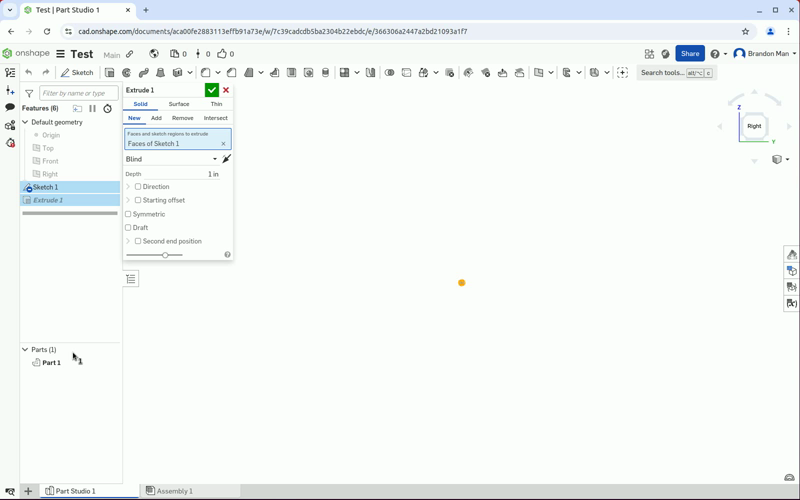
mouse_move(143, 106)
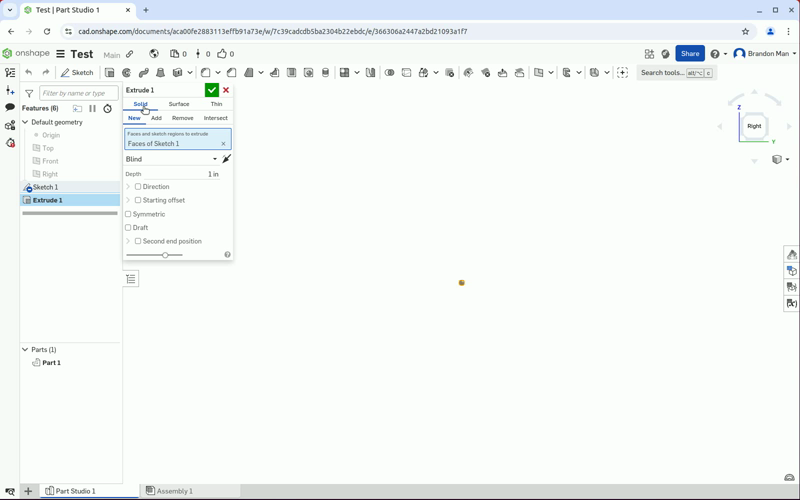
click(143, 106)
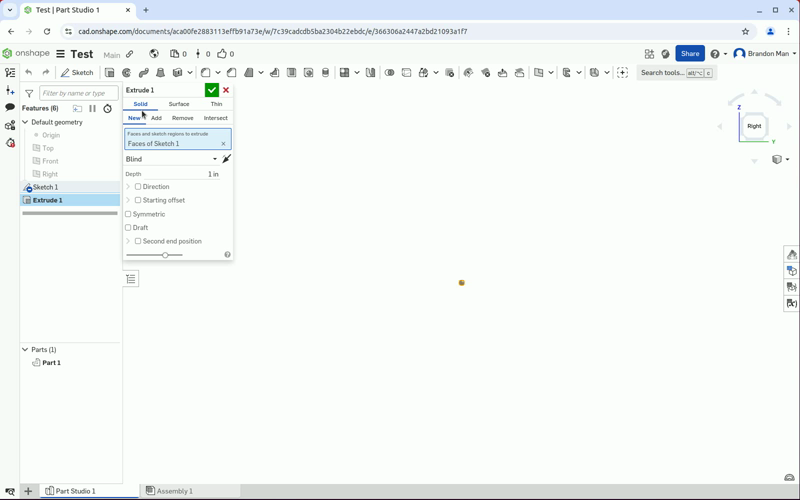
mouse_move(137, 120)
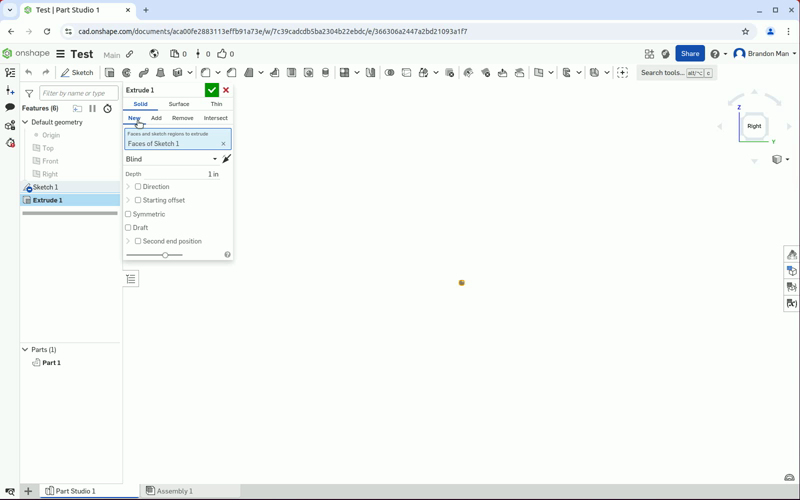
click(137, 120)
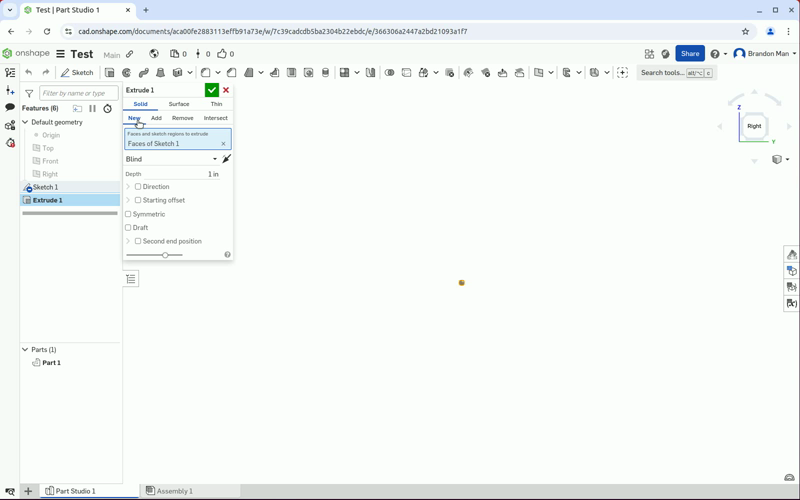
key(tab, 4)
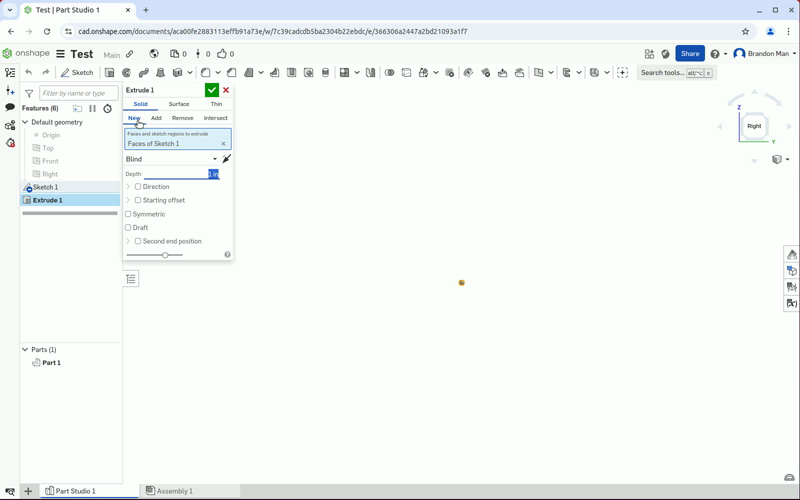
text(23.108)
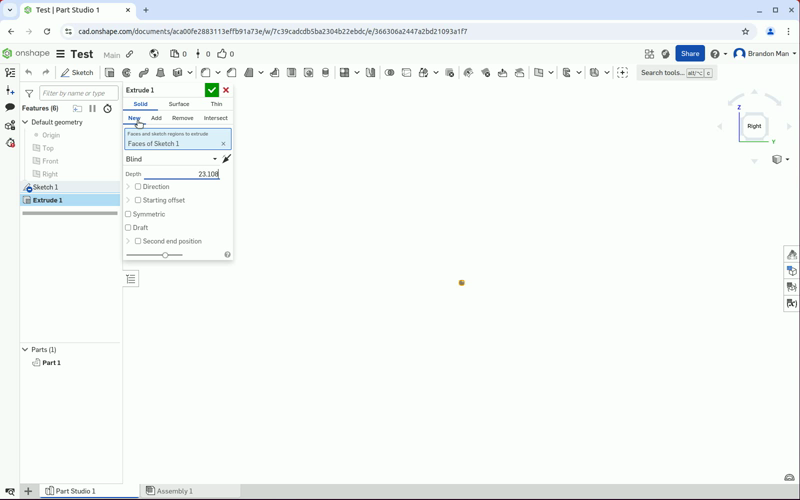
key(enter)
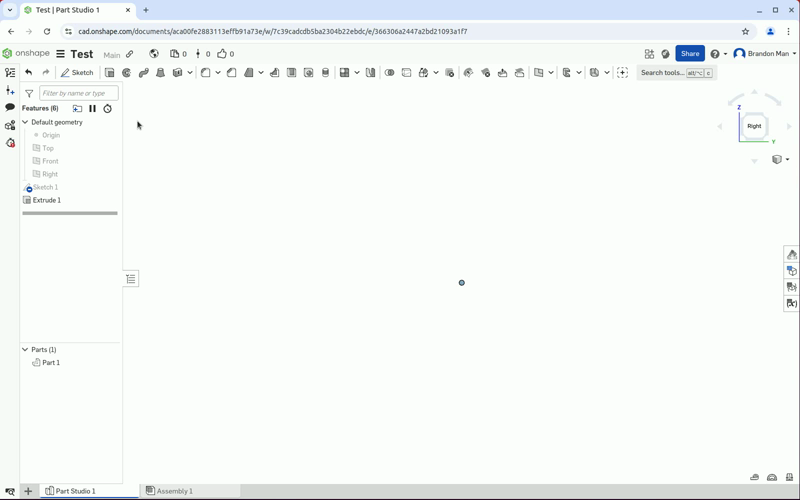
key(shift+h)
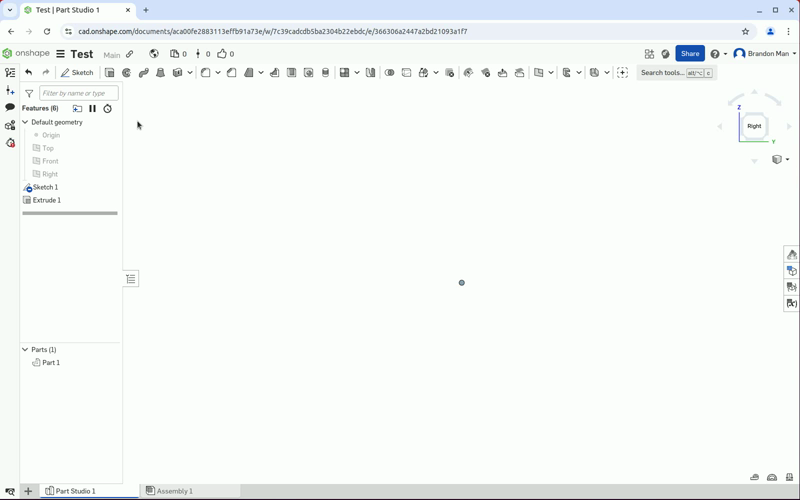
key(shift+h)
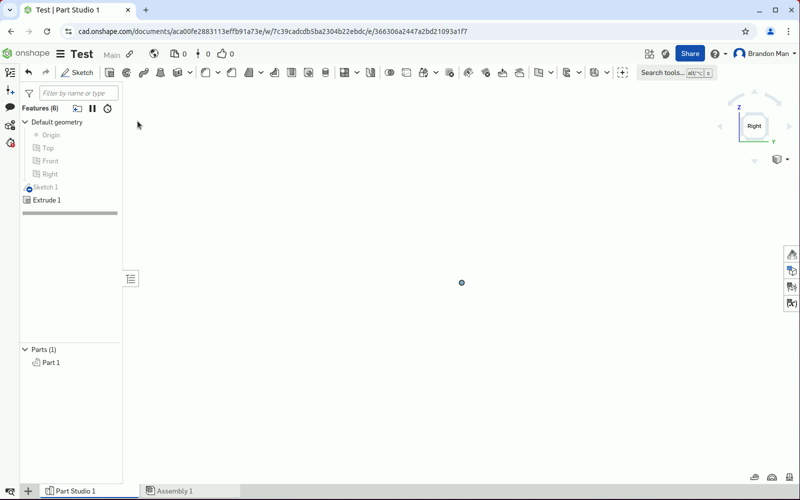
mouse_move(73, 189)
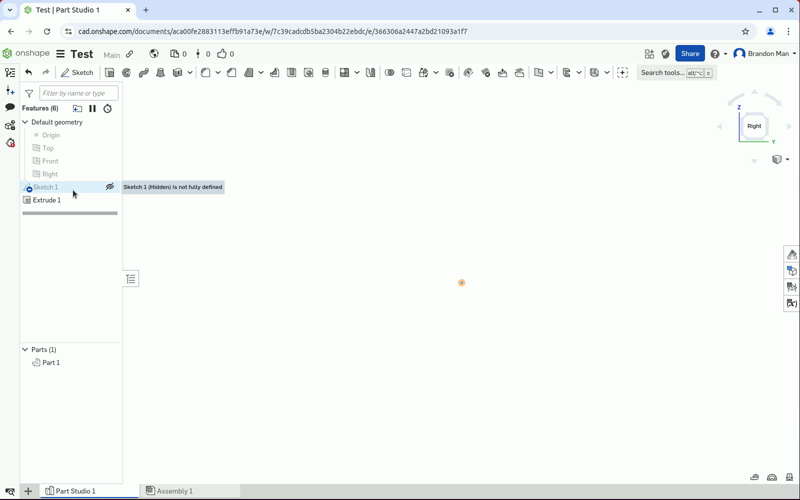
click(73, 189)
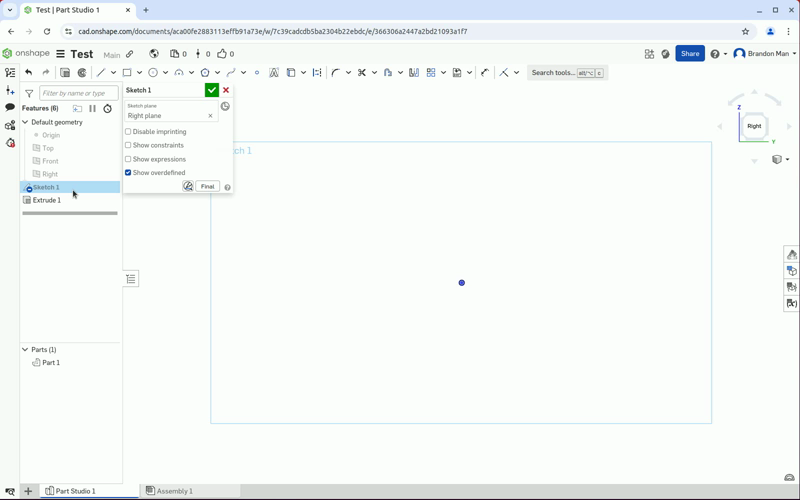
mouse_move(229, 92)
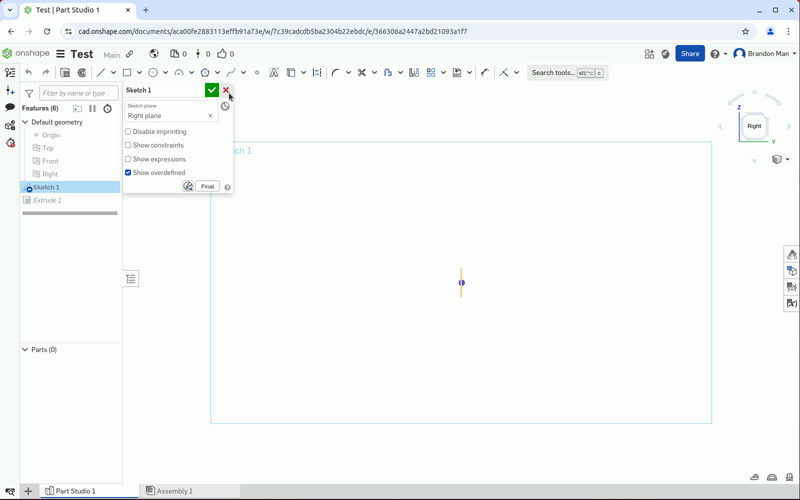
click(229, 92)
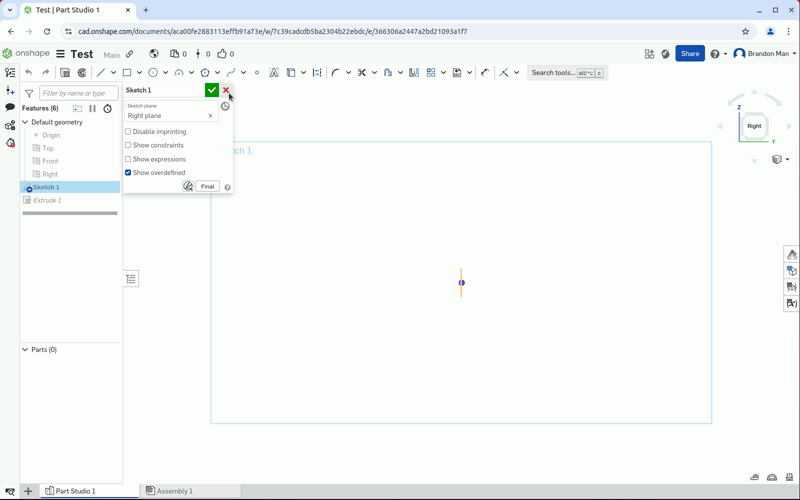
key(shift+s)
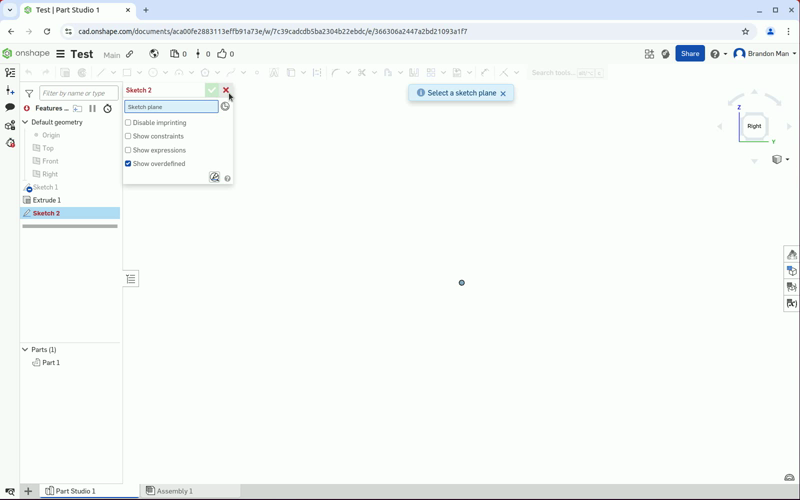
mouse_move(73, 176)
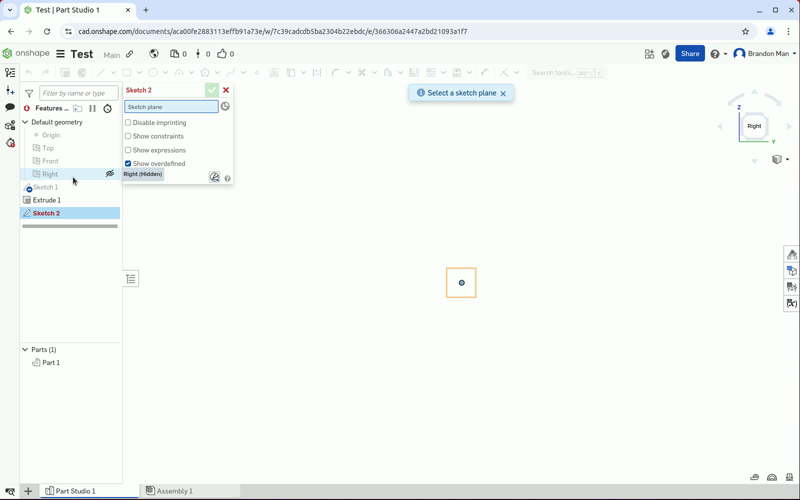
click(73, 176)
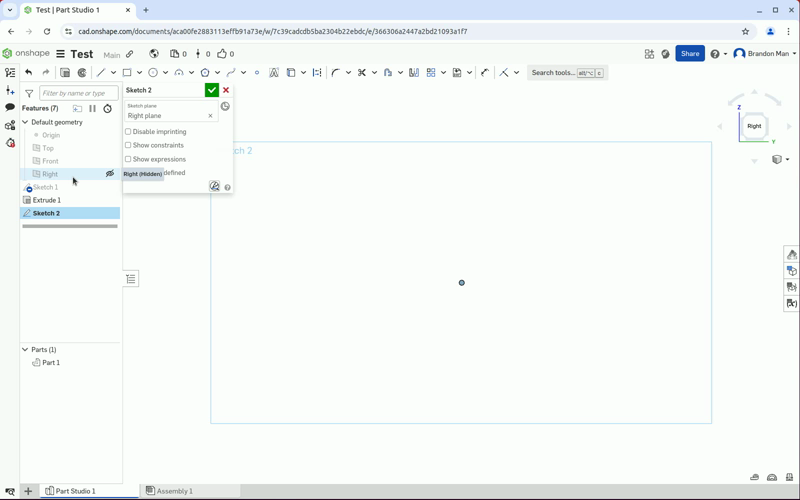
mouse_move(73, 352)
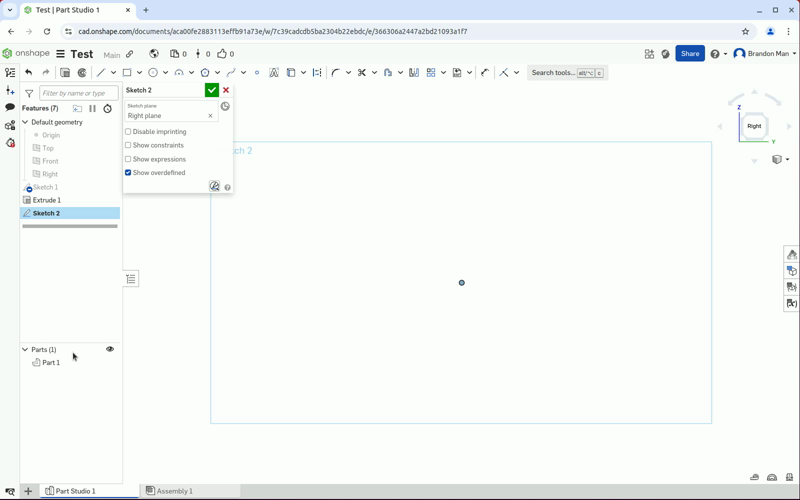
key(y)
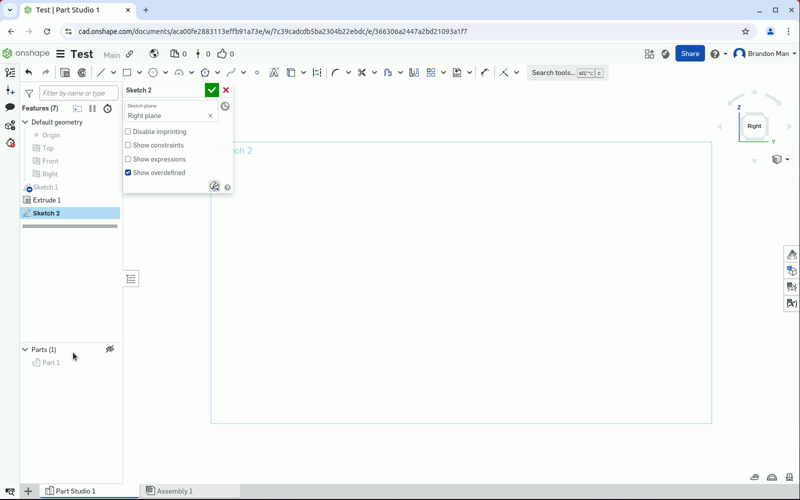
key(c)
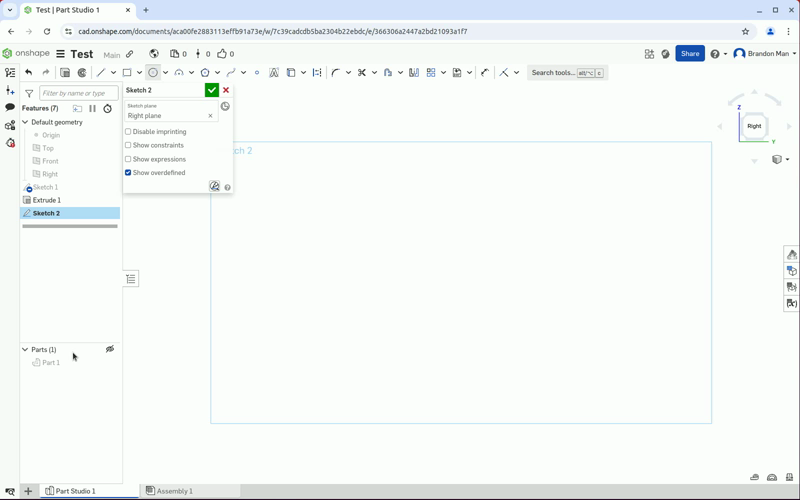
key_down(shift)
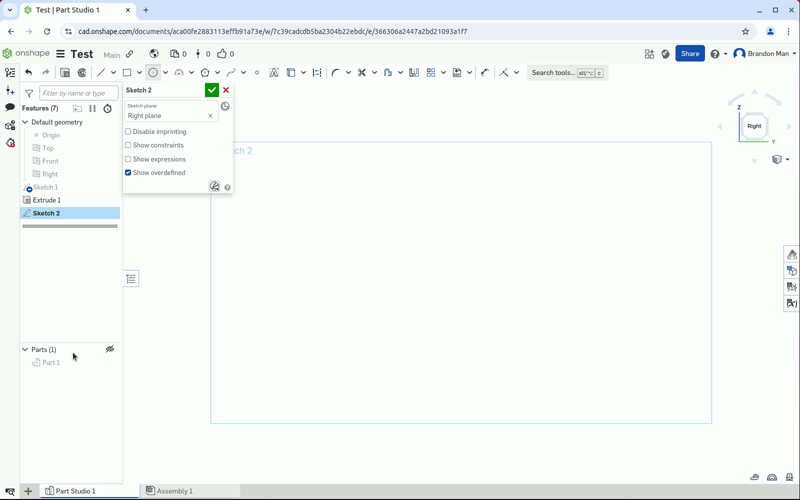
mouse_move(460, 272)
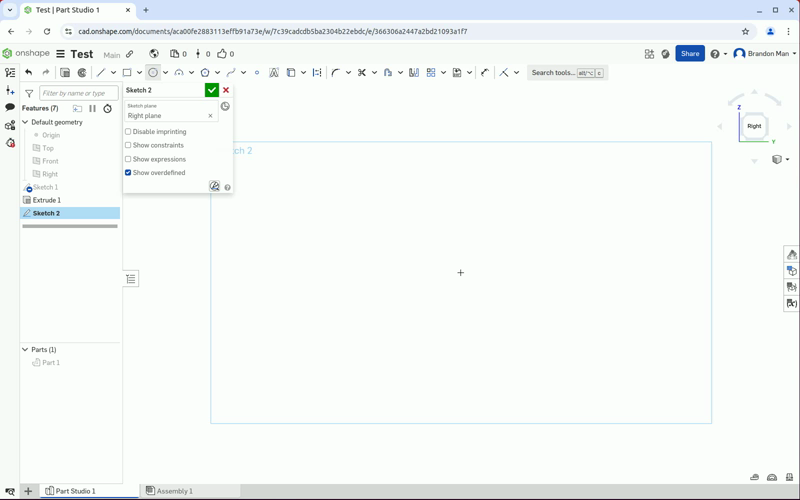
click(460, 272)
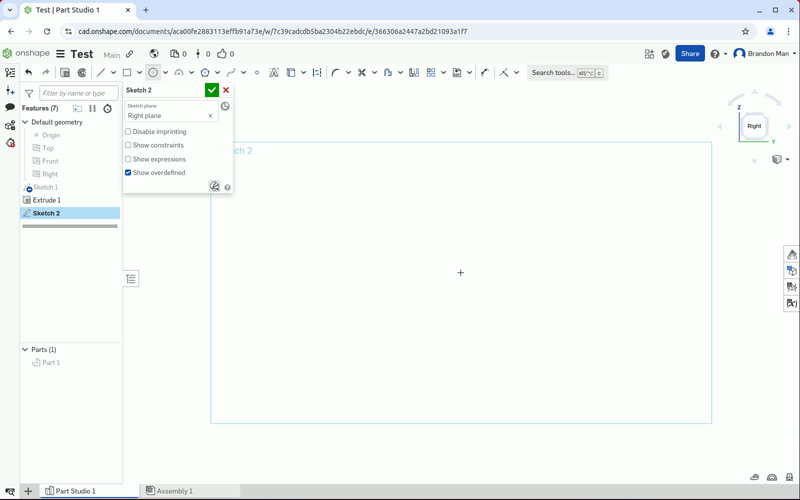
key_up(shift)
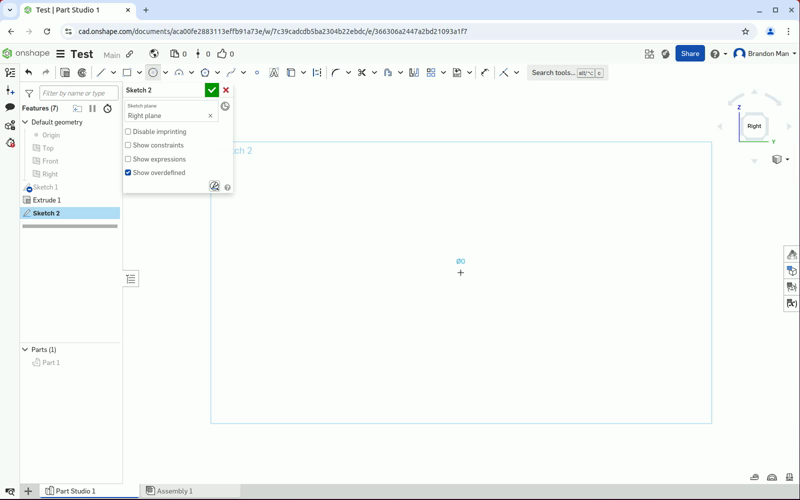
mouse_move(463, 272)
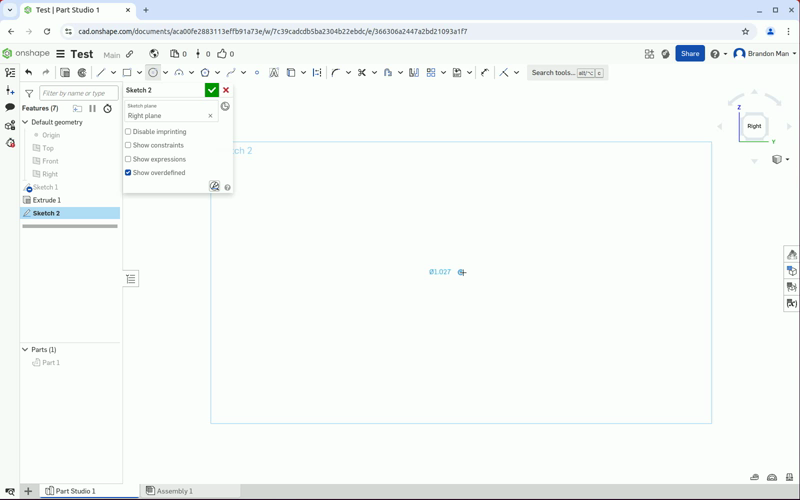
scroll(6)
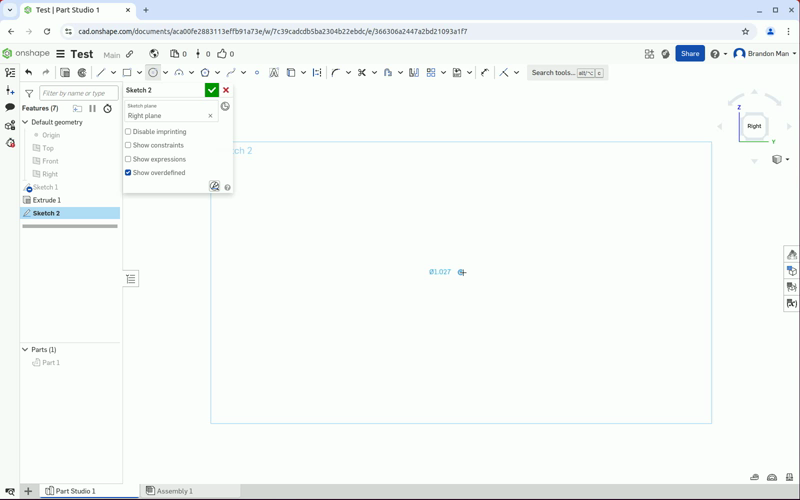
scroll(6)
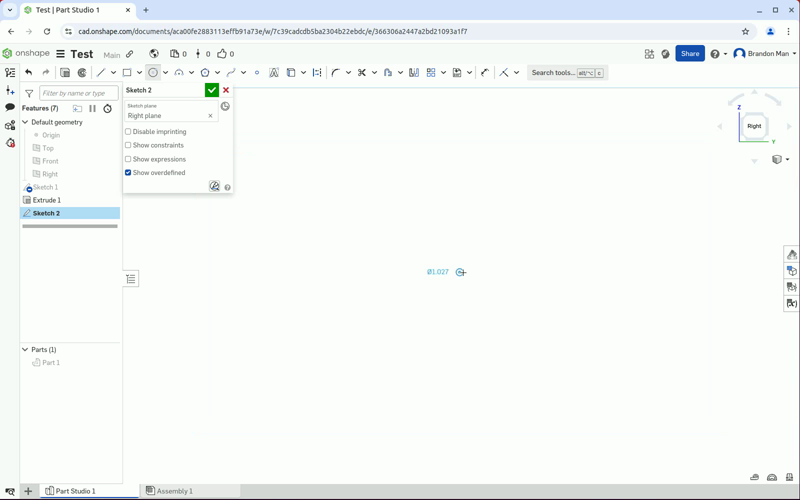
scroll(6)
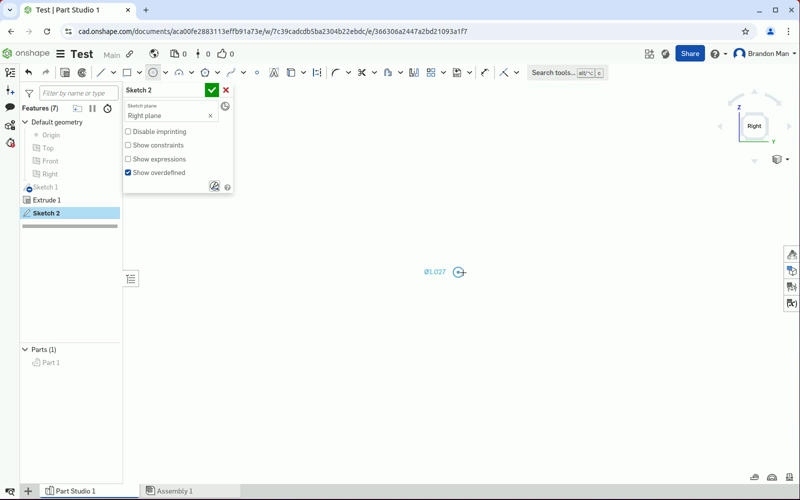
scroll(6)
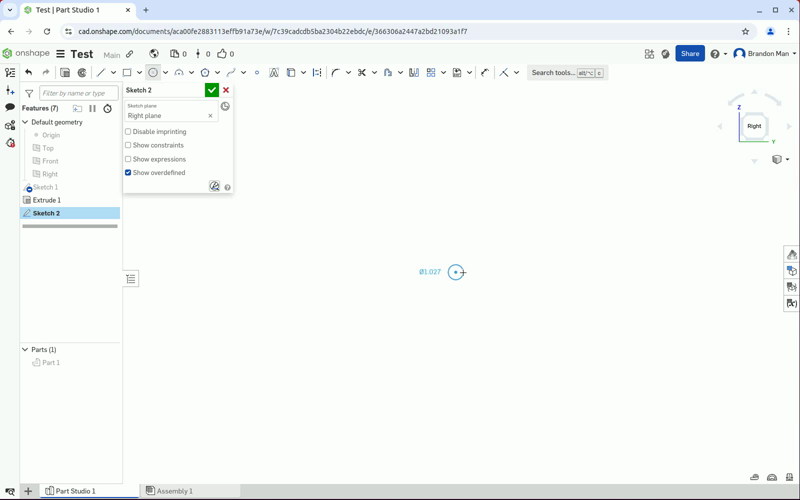
scroll(6)
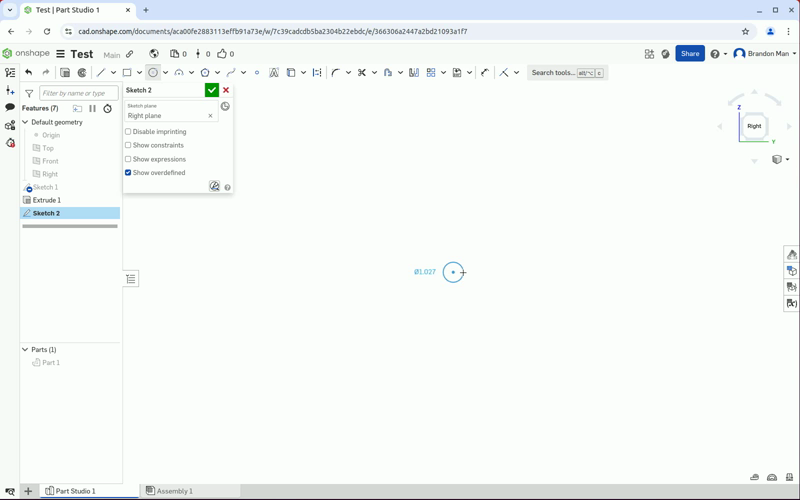
scroll(6)
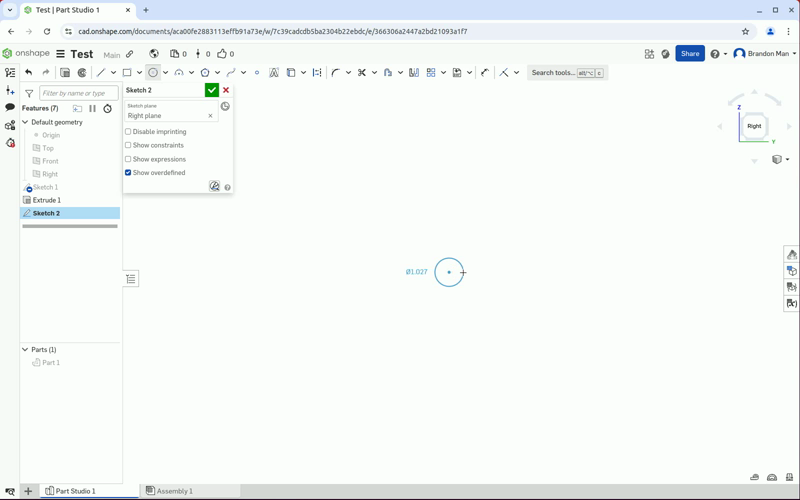
scroll(6)
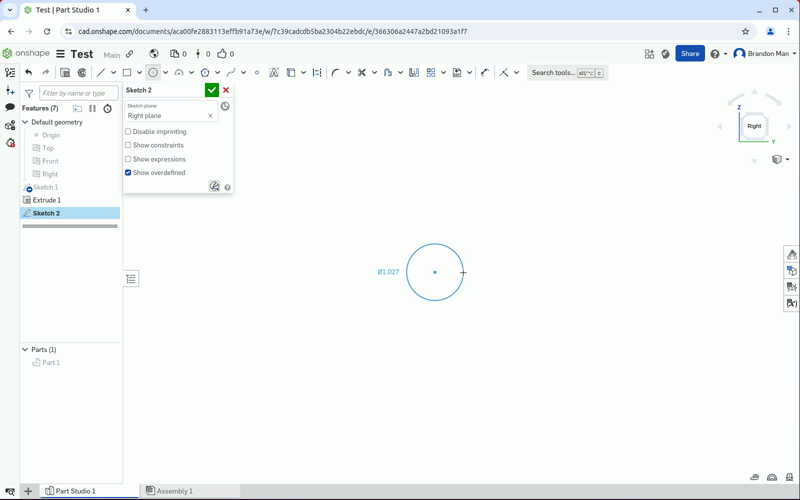
click(463, 272)
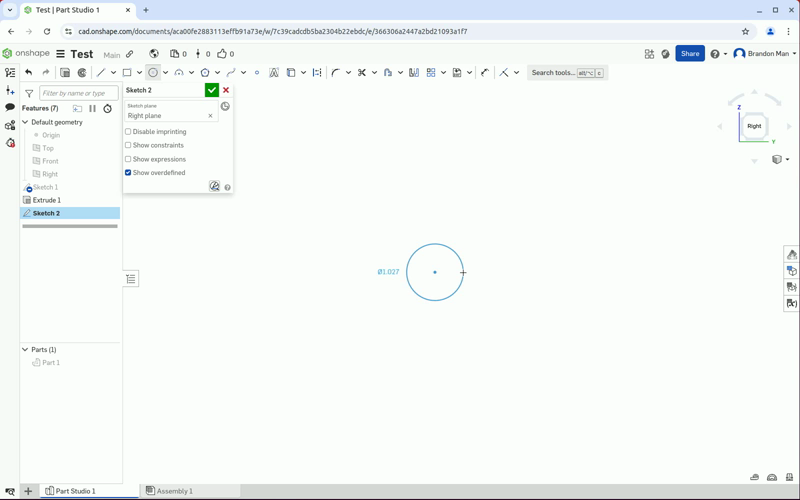
scroll(-6)
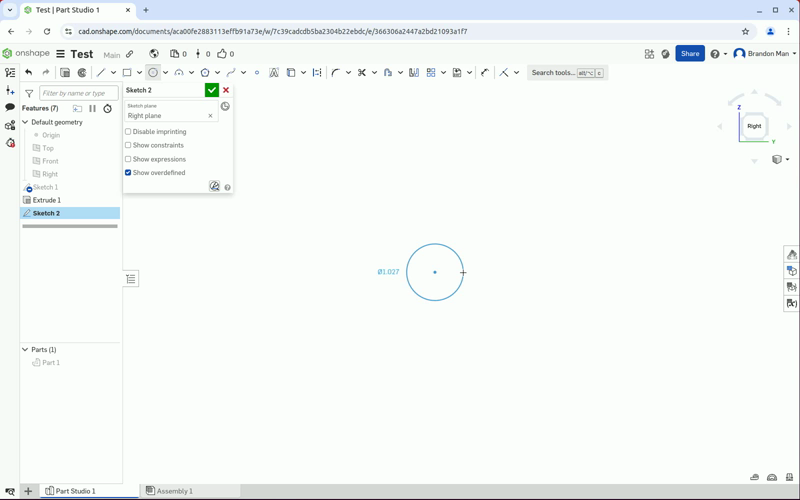
scroll(-6)
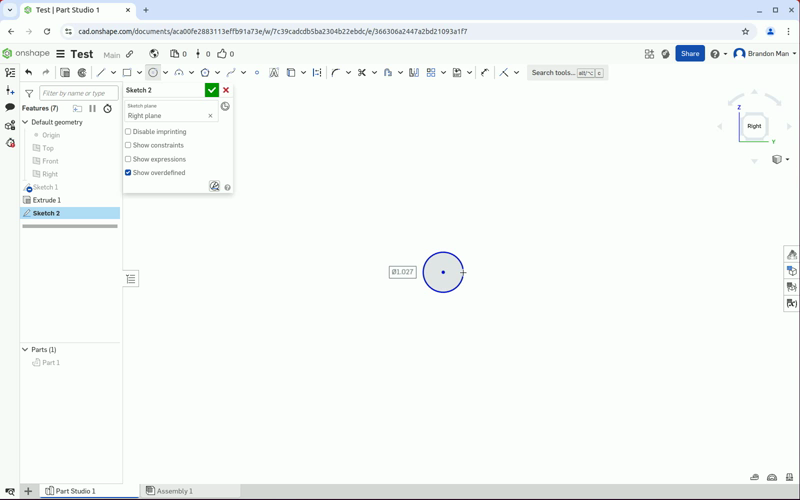
scroll(-6)
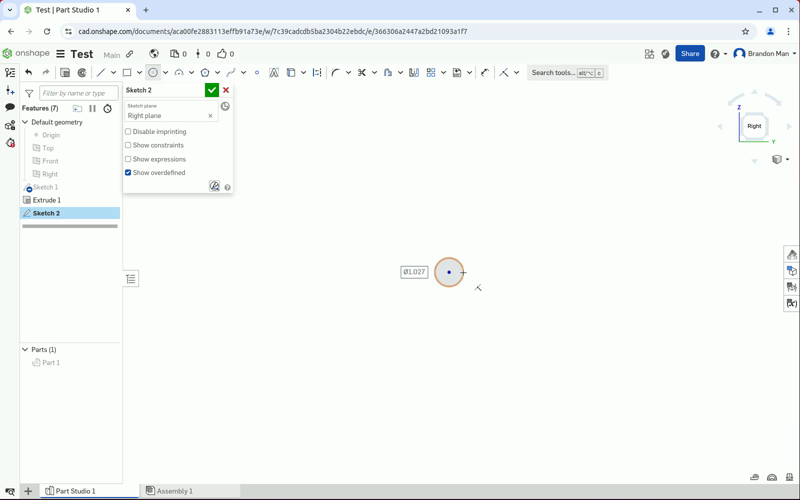
scroll(-6)
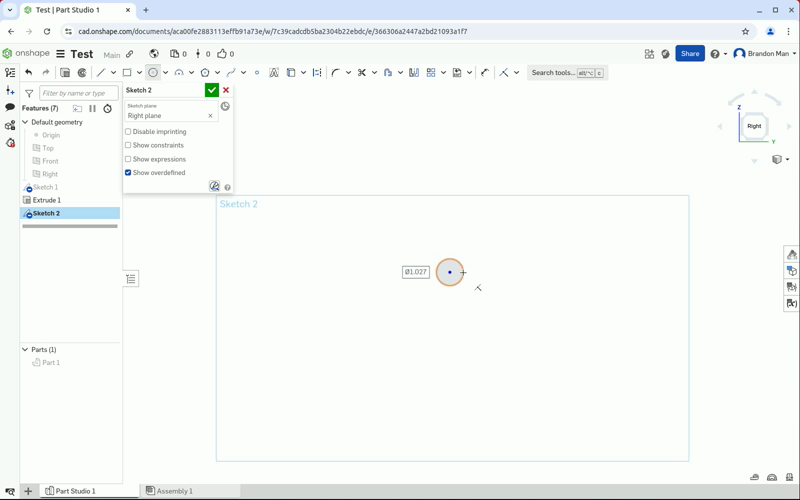
scroll(-6)
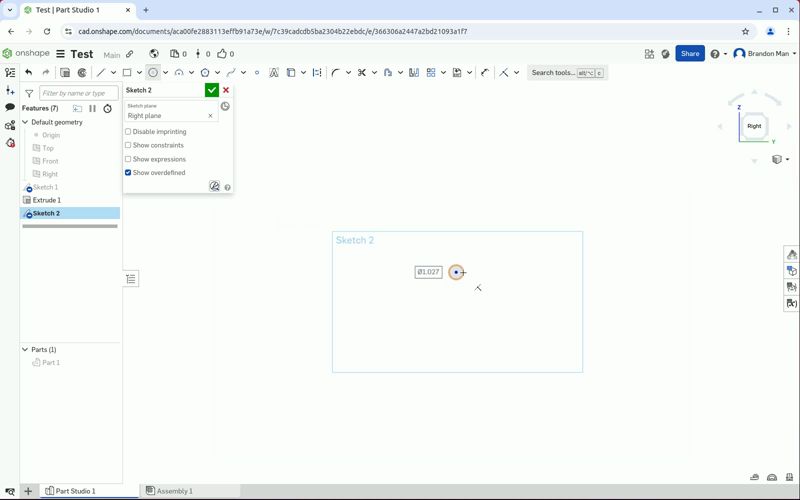
scroll(-6)
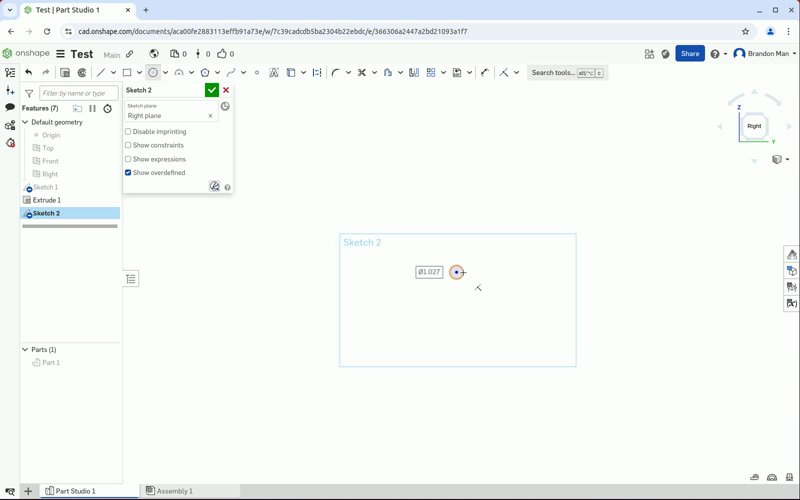
scroll(-6)
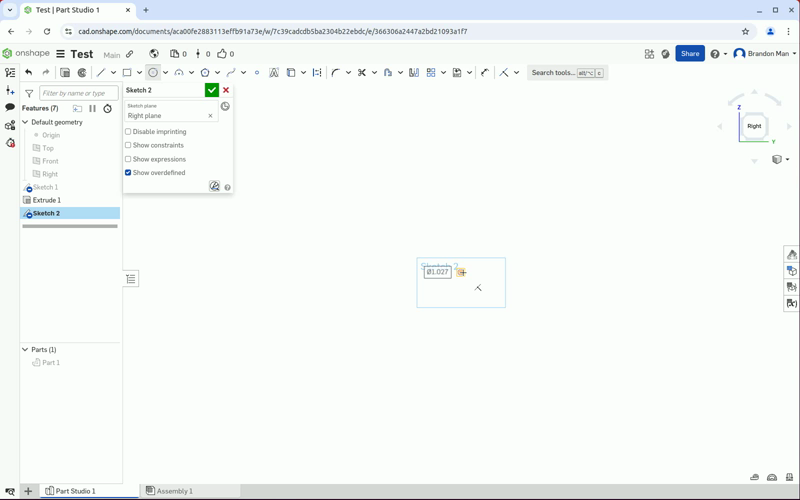
key(esc)
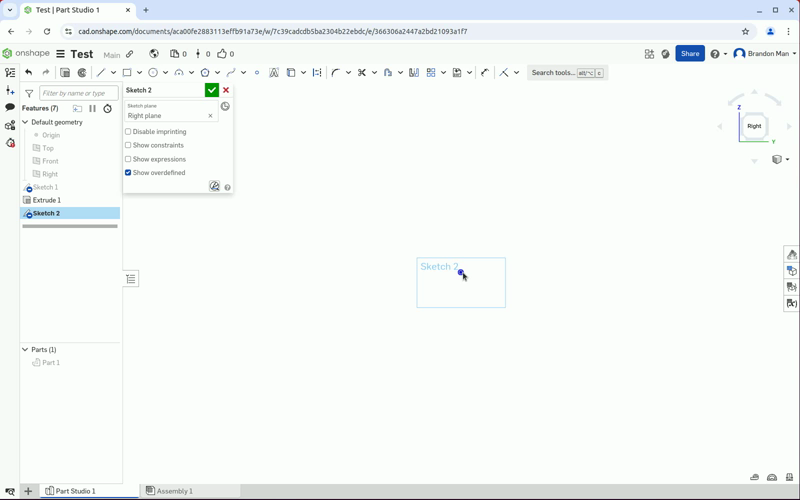
mouse_move(462, 273)
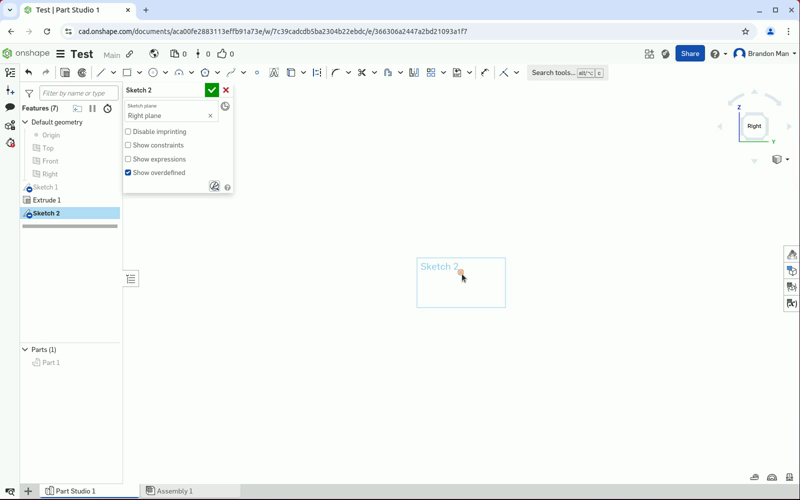
scroll(6)
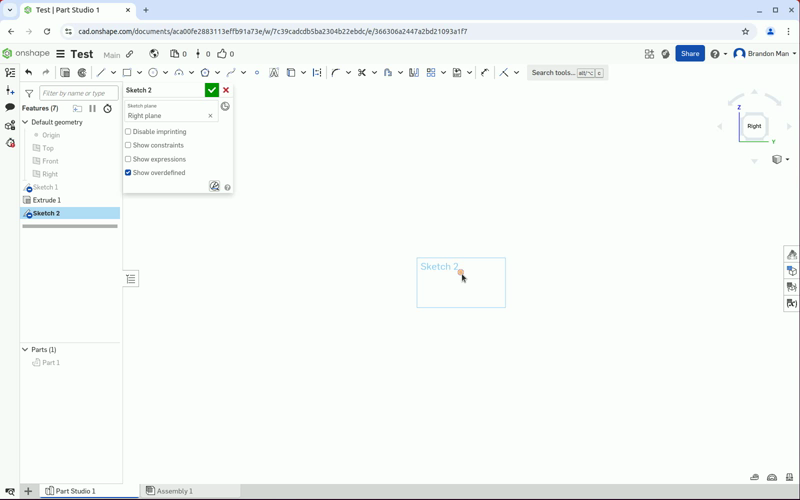
scroll(6)
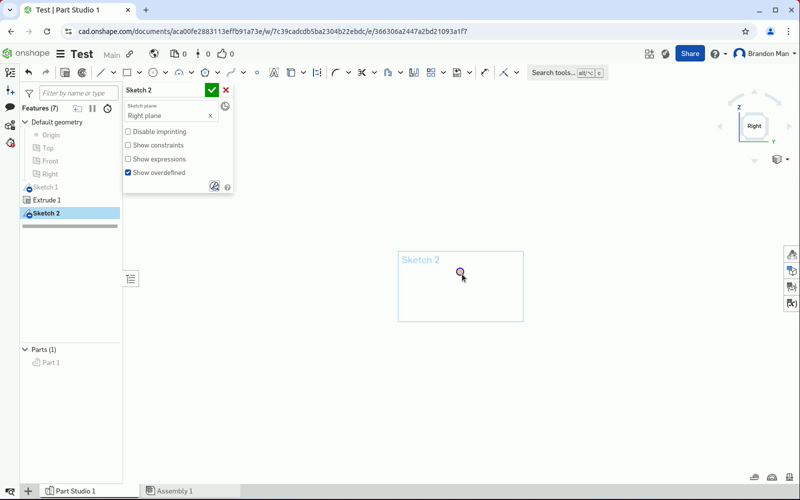
scroll(6)
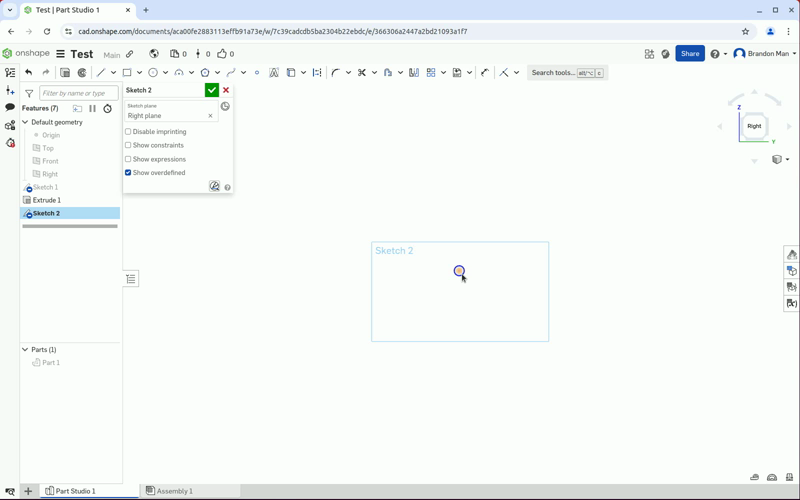
scroll(6)
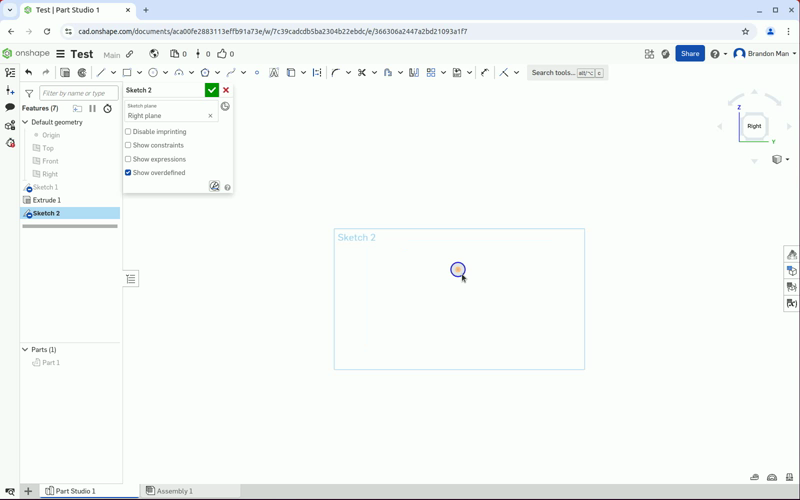
scroll(6)
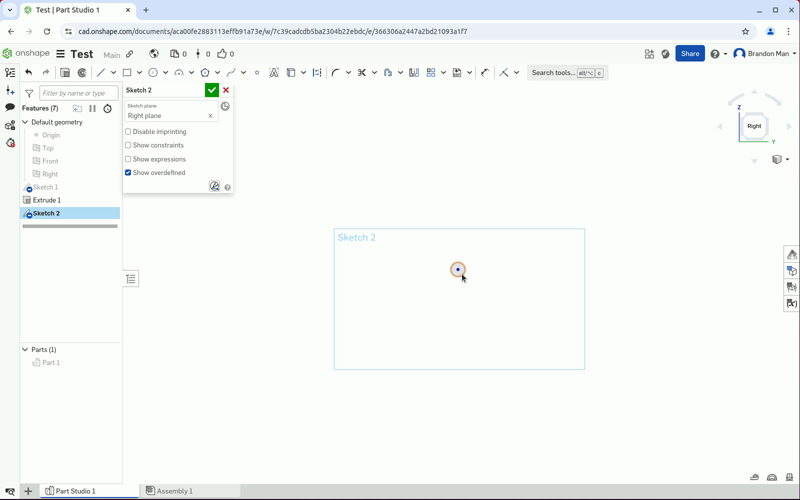
scroll(6)
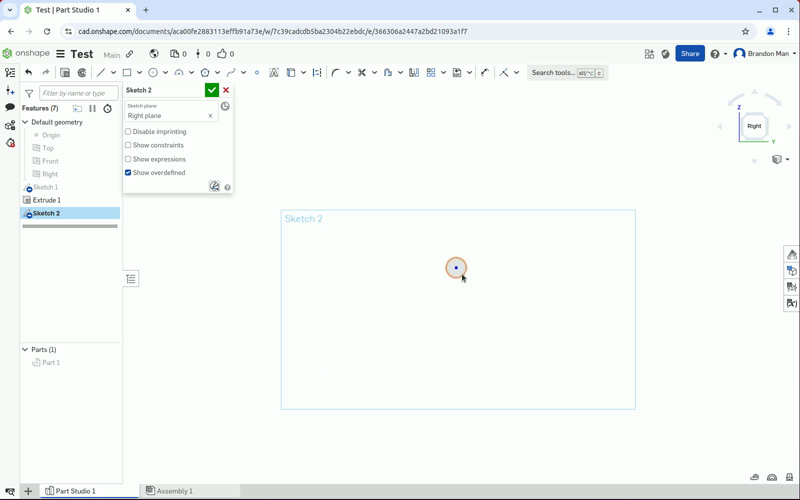
scroll(6)
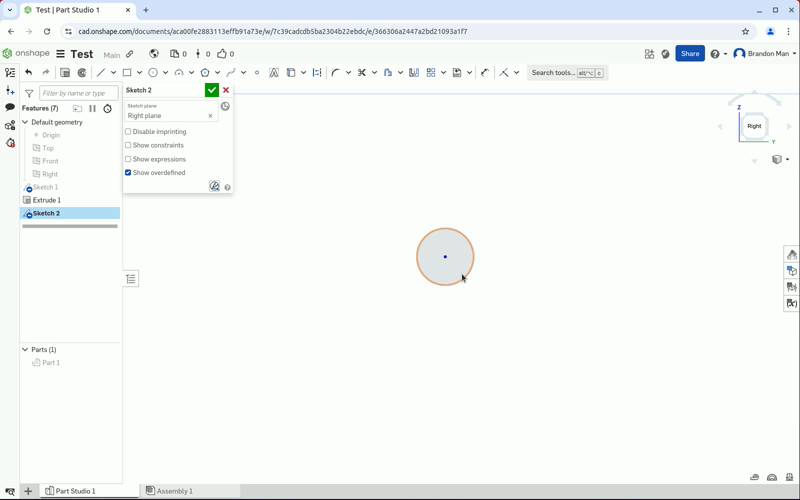
click(462, 273)
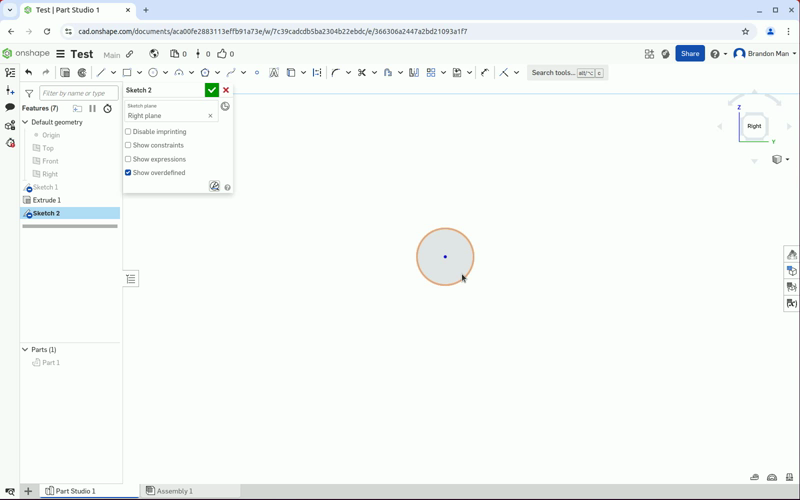
scroll(-6)
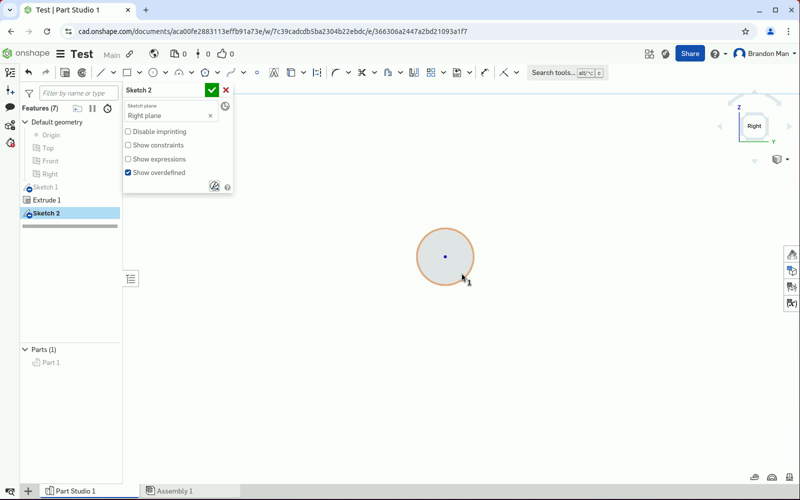
scroll(-6)
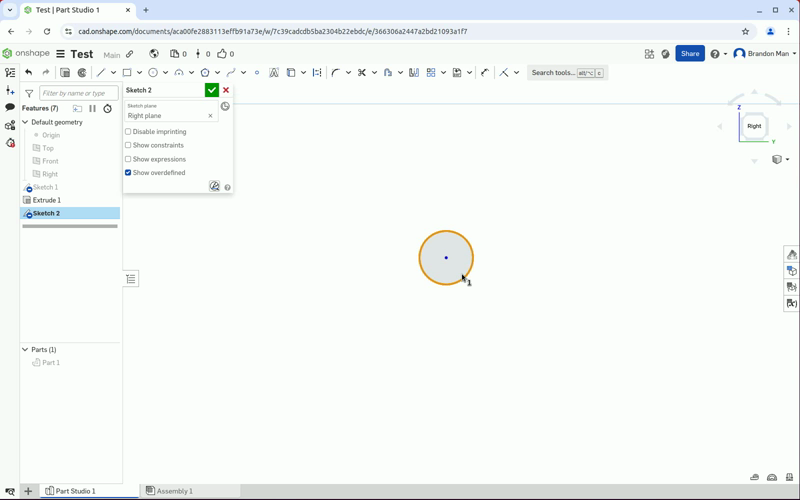
scroll(-6)
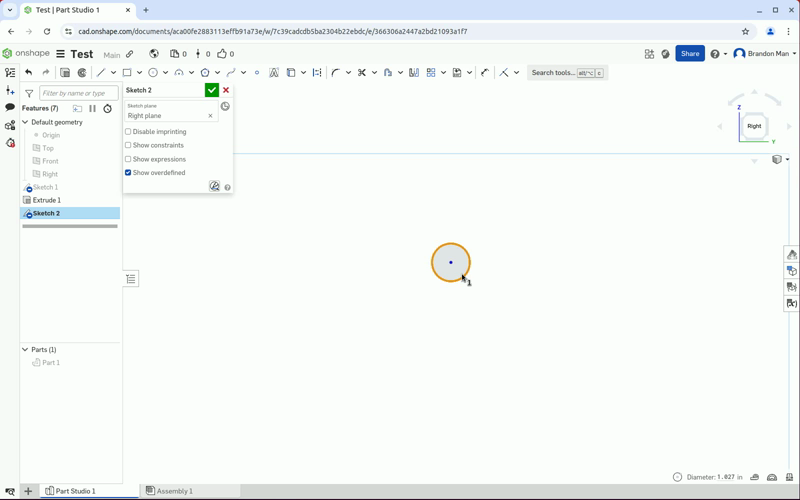
scroll(-6)
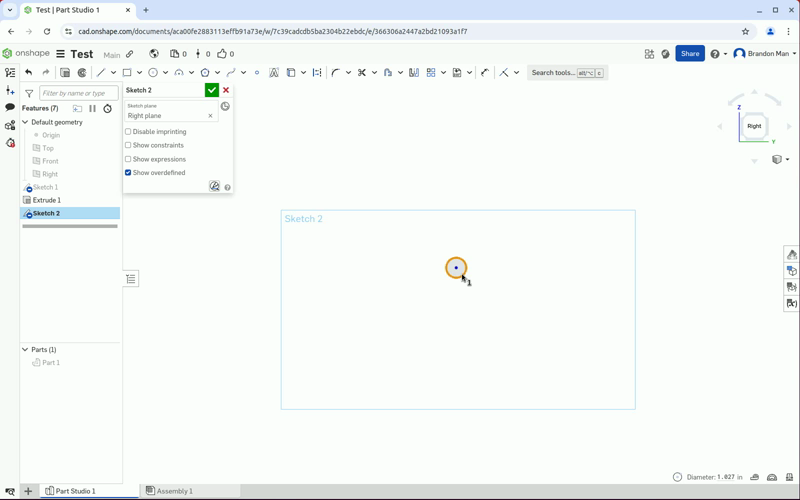
scroll(-6)
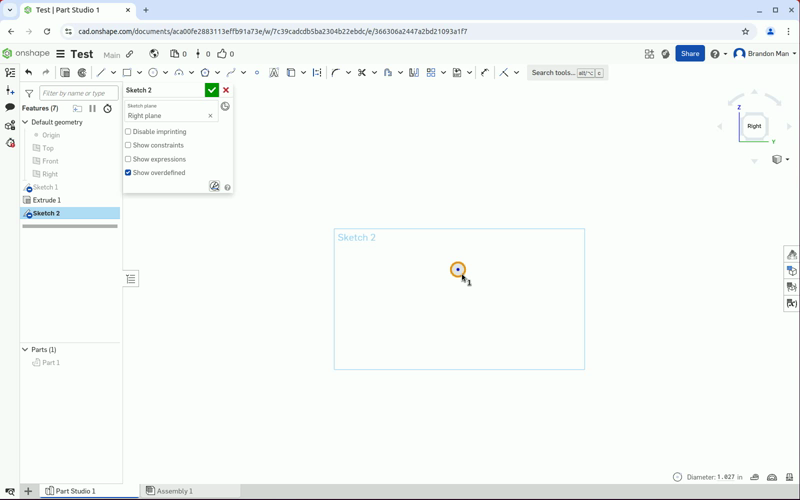
scroll(-6)
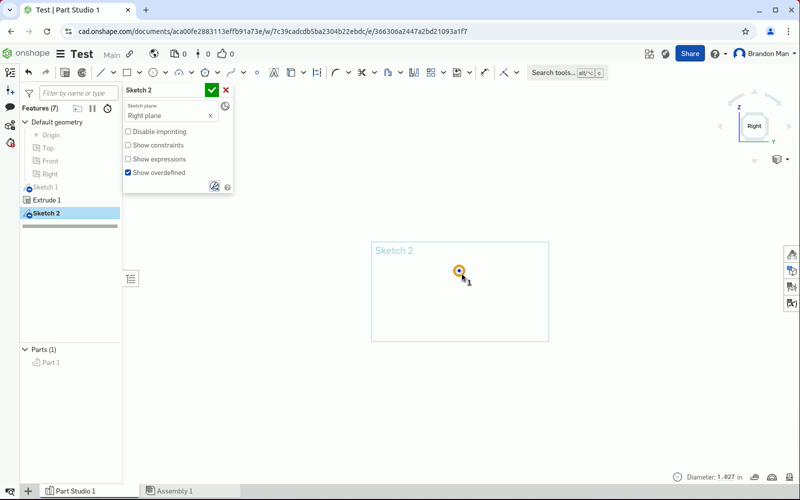
scroll(-6)
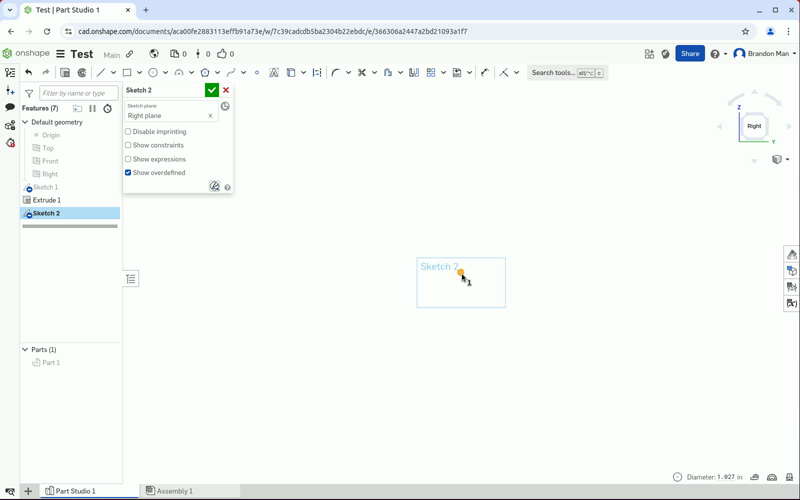
mouse_move(73, 352)
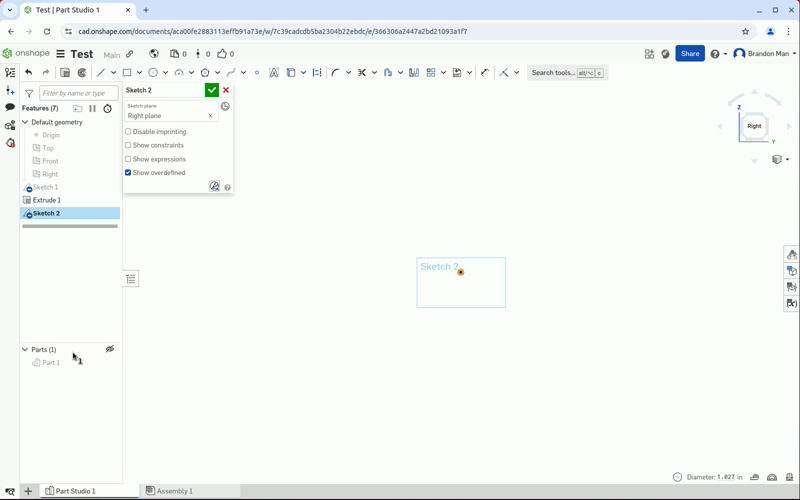
key(shift+y)
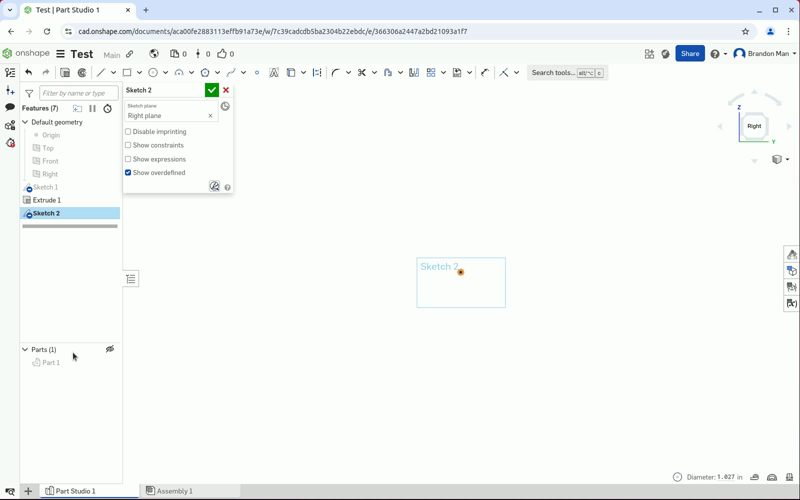
key(shift+e)
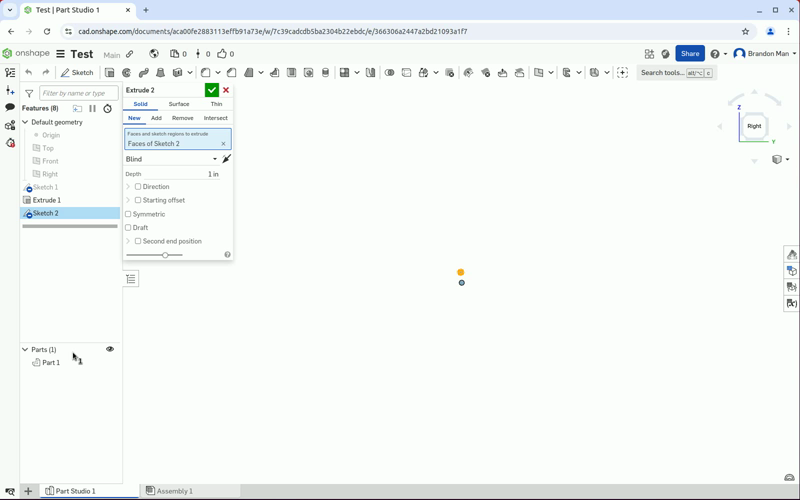
mouse_move(143, 106)
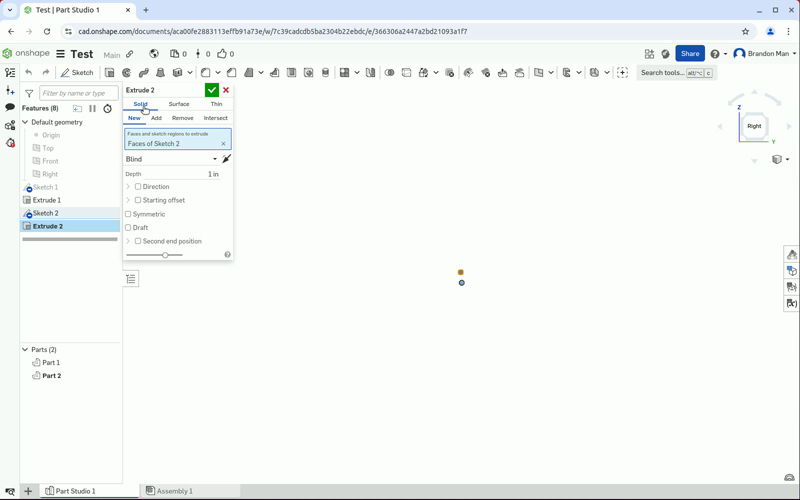
click(143, 106)
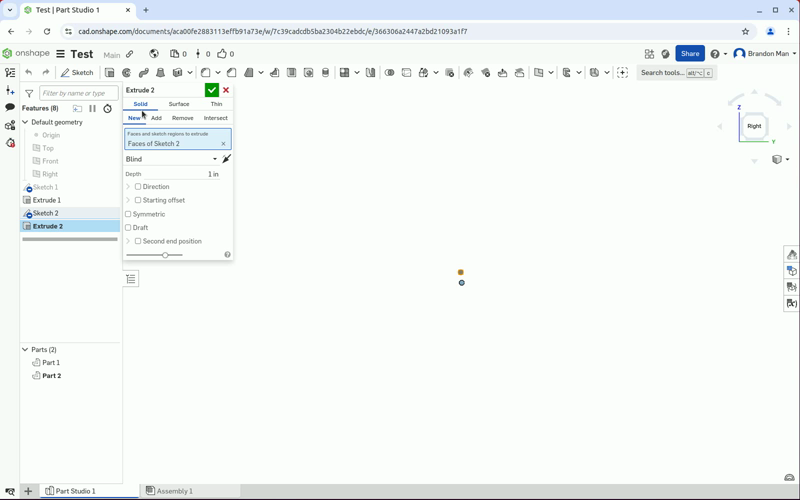
mouse_move(137, 120)
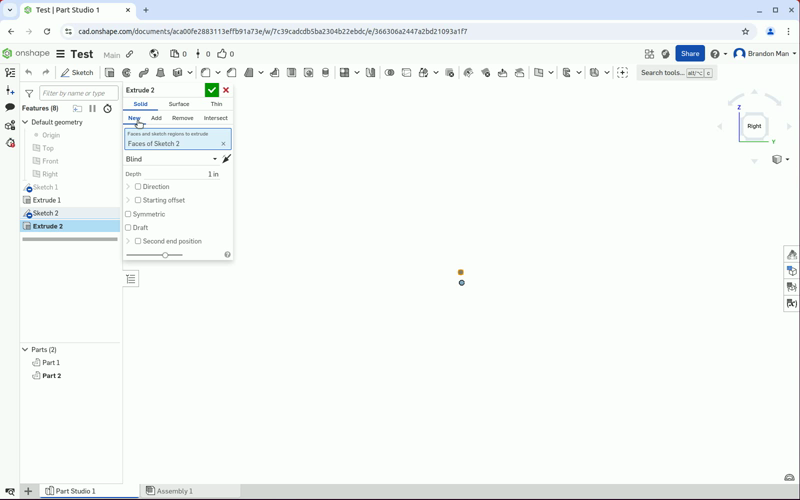
click(137, 120)
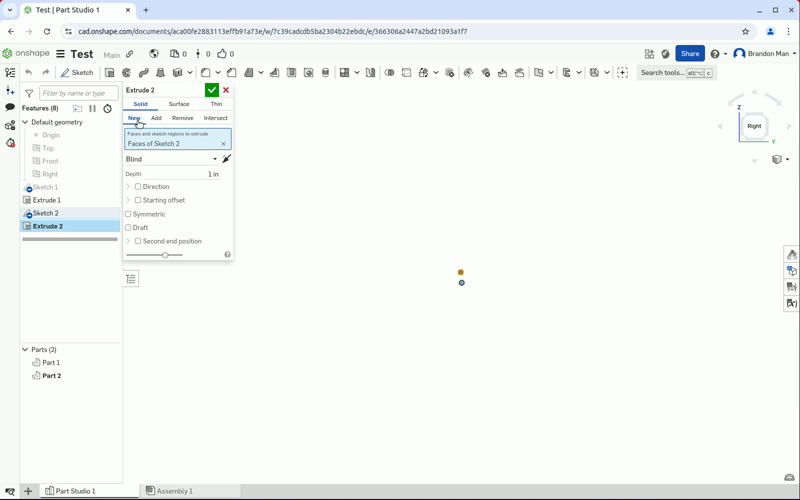
key(tab, 4)
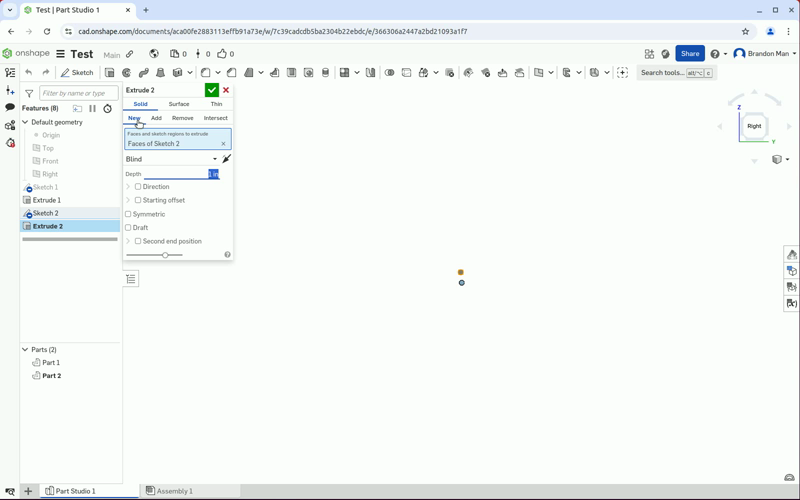
text(23.108)
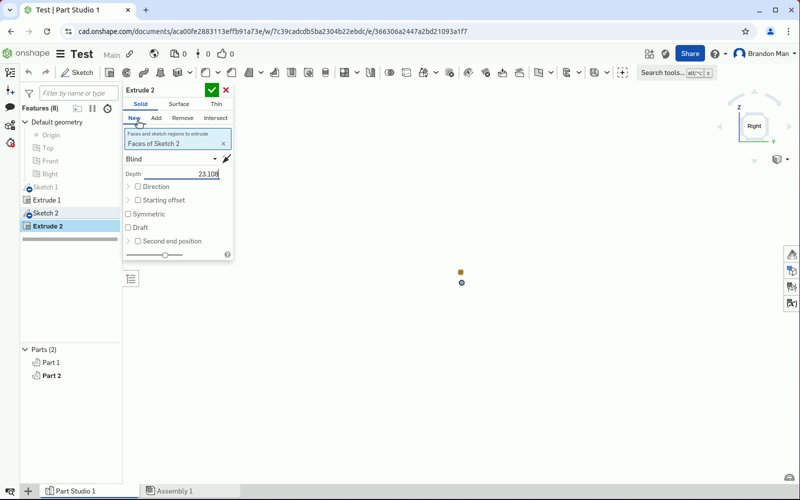
key(enter)
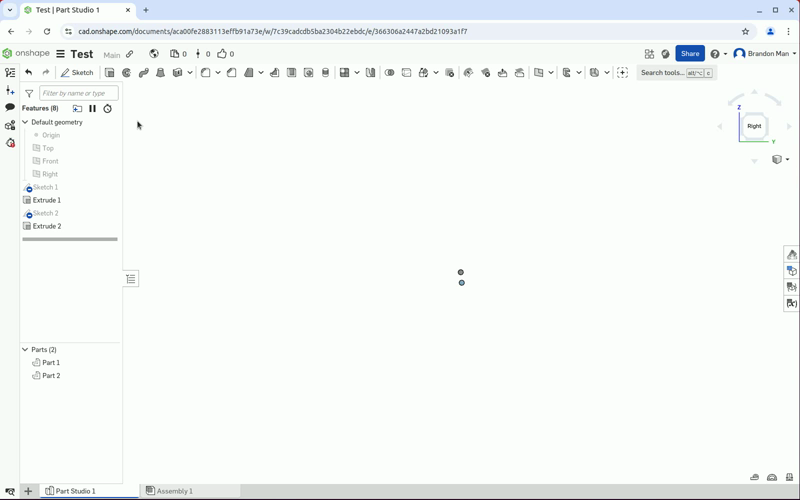
key(shift+h)
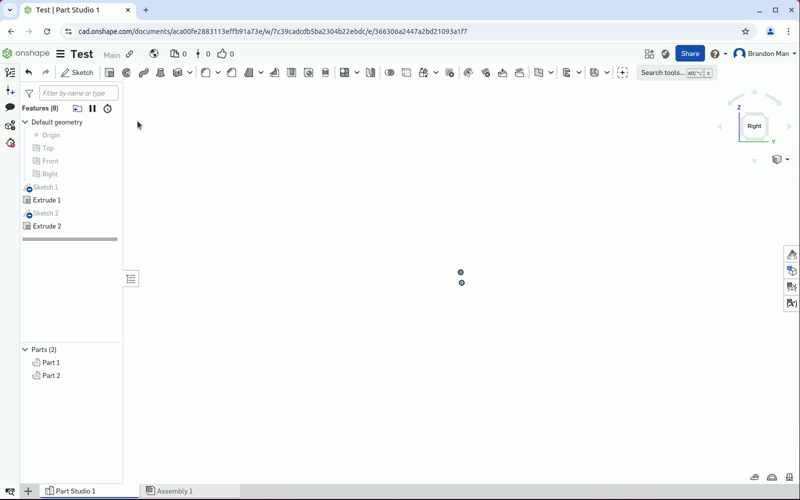
key(shift+h)
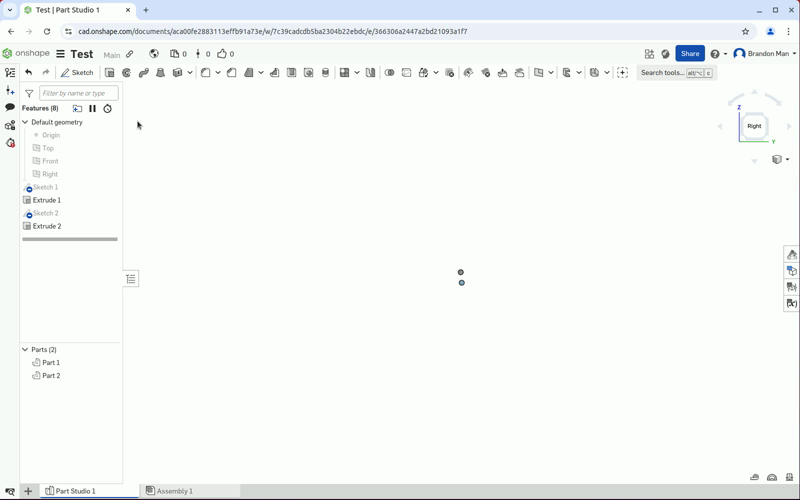
mouse_move(73, 189)
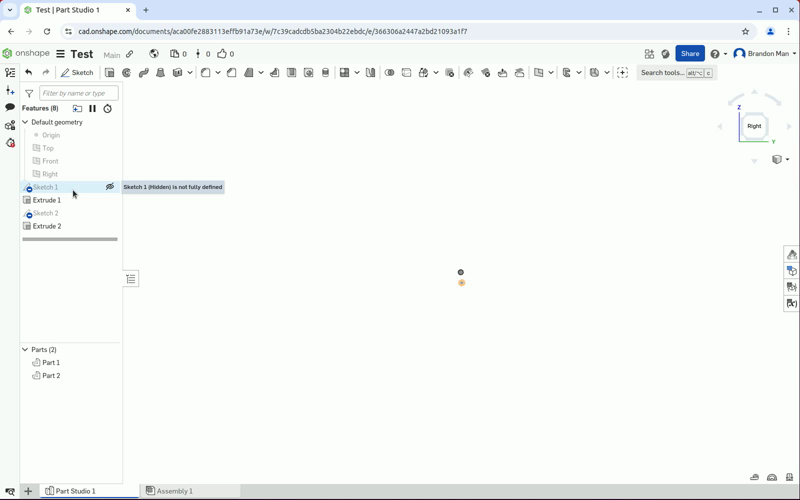
click(73, 189)
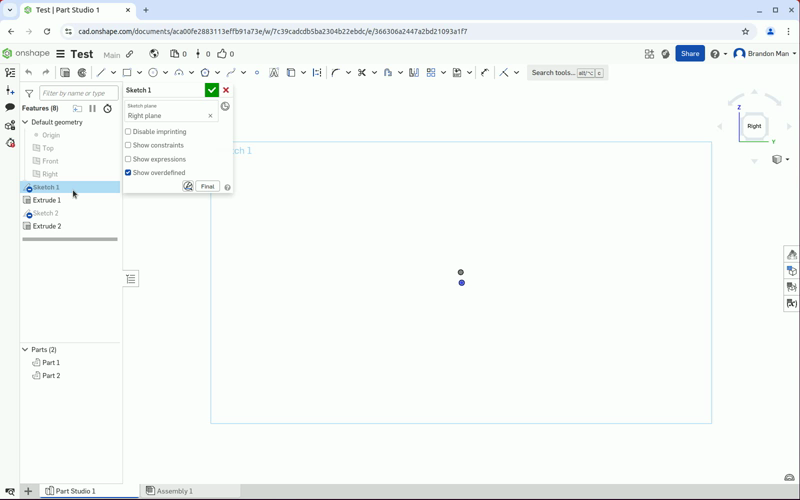
mouse_move(229, 92)
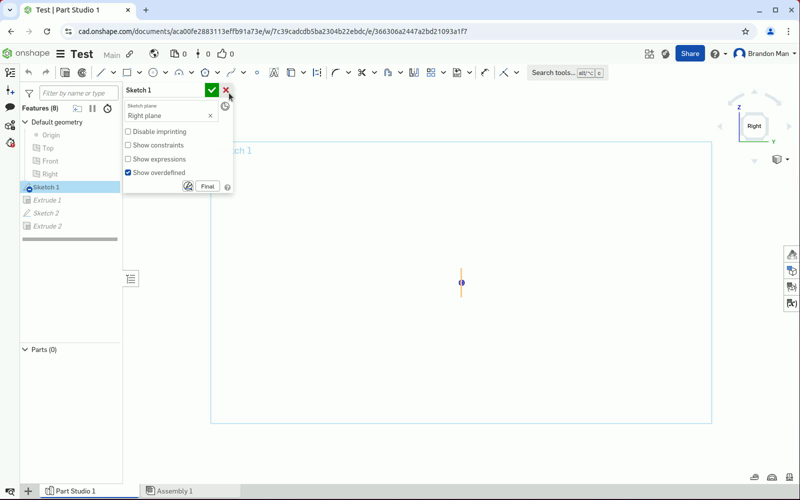
click(229, 92)
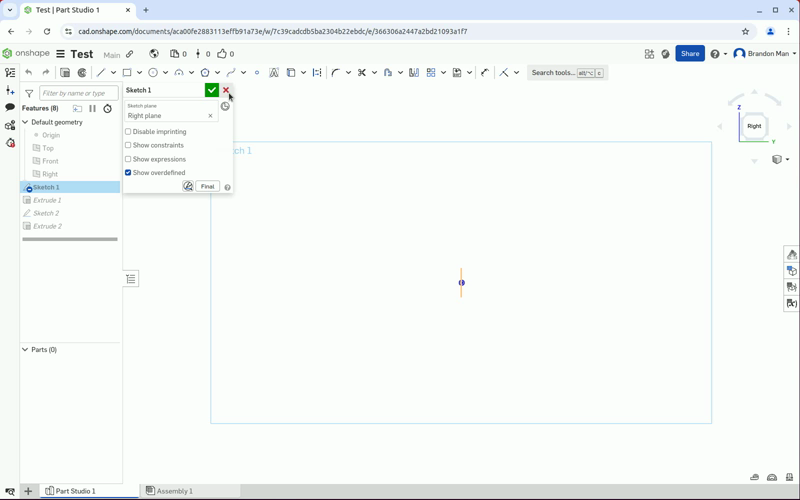
key(shift+s)
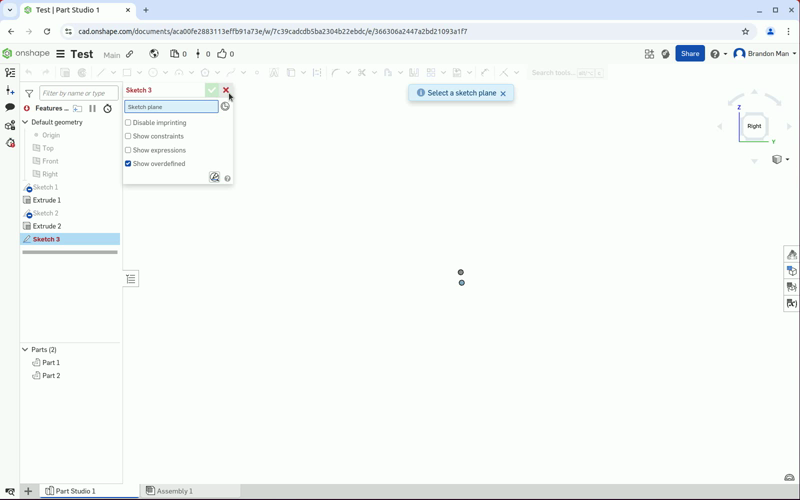
mouse_move(73, 176)
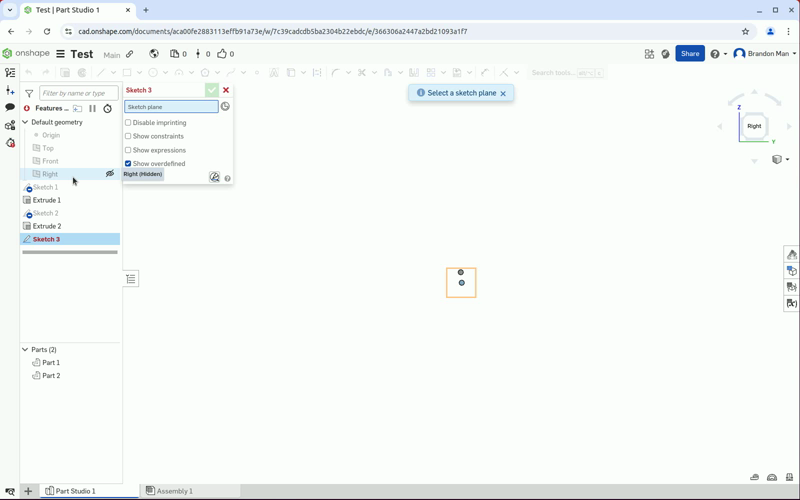
click(73, 176)
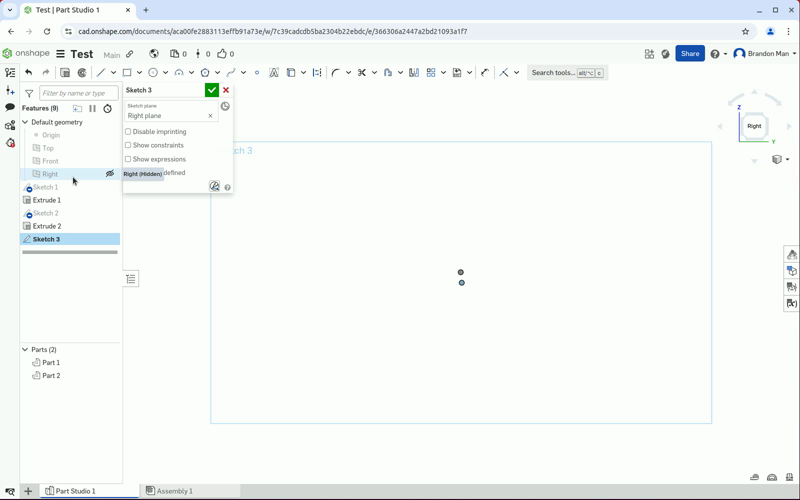
mouse_move(73, 352)
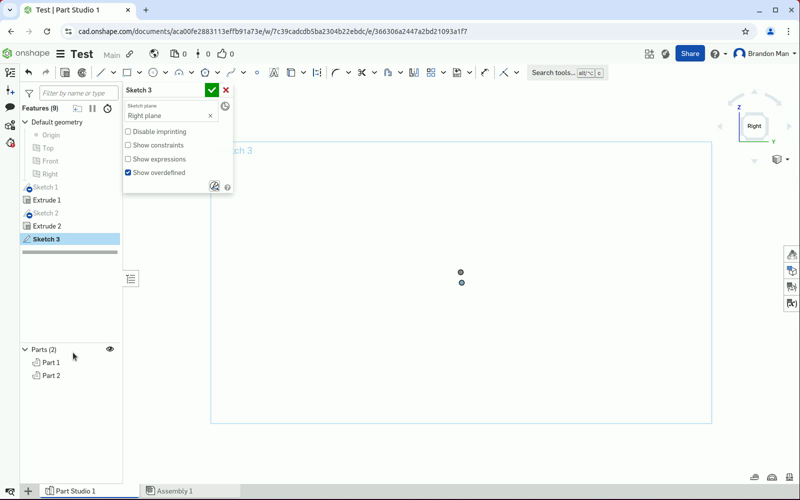
key(y)
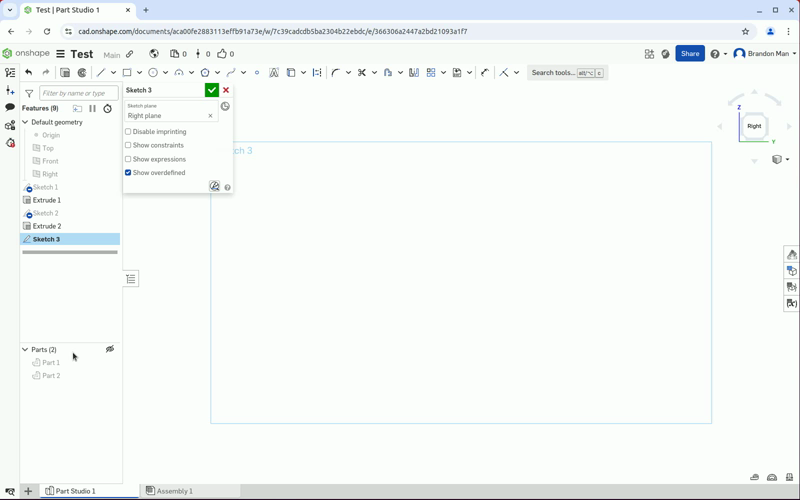
key(c)
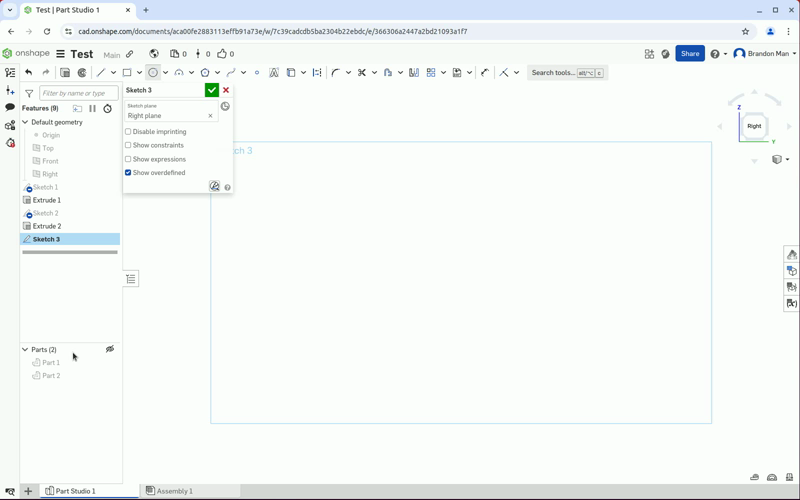
key_down(shift)
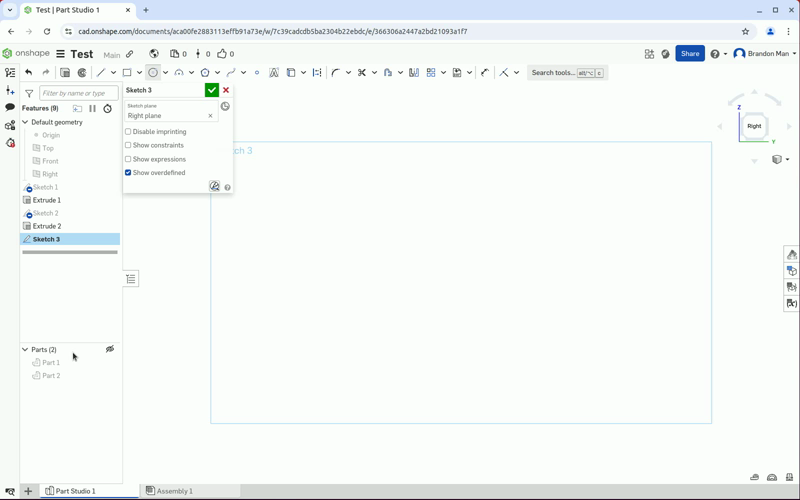
mouse_move(460, 291)
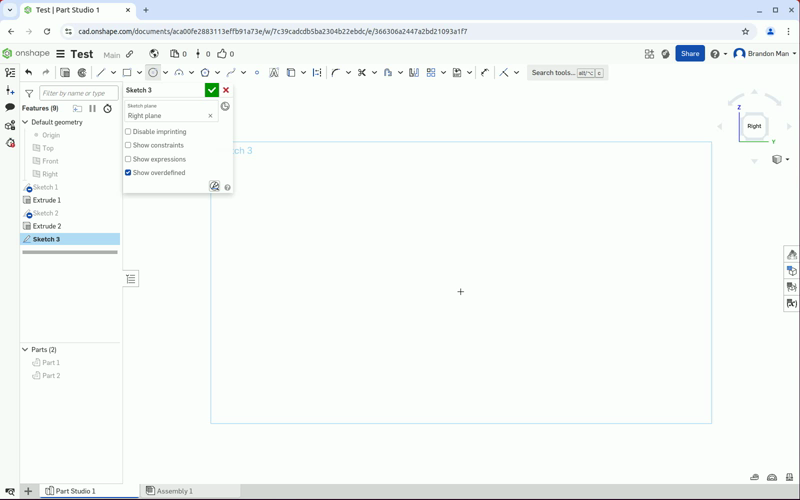
click(460, 291)
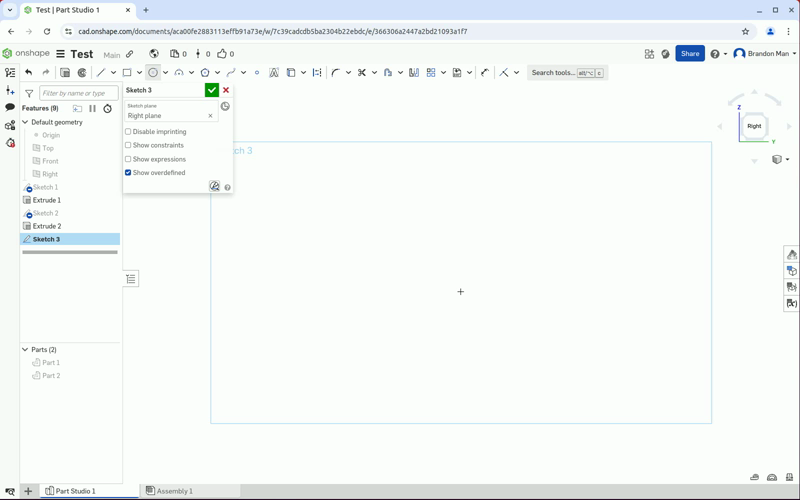
key_up(shift)
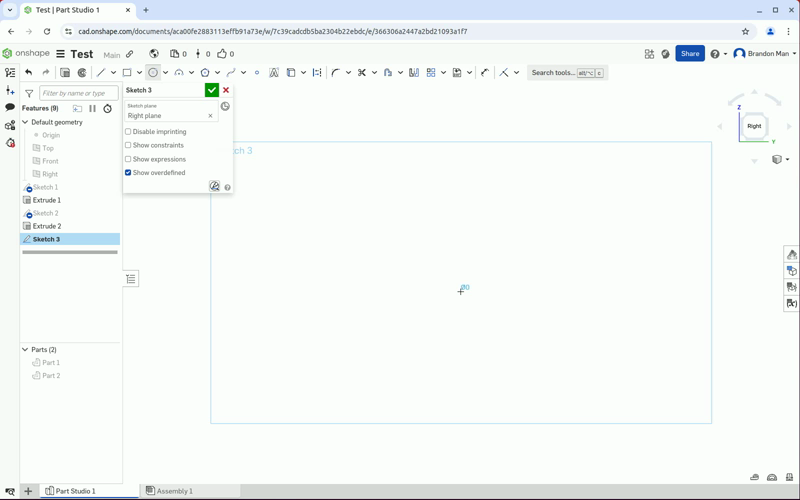
mouse_move(461, 291)
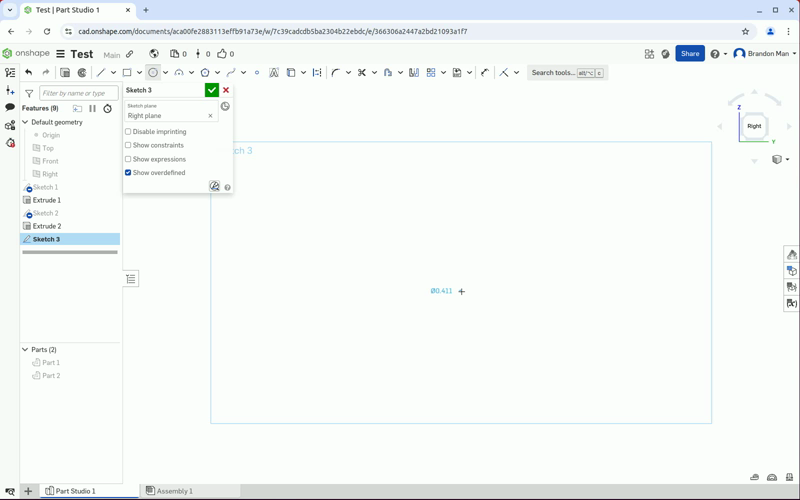
scroll(6)
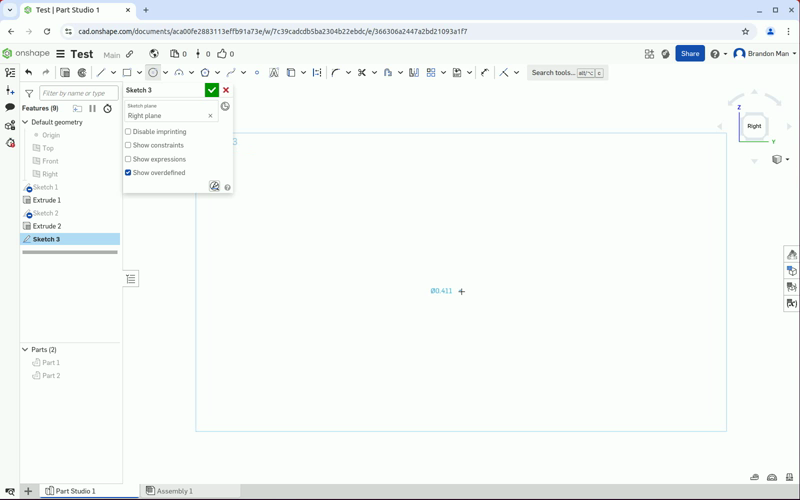
scroll(6)
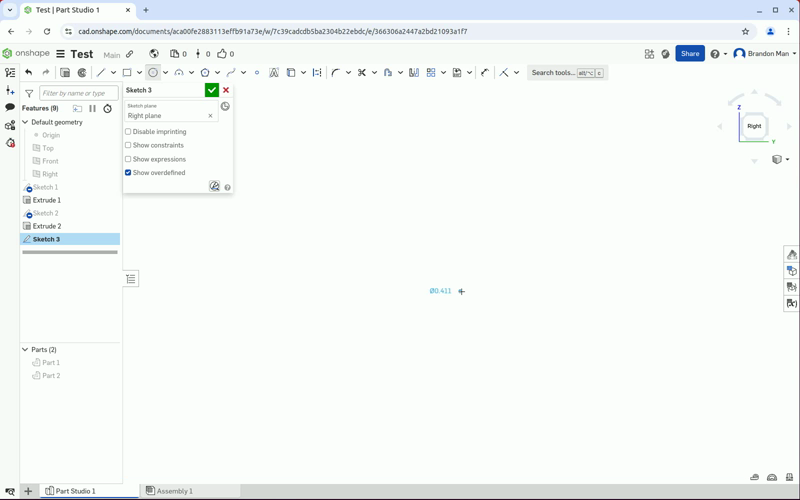
scroll(6)
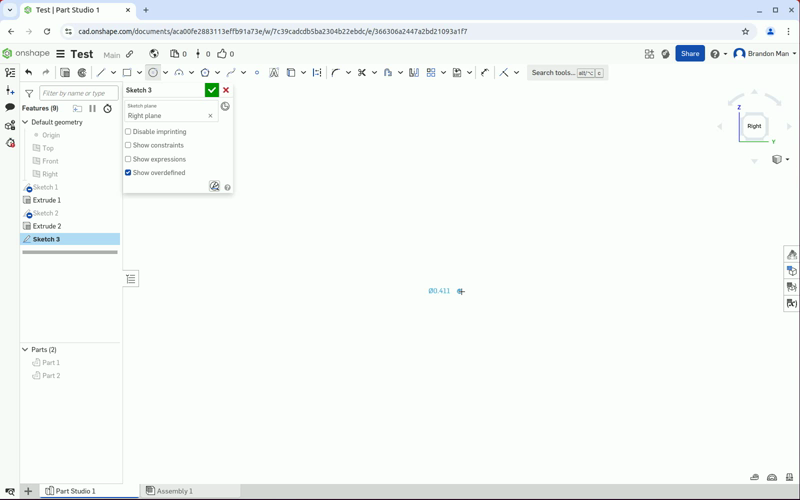
scroll(6)
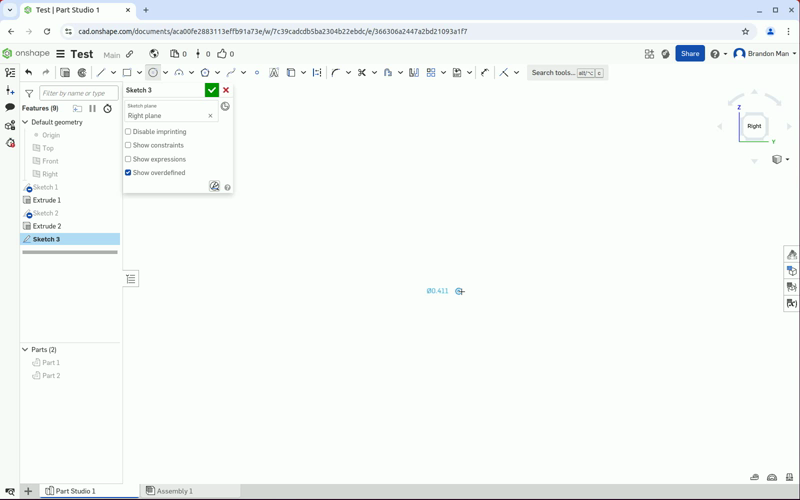
scroll(6)
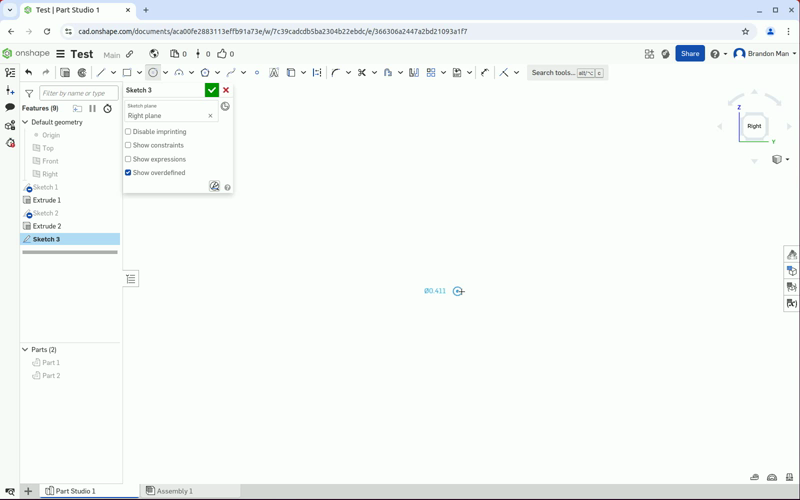
scroll(6)
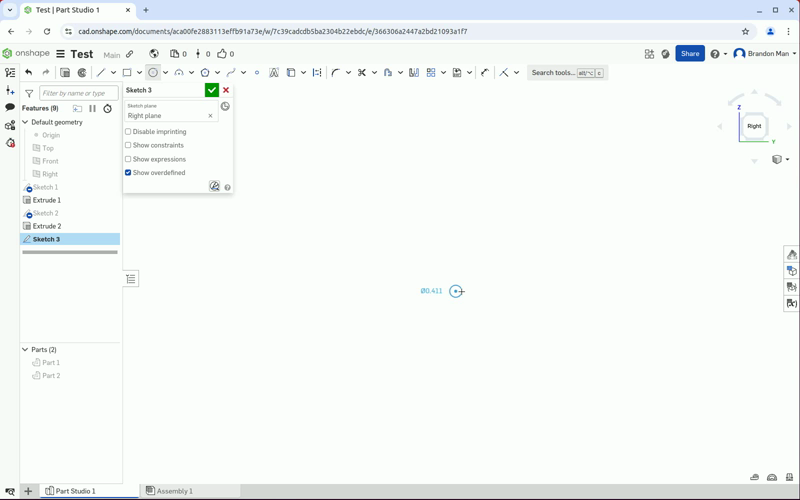
scroll(6)
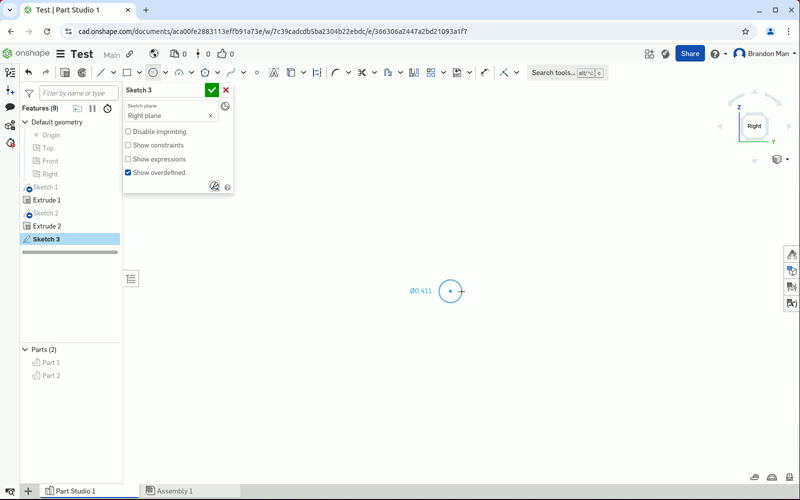
click(461, 291)
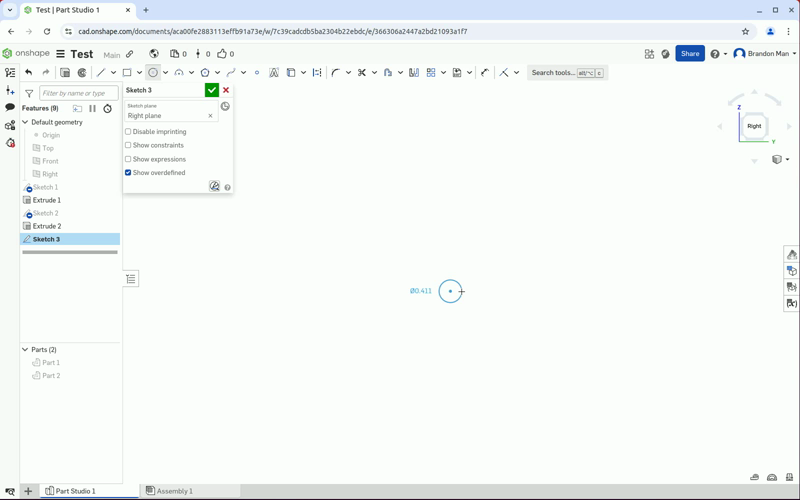
scroll(-6)
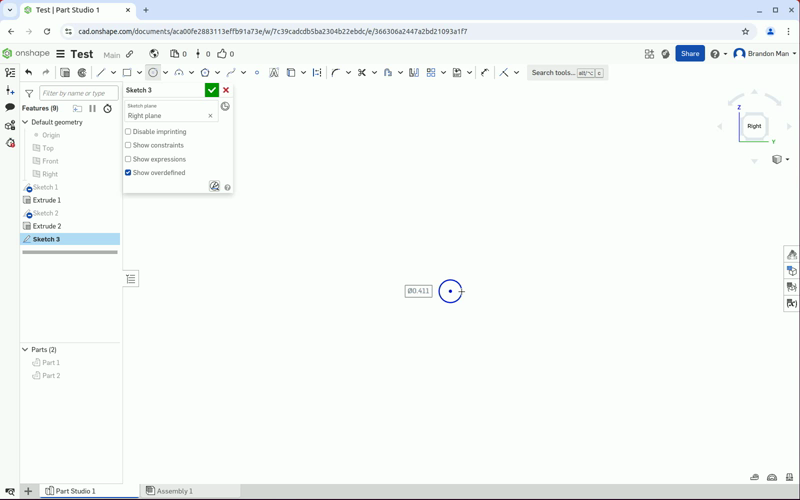
scroll(-6)
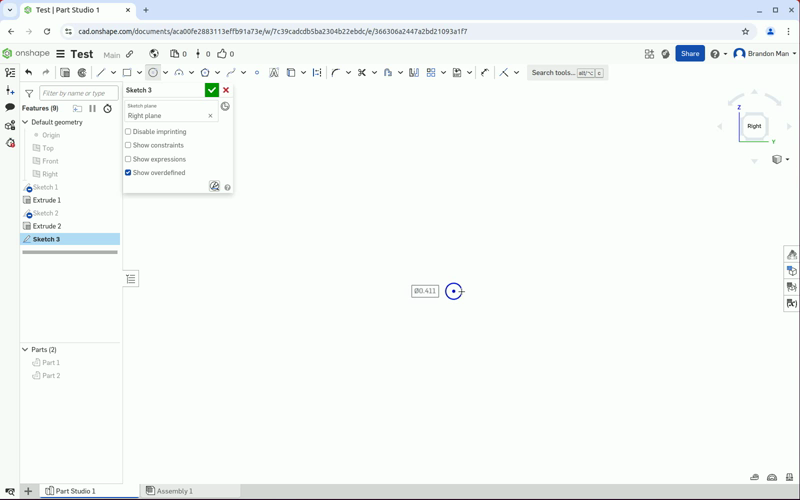
scroll(-6)
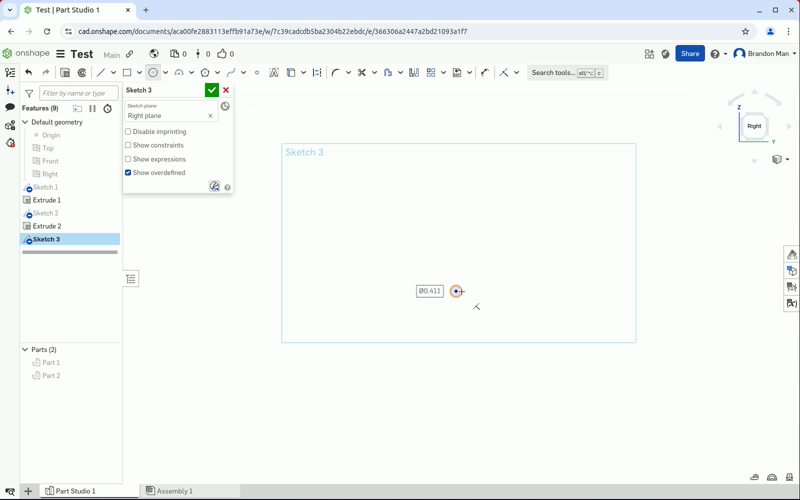
scroll(-6)
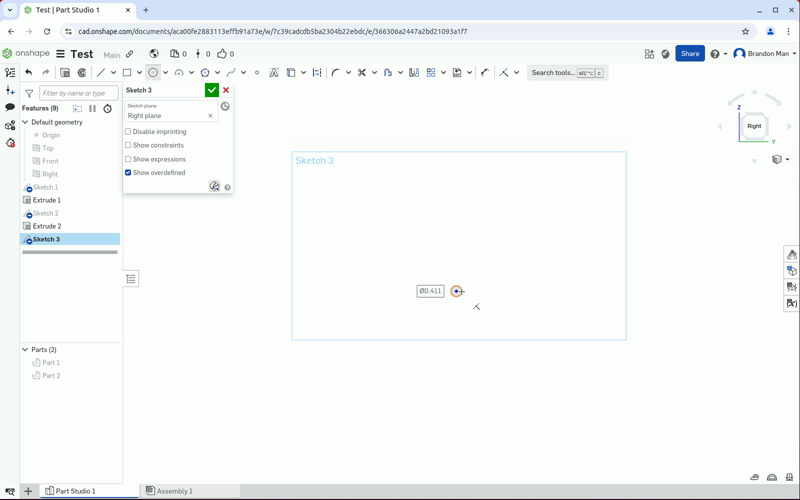
scroll(-6)
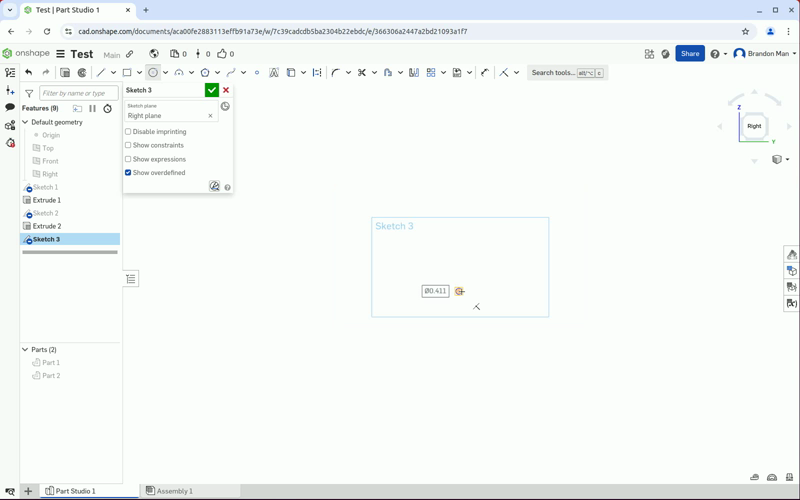
scroll(-6)
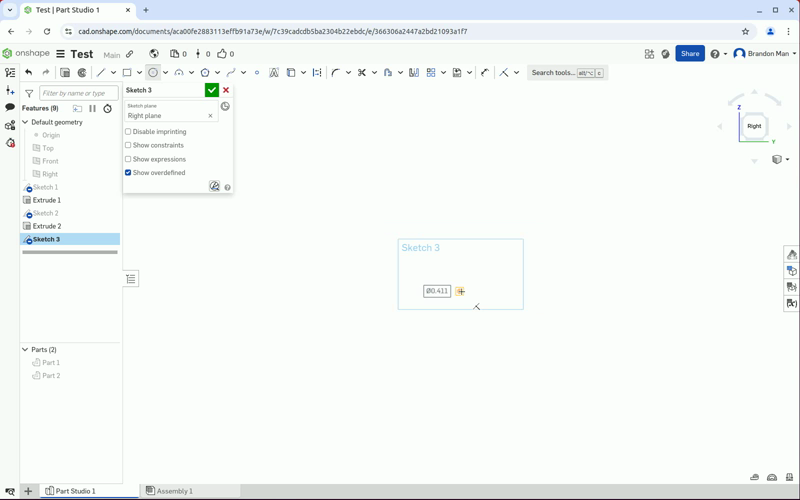
scroll(-6)
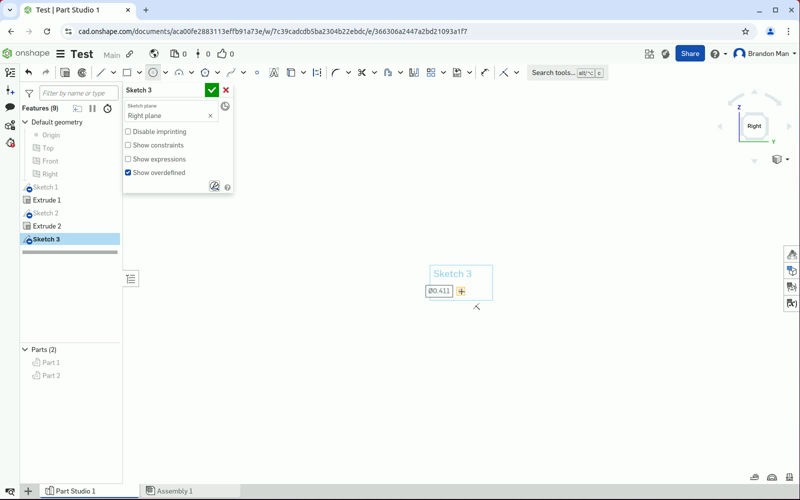
key(esc)
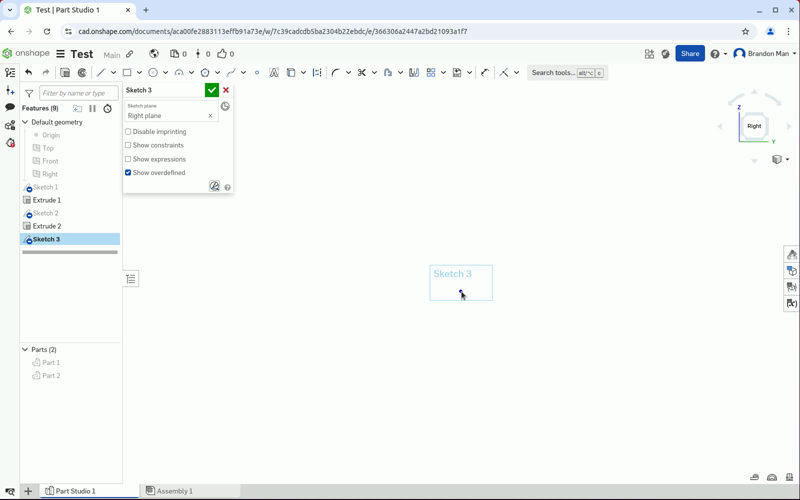
mouse_move(460, 290)
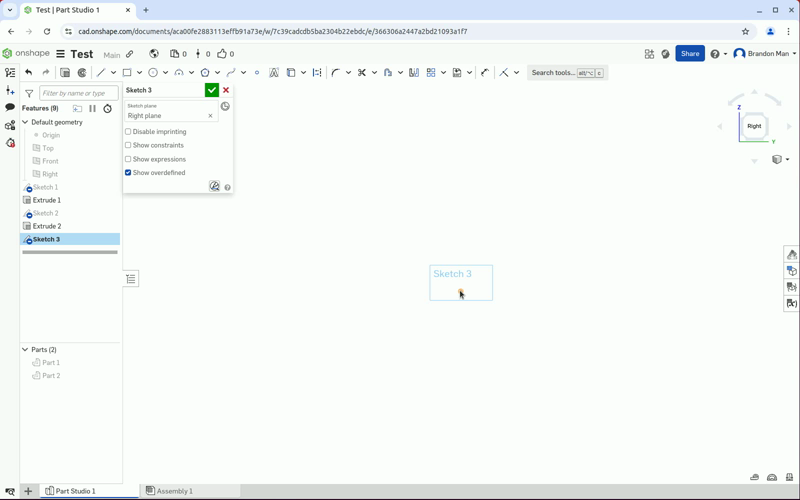
scroll(6)
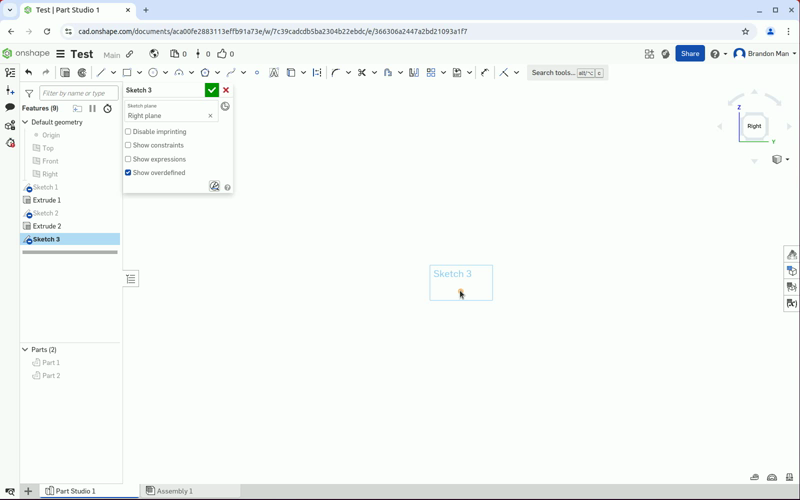
scroll(6)
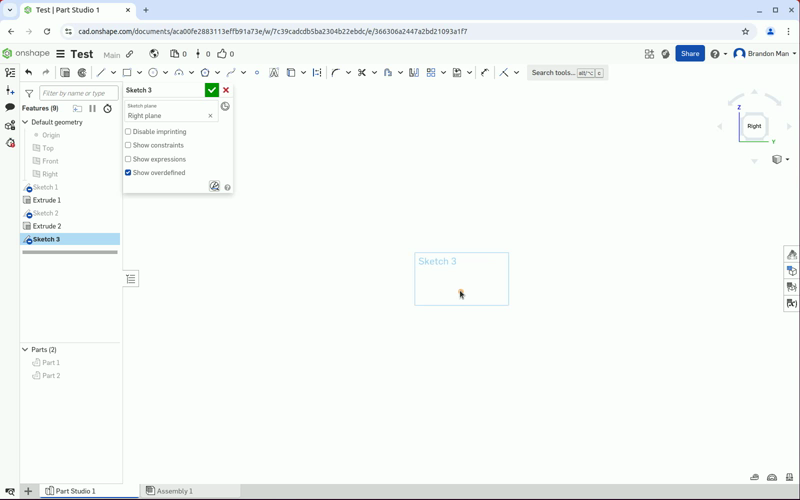
scroll(6)
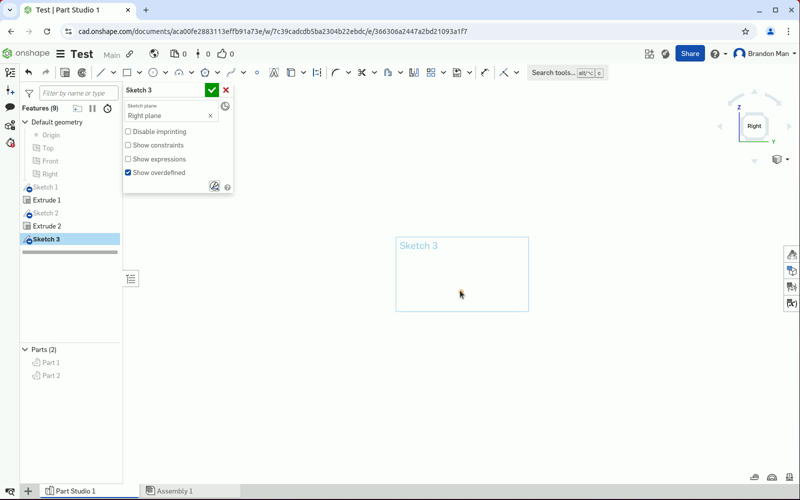
scroll(6)
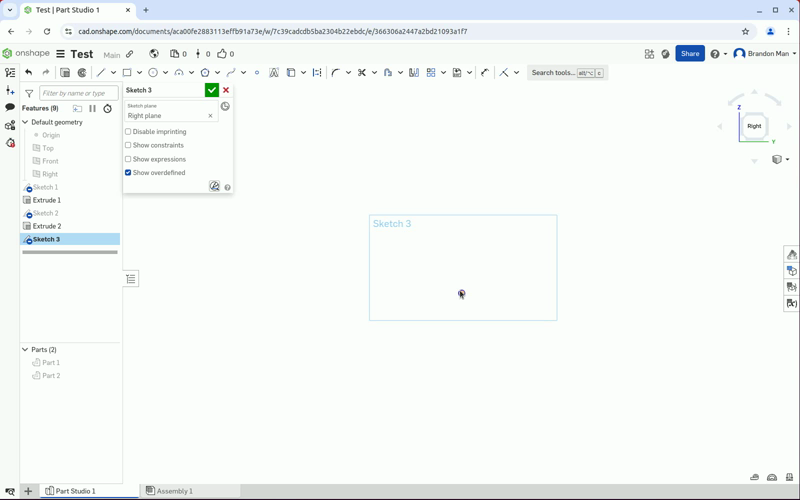
scroll(6)
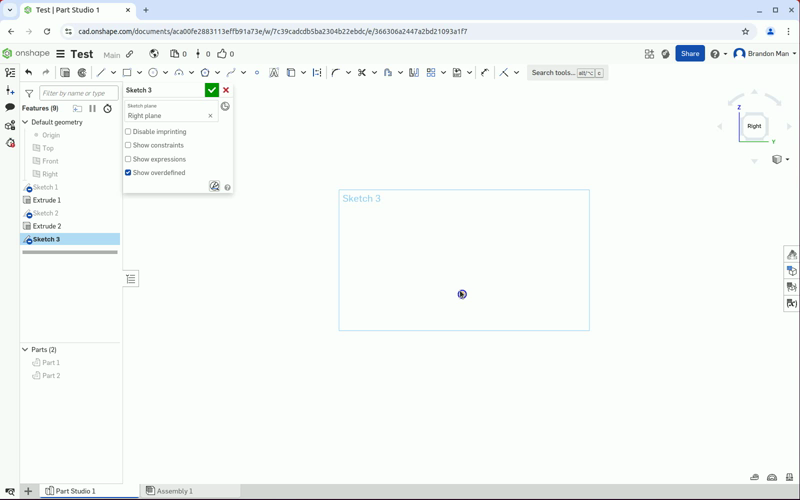
scroll(6)
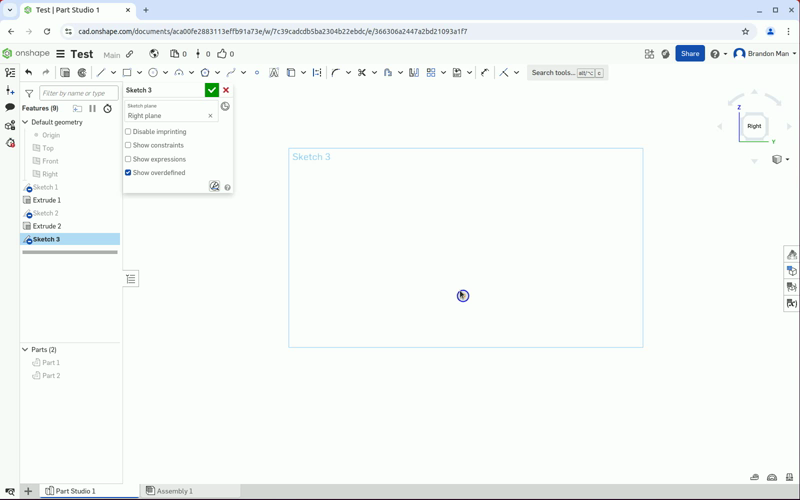
scroll(6)
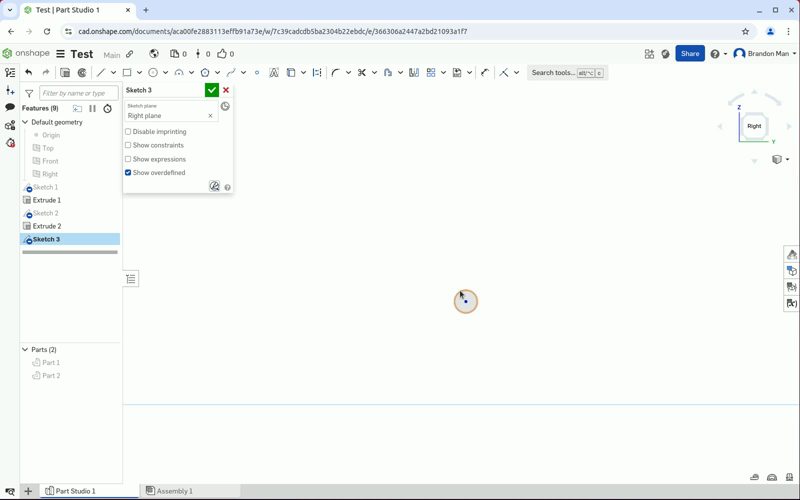
click(460, 290)
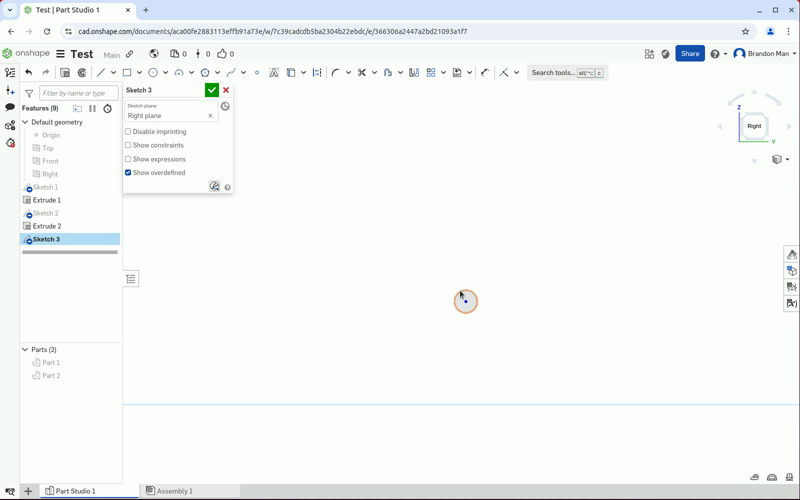
scroll(-6)
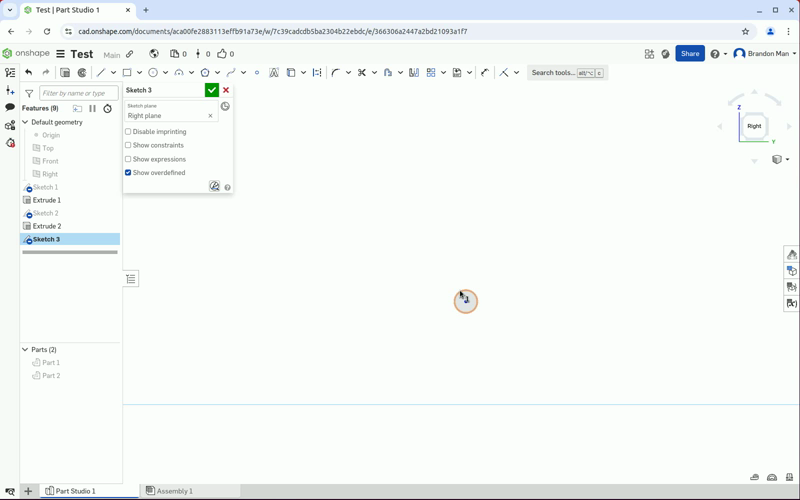
scroll(-6)
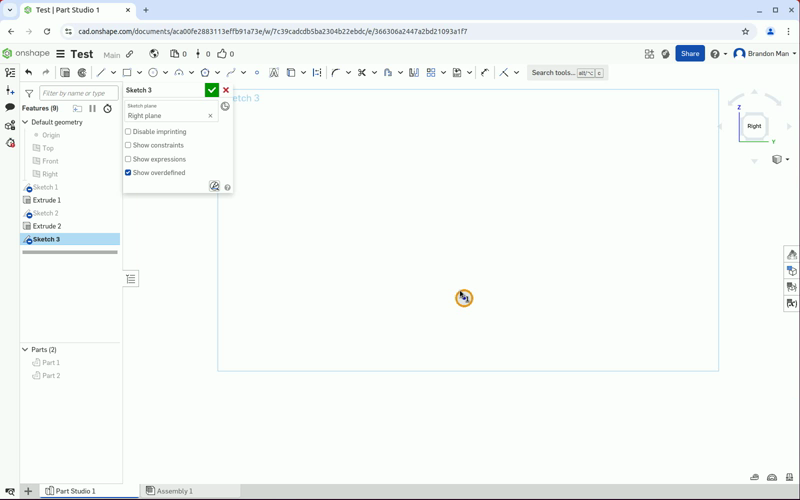
scroll(-6)
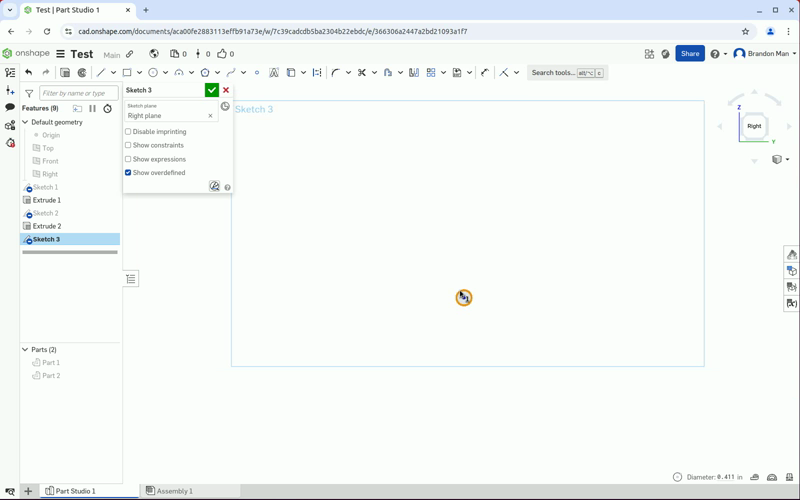
scroll(-6)
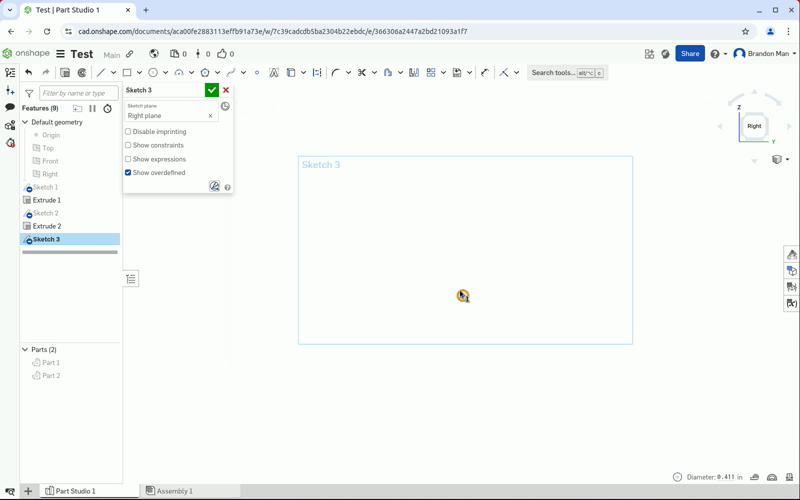
scroll(-6)
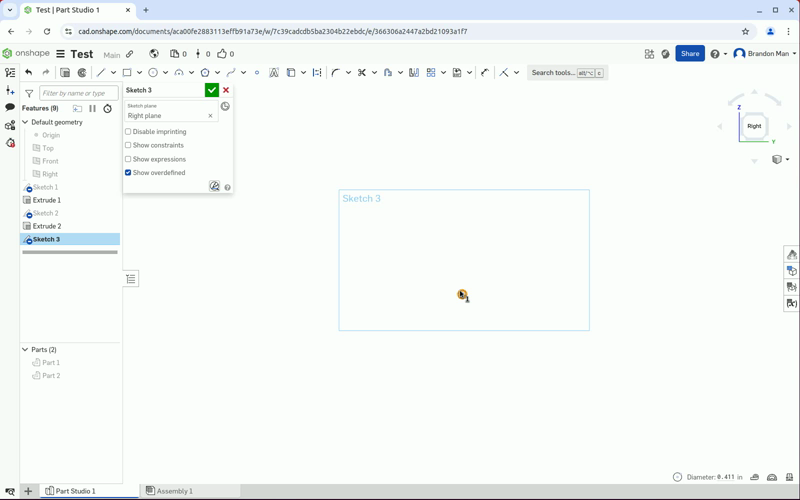
scroll(-6)
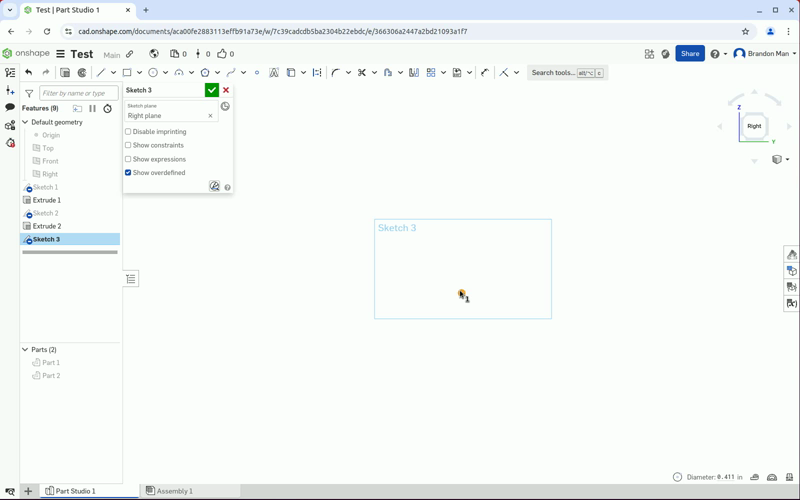
scroll(-6)
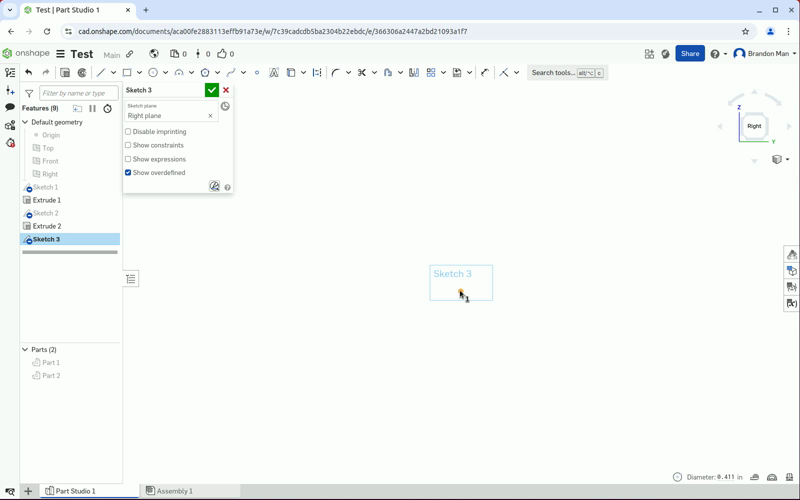
mouse_move(73, 352)
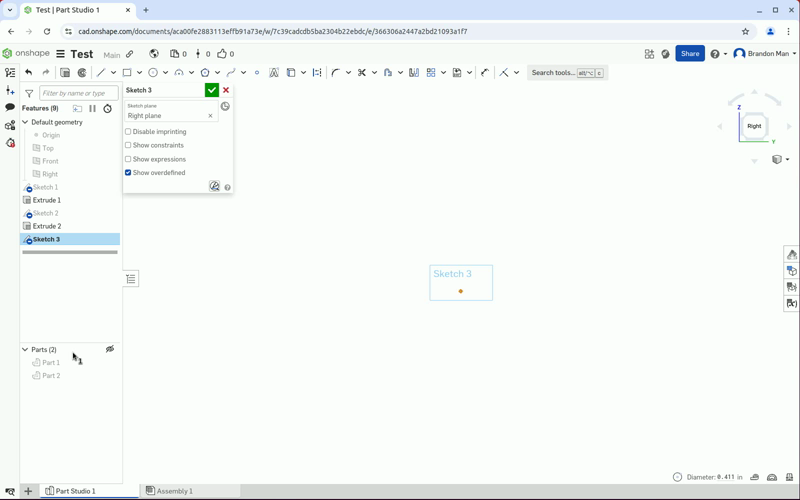
key(shift+y)
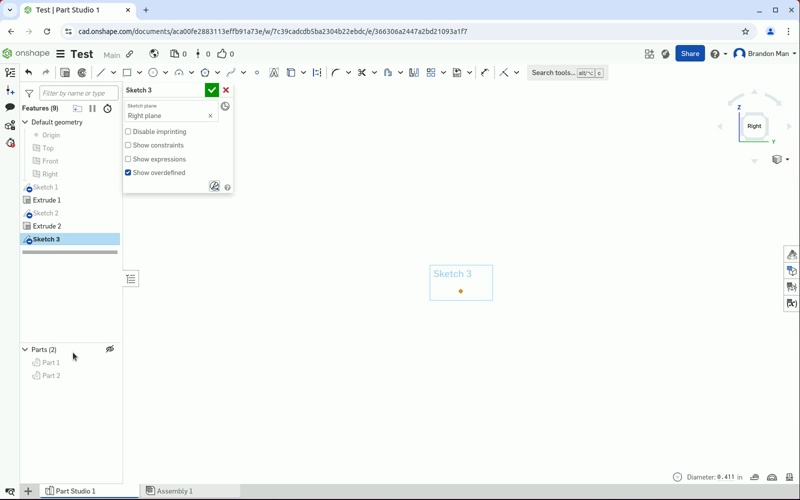
key(shift+e)
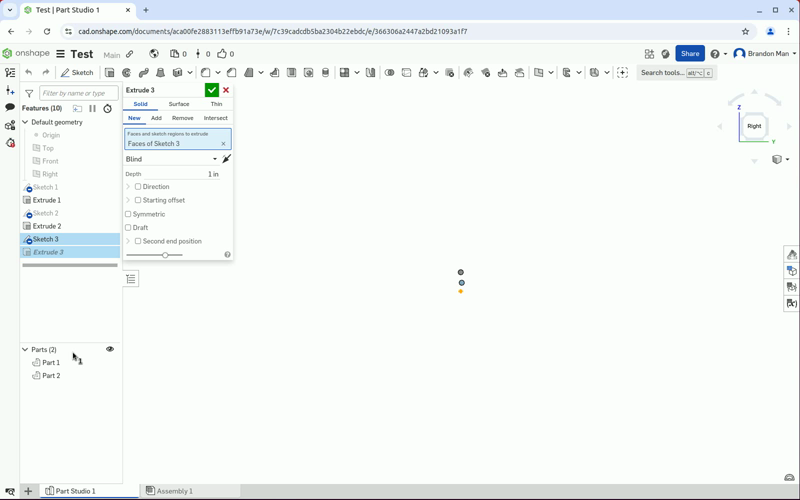
mouse_move(143, 106)
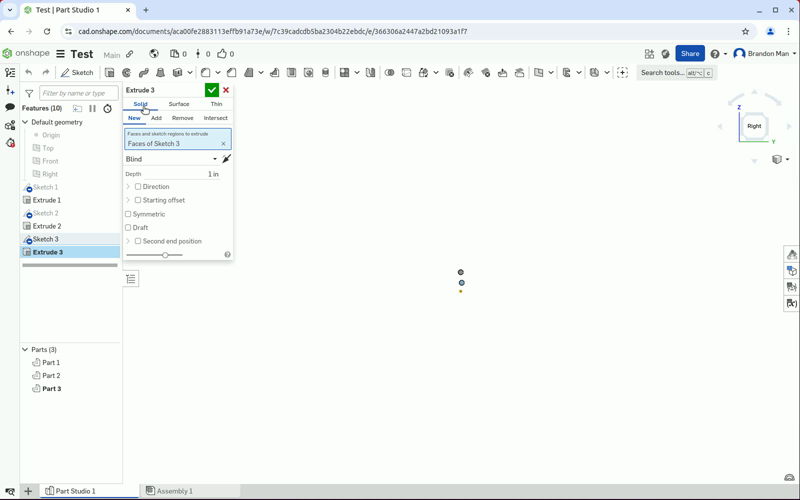
click(143, 106)
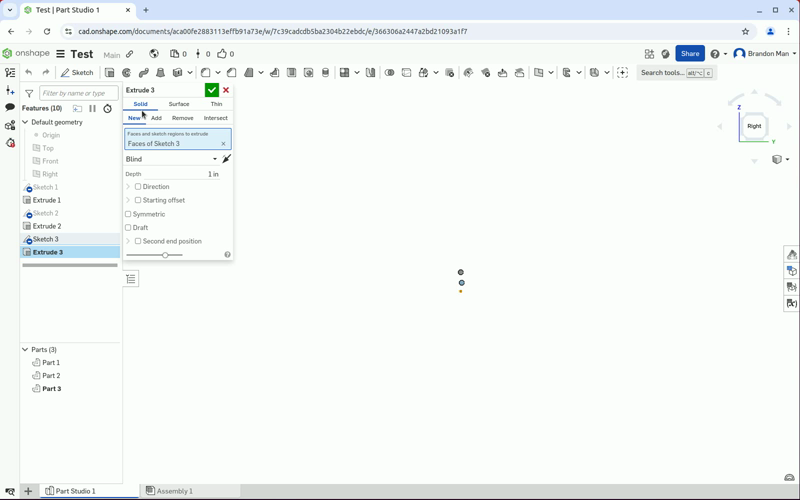
mouse_move(137, 120)
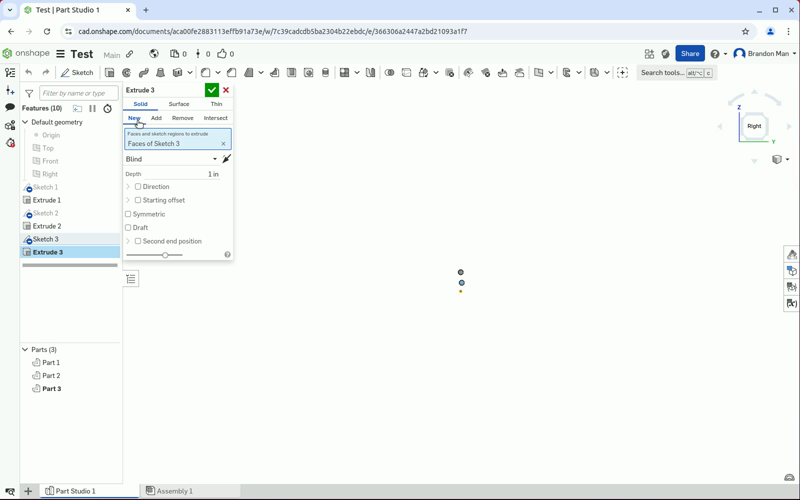
click(137, 120)
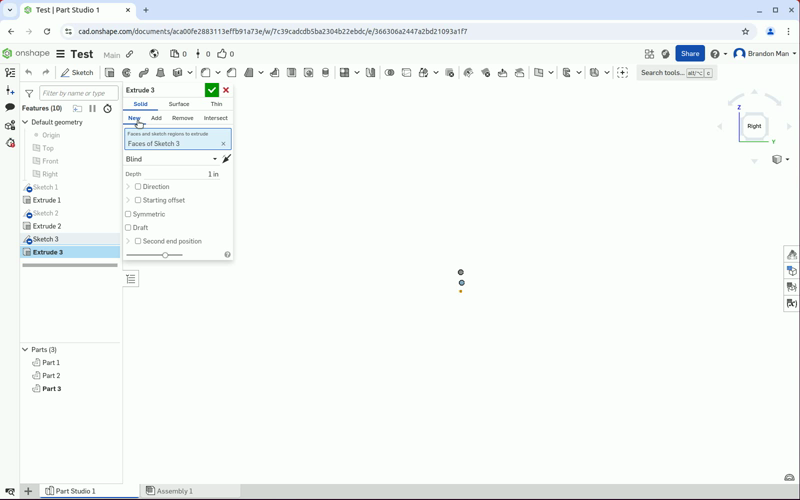
key(tab, 4)
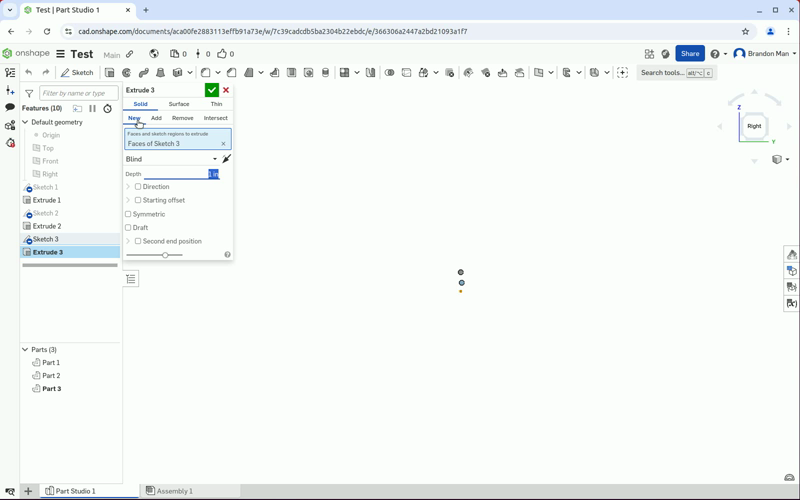
text(7.703)
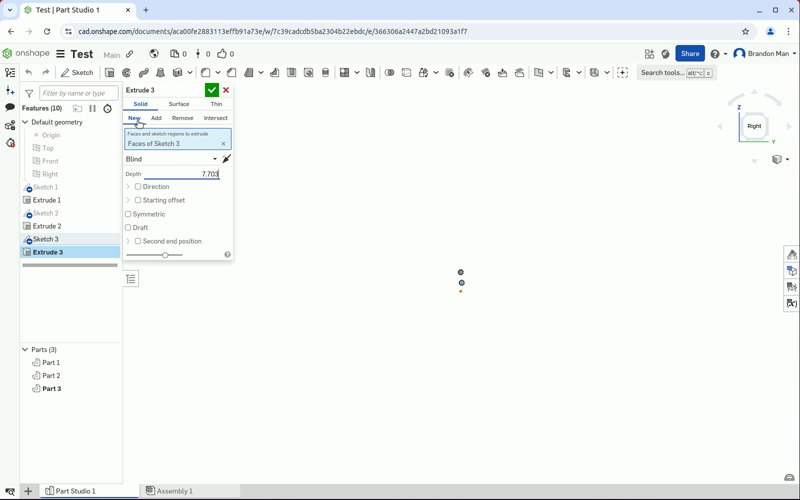
key(enter)
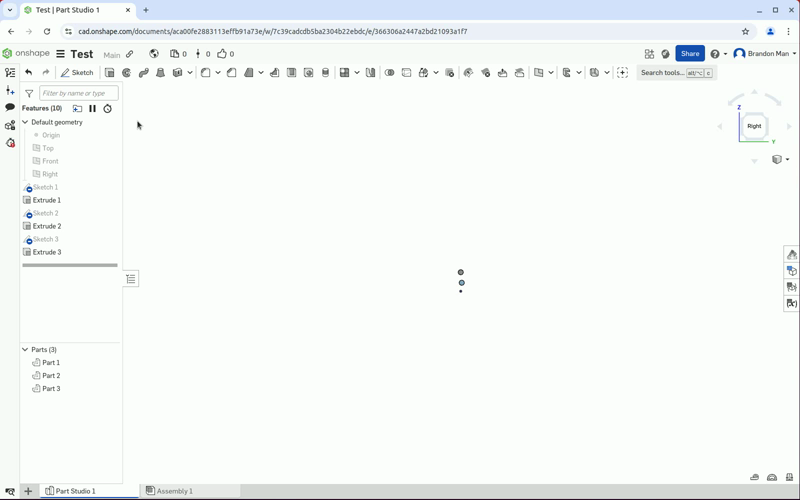
key(shift+h)
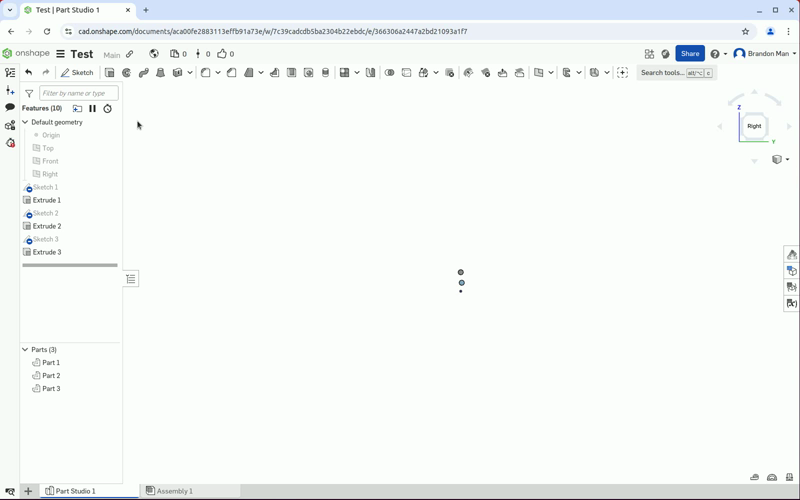
key(shift+h)
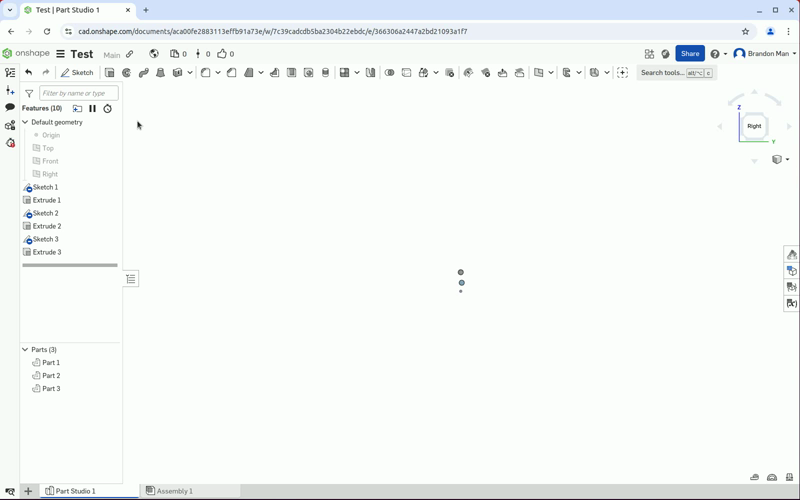
key(shift+7)
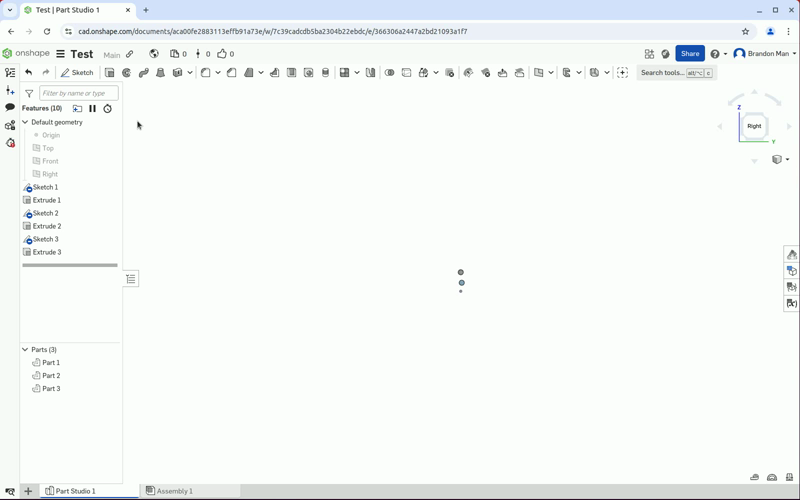
key(right, 2)
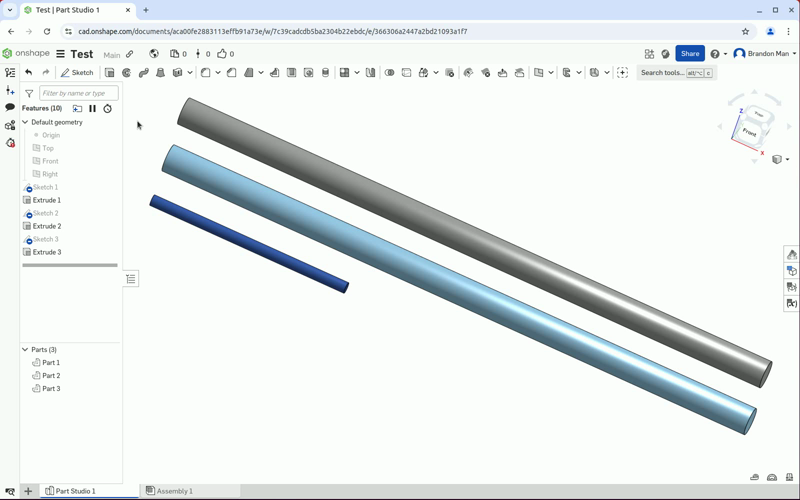
key(down, 2)
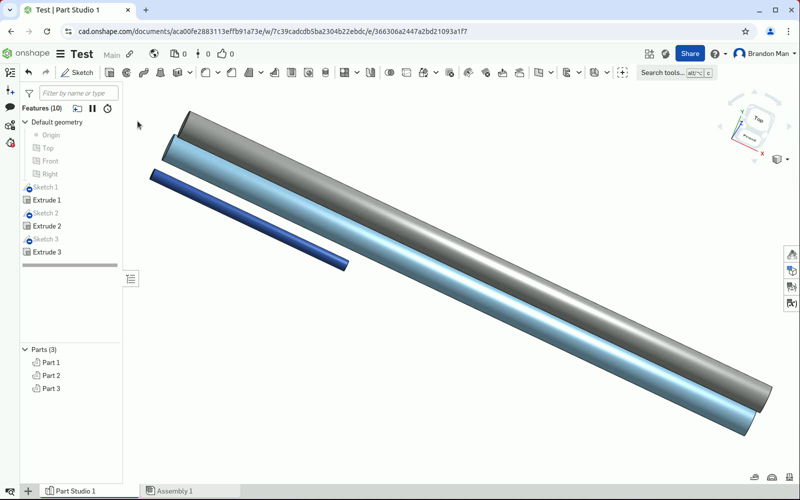
key(up, 2)
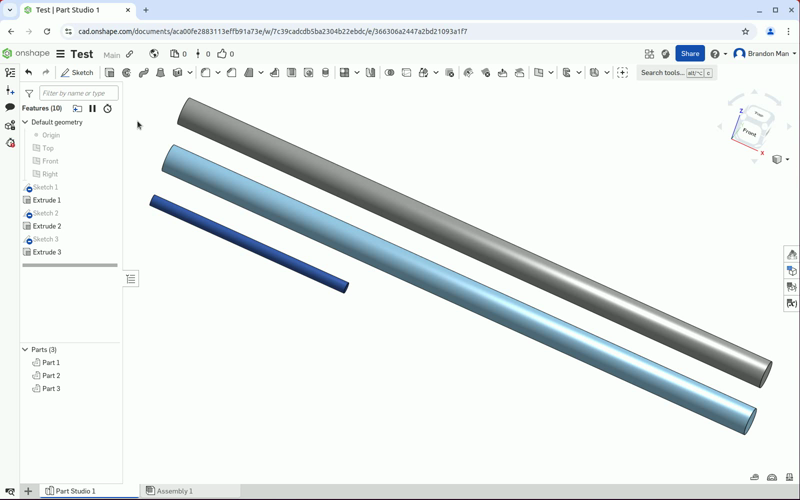
key(left, 2)
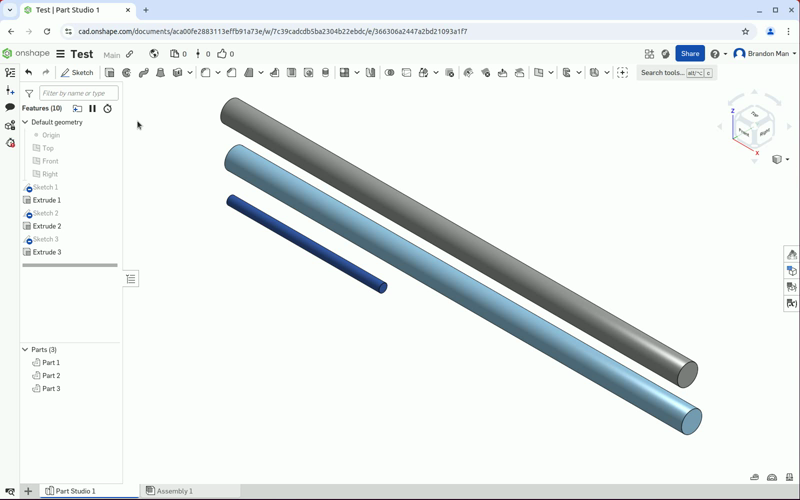
mouse_move(73, 189)
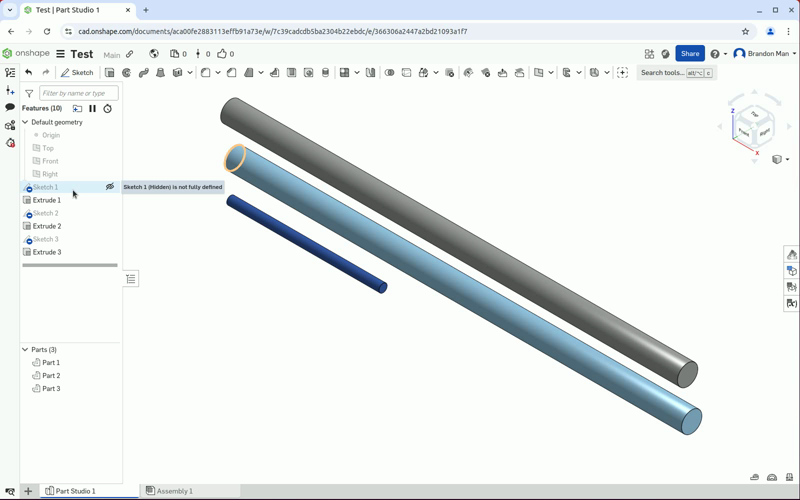
click(73, 189)